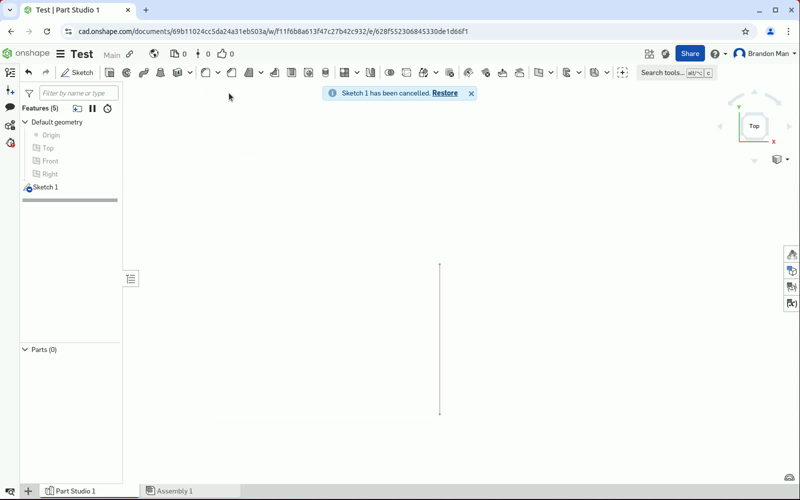
key(shift+h)
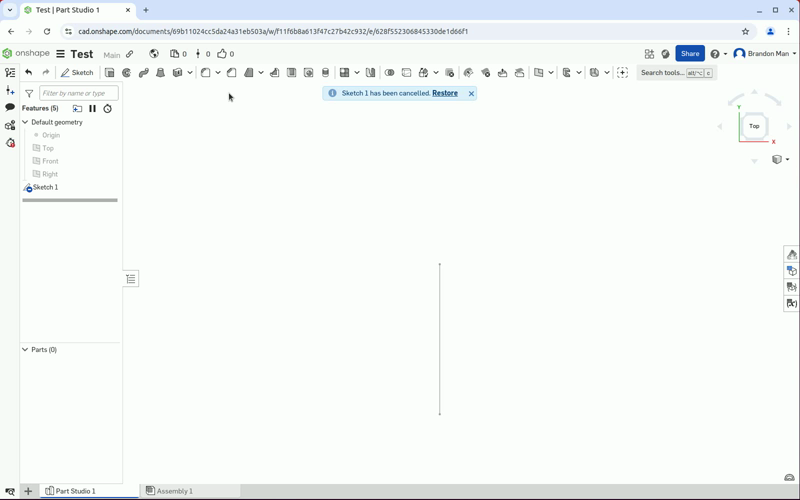
key(shift+s)
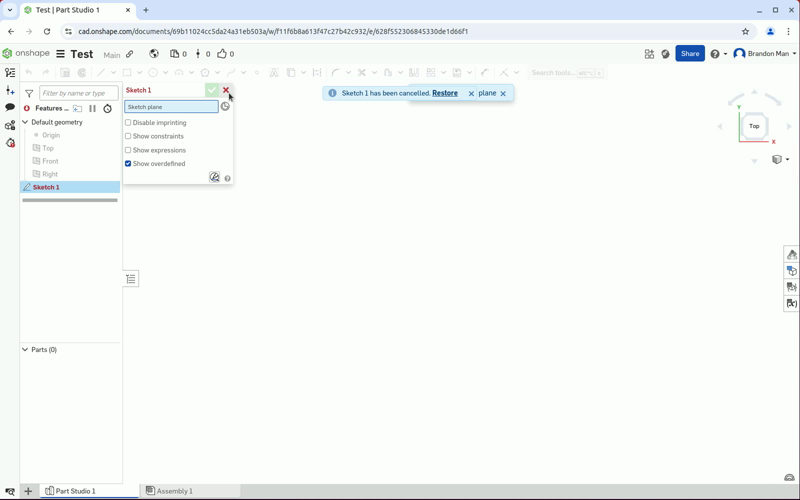
mouse_move(73, 150)
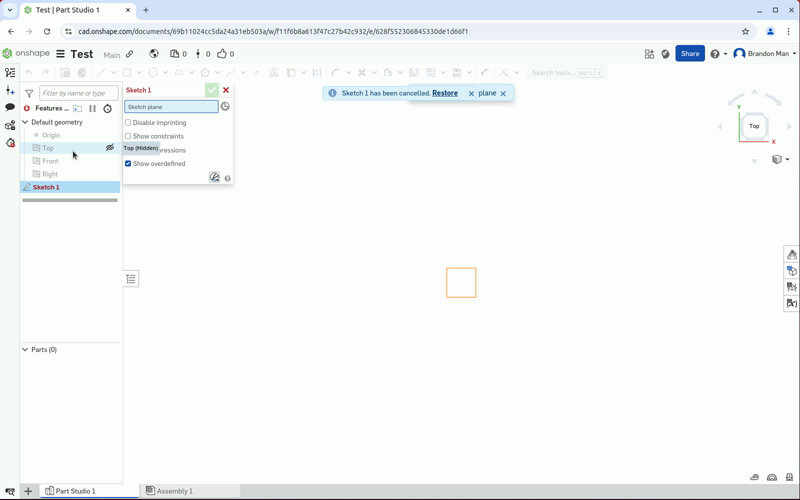
click(73, 150)
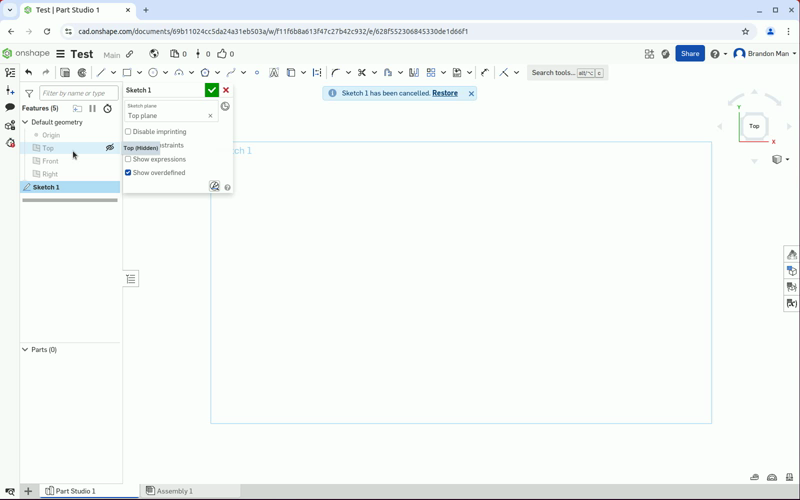
mouse_move(73, 352)
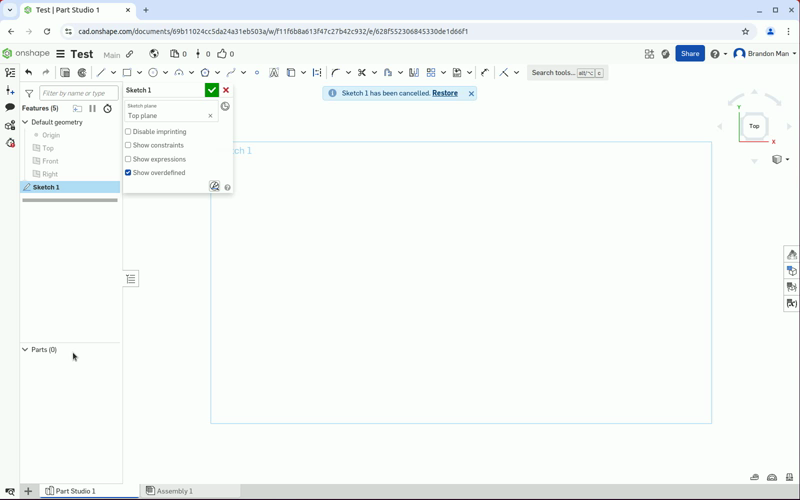
key(y)
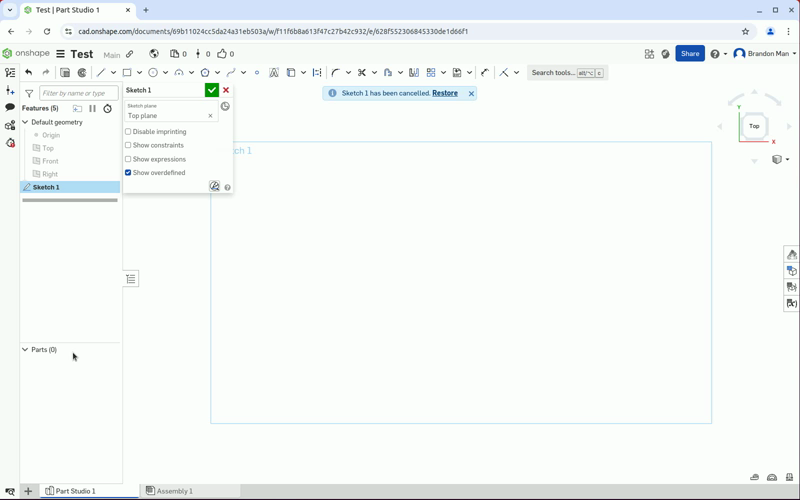
key(c)
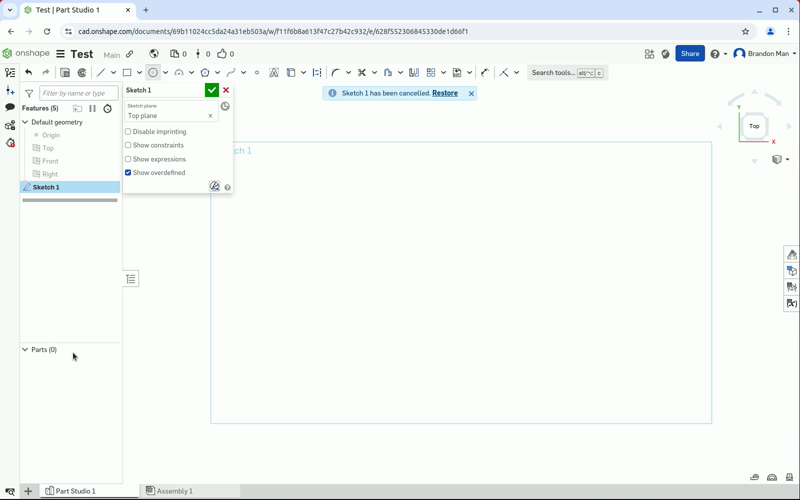
key_down(shift)
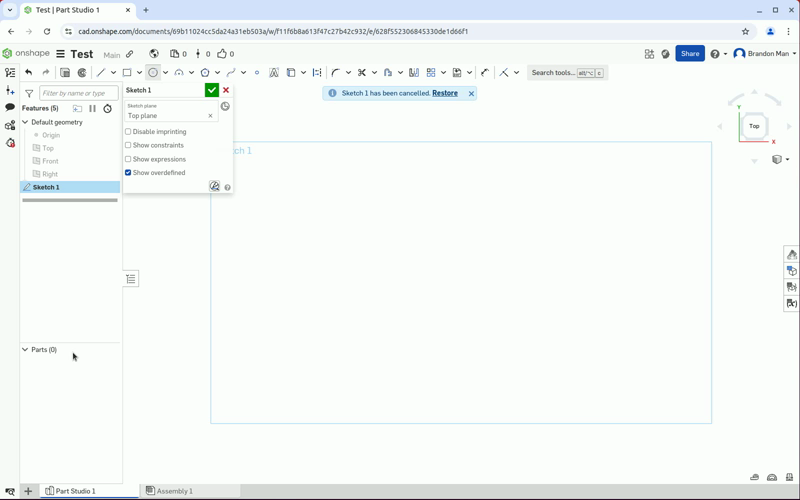
mouse_move(461, 282)
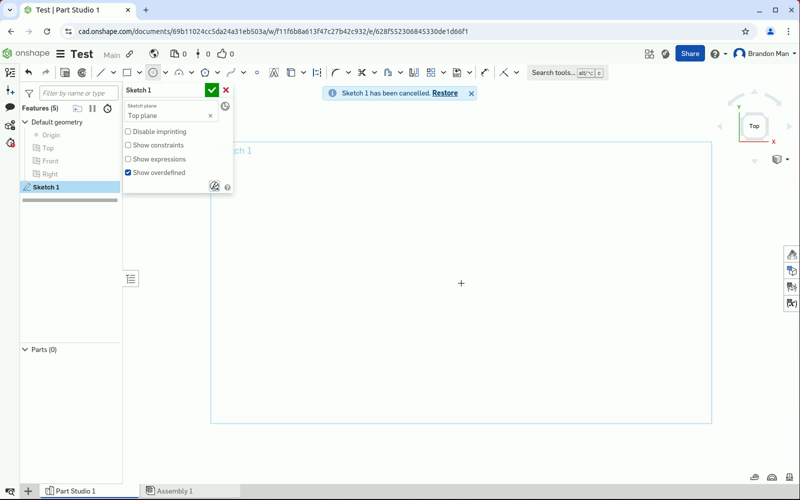
click(461, 282)
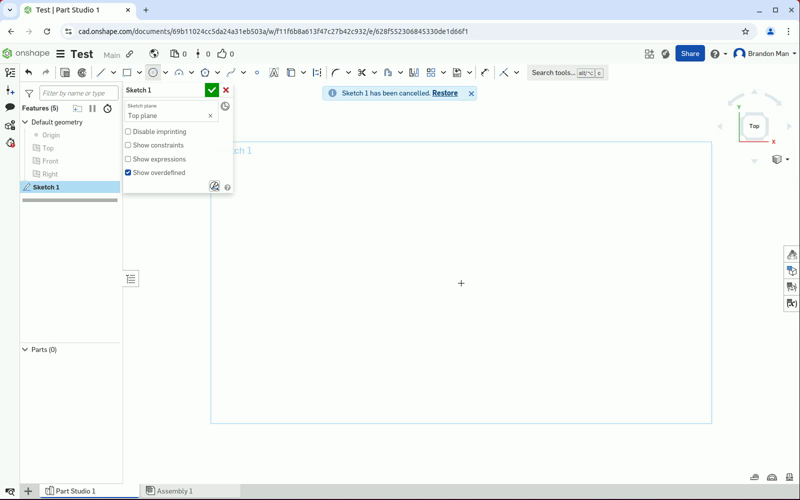
key_up(shift)
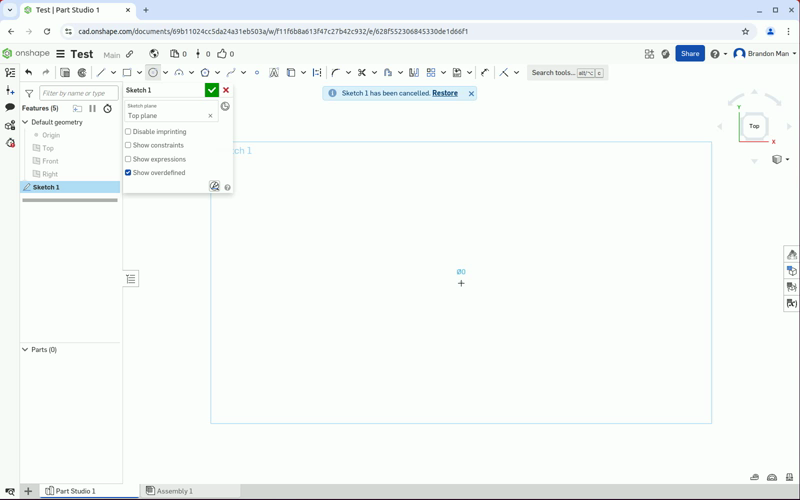
mouse_move(574, 282)
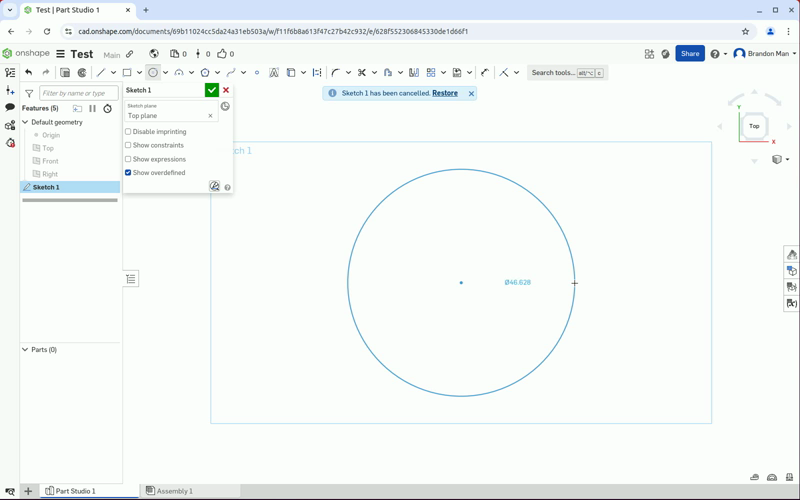
click(574, 282)
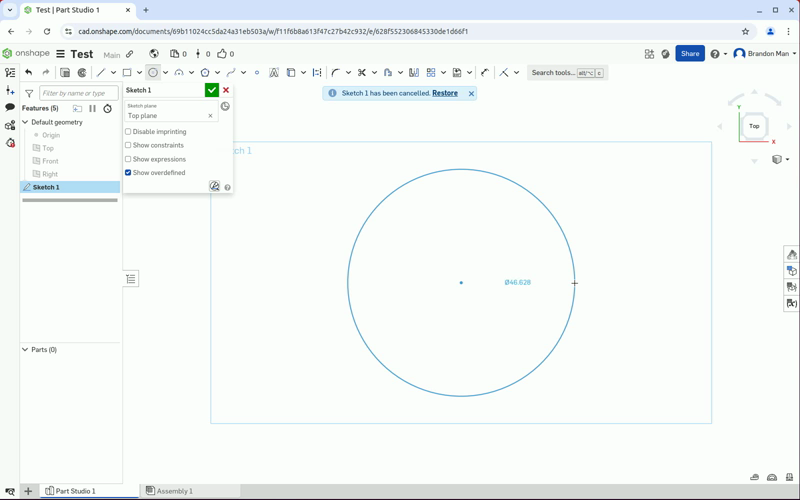
key(esc)
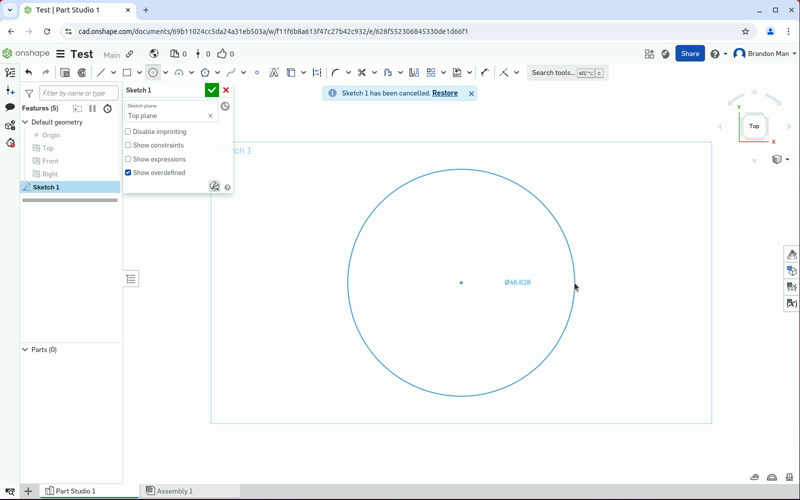
key(c)
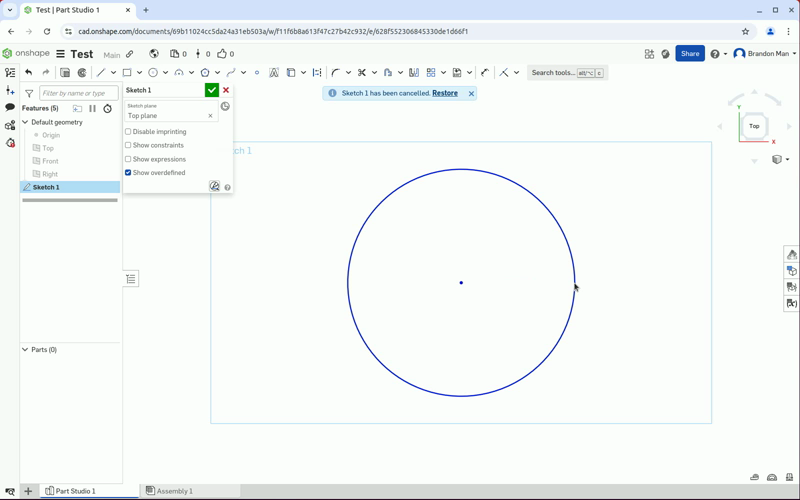
key_down(shift)
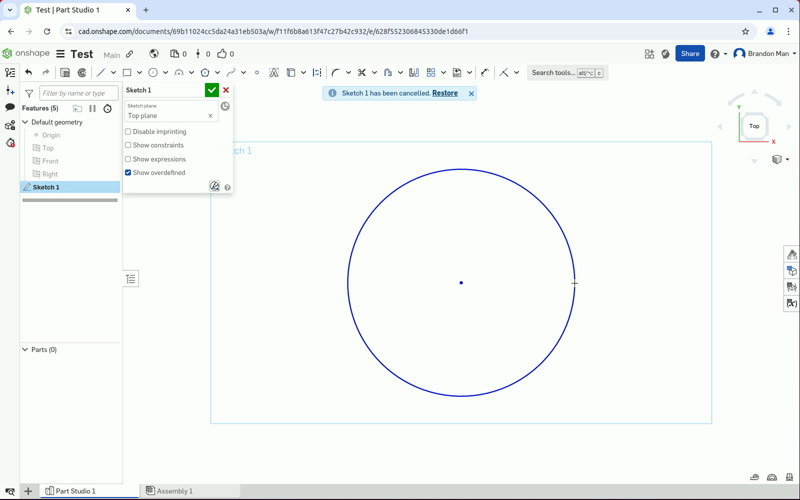
mouse_move(461, 282)
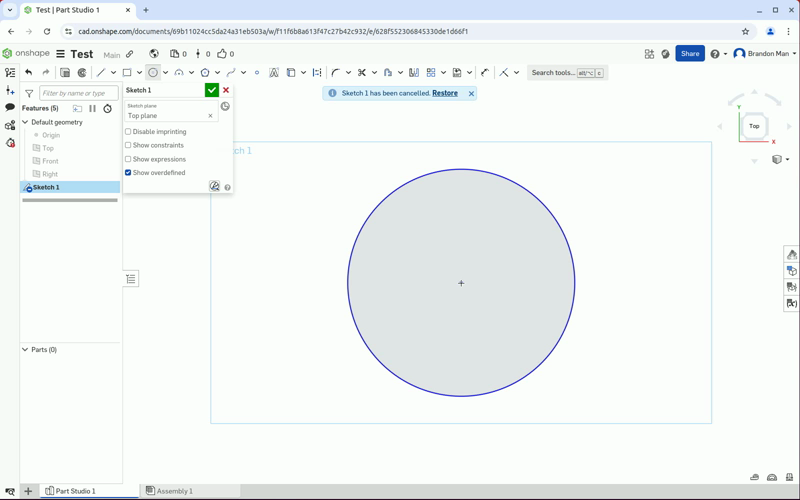
click(461, 282)
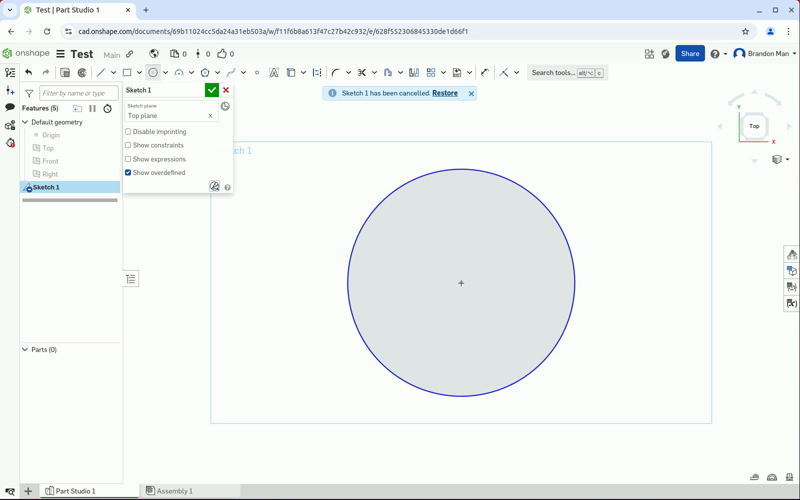
key_up(shift)
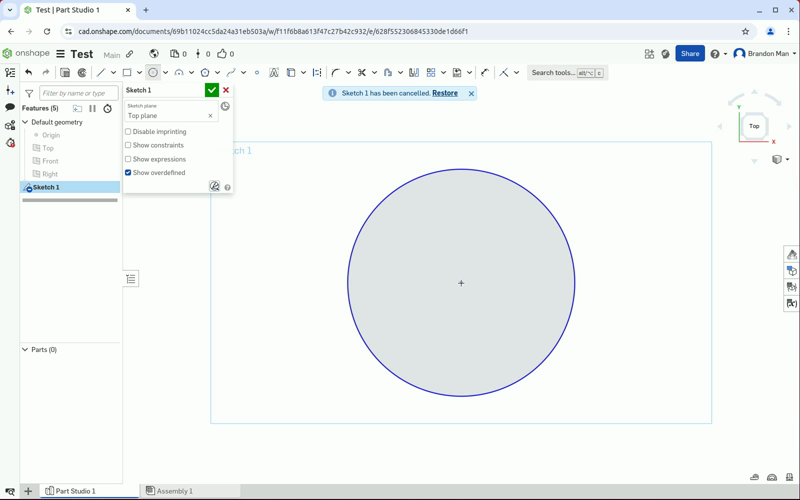
mouse_move(529, 282)
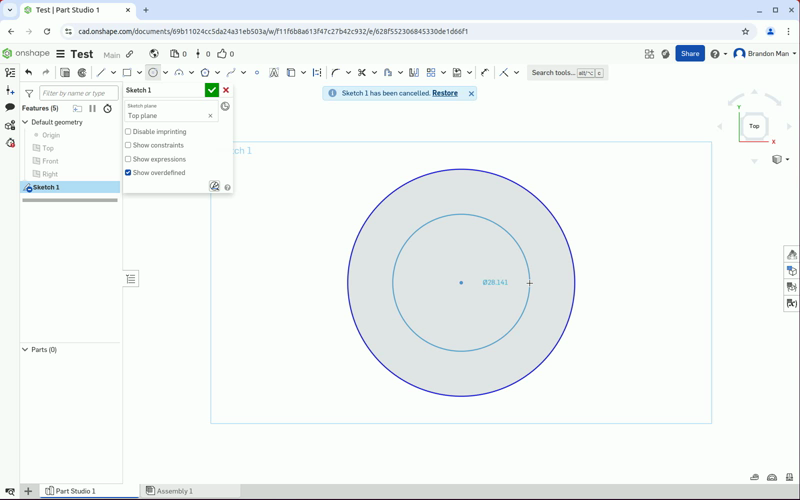
click(529, 282)
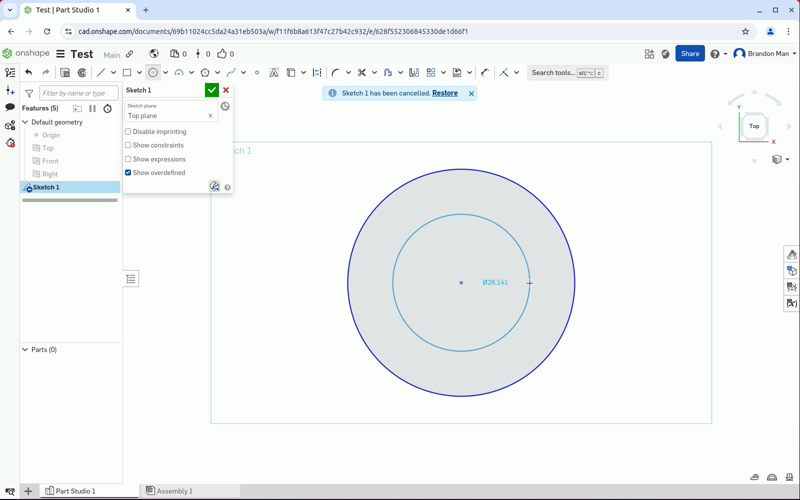
key(esc)
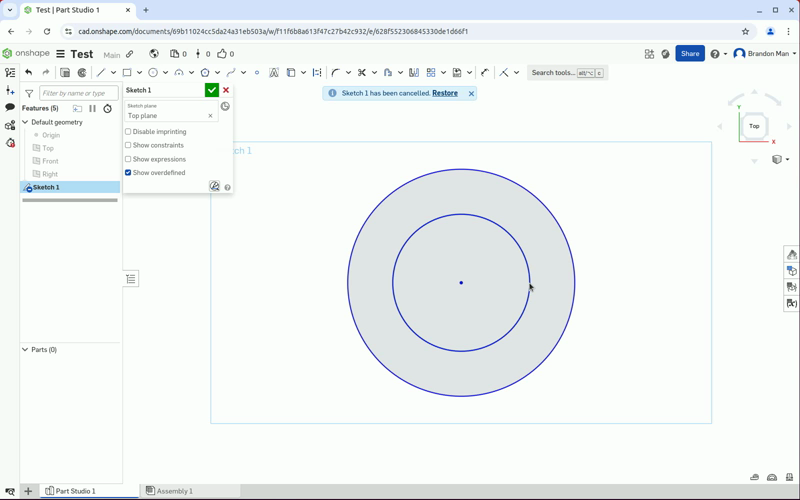
mouse_move(549, 321)
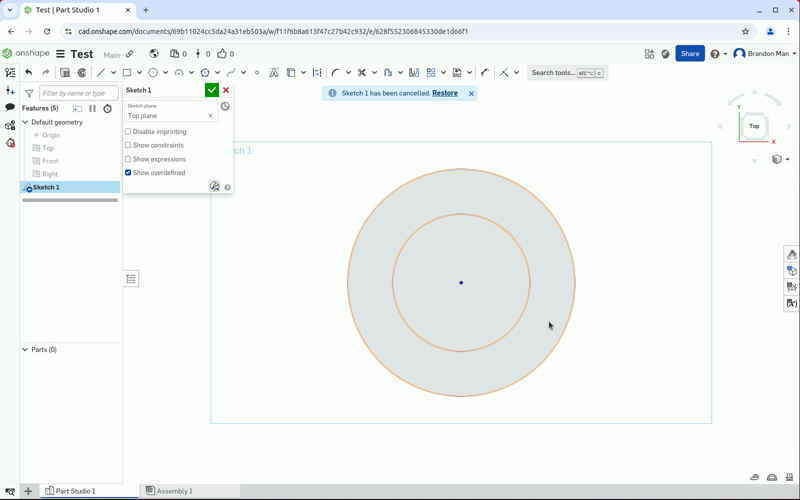
click(549, 321)
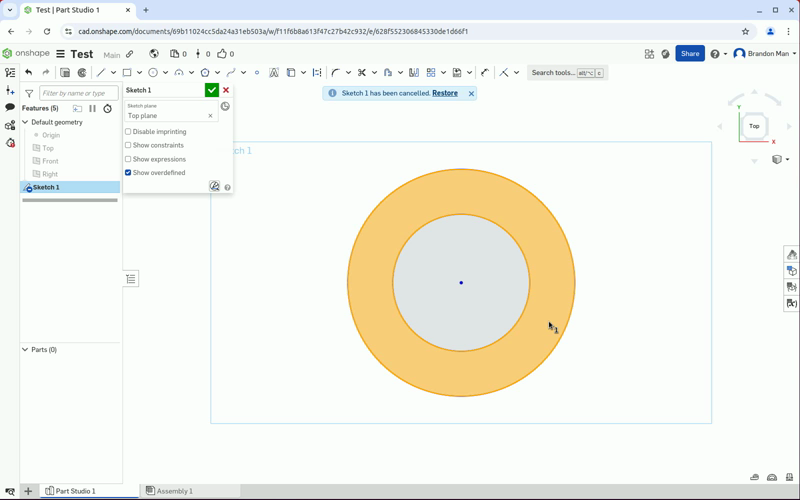
mouse_move(73, 352)
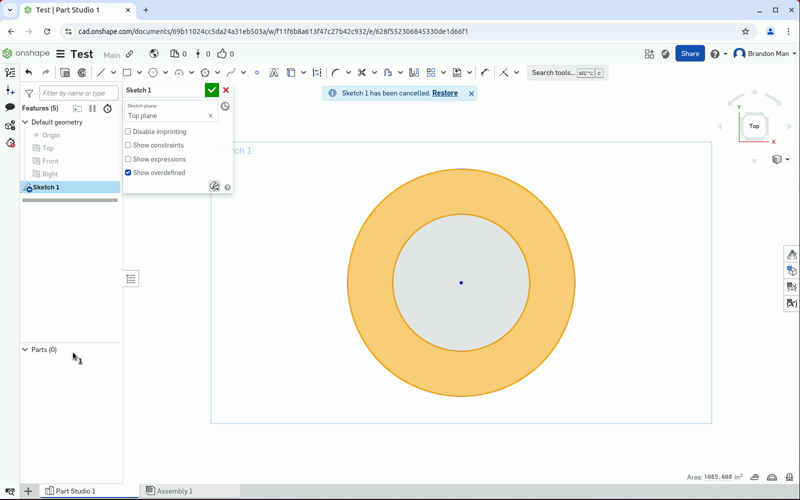
key(shift+y)
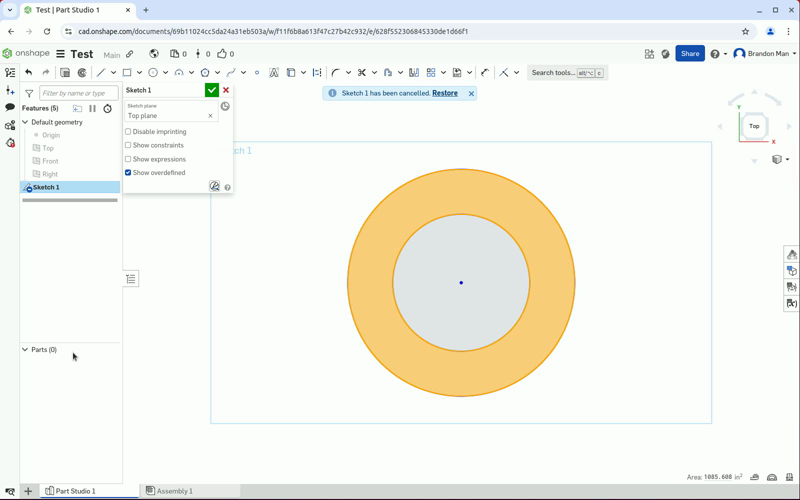
key(shift+e)
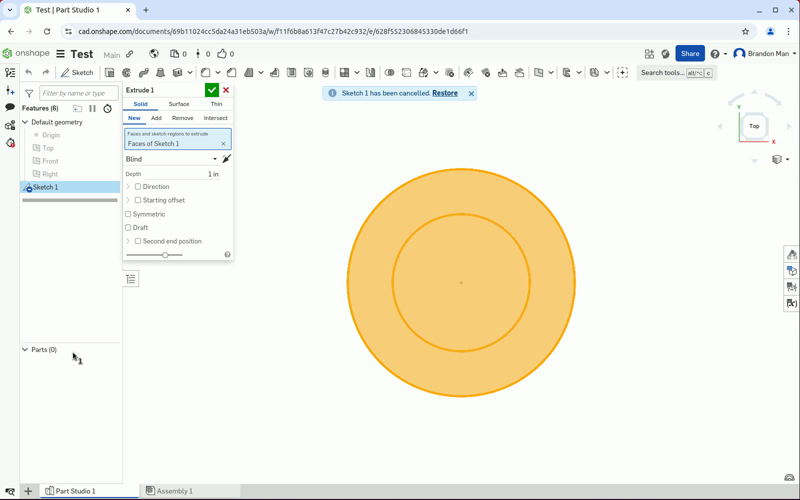
mouse_move(143, 106)
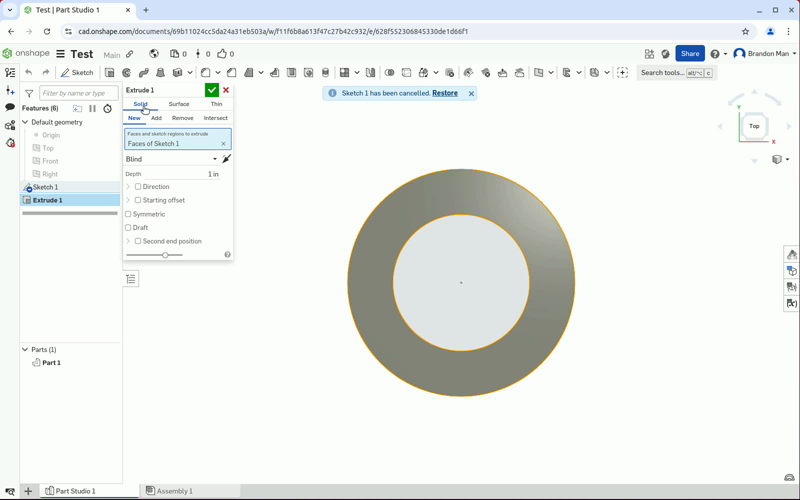
click(143, 106)
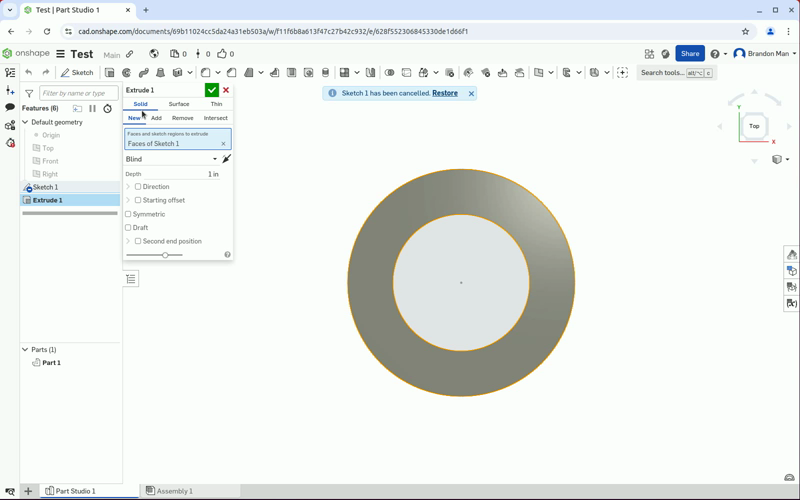
mouse_move(137, 120)
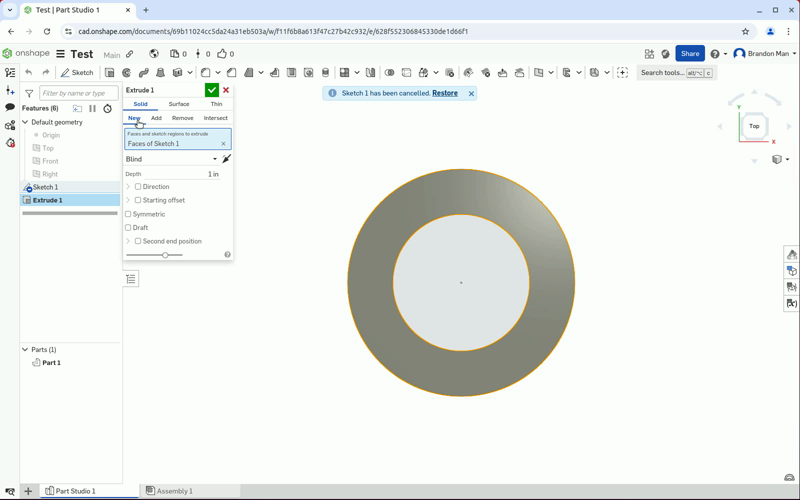
click(137, 120)
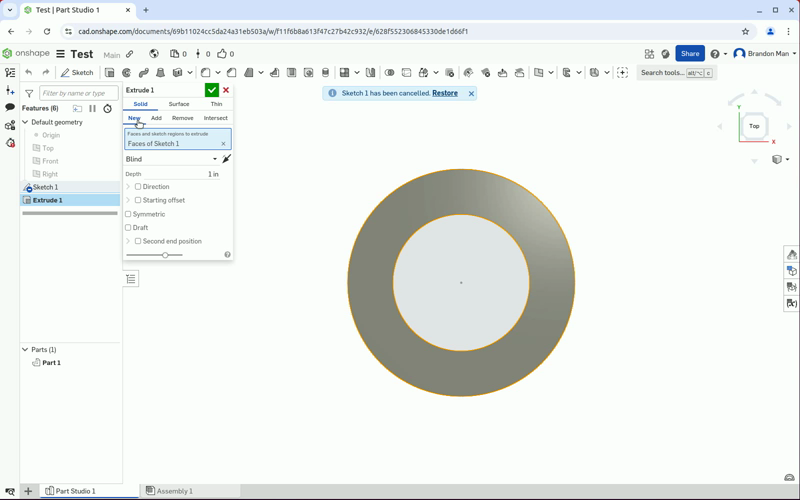
key(tab, 4)
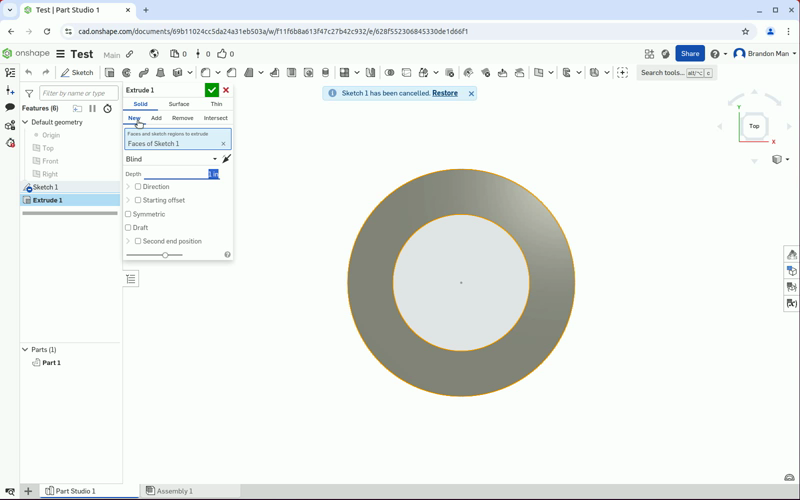
text(1.685)
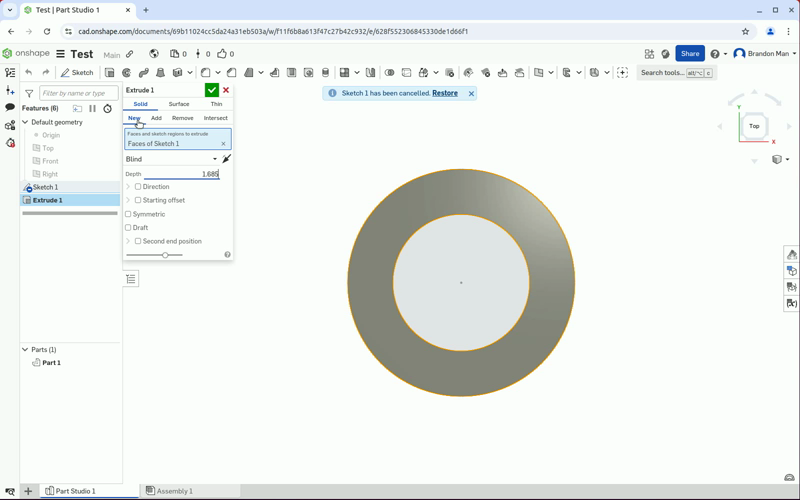
key(enter)
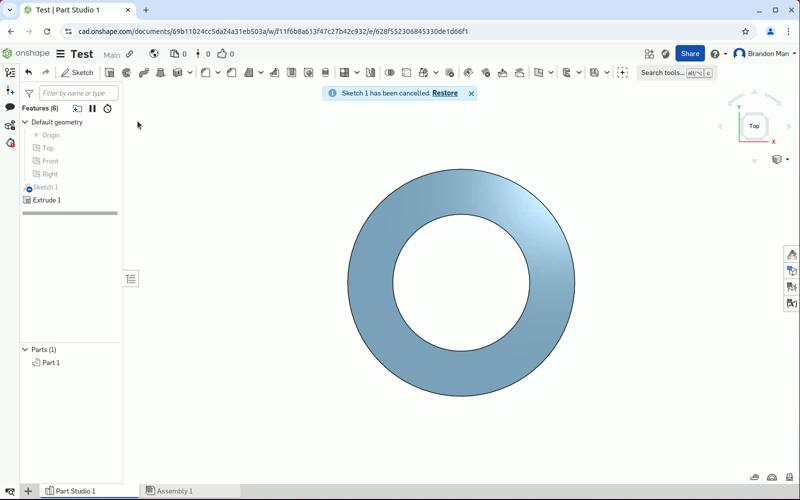
key(shift+h)
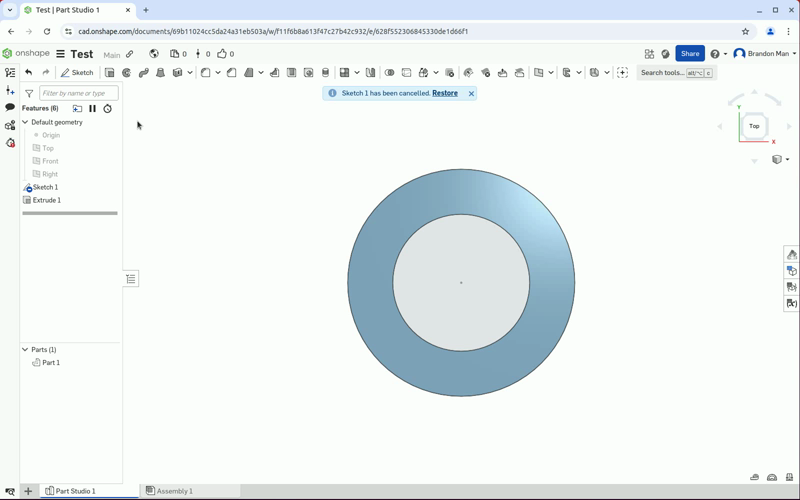
key(shift+h)
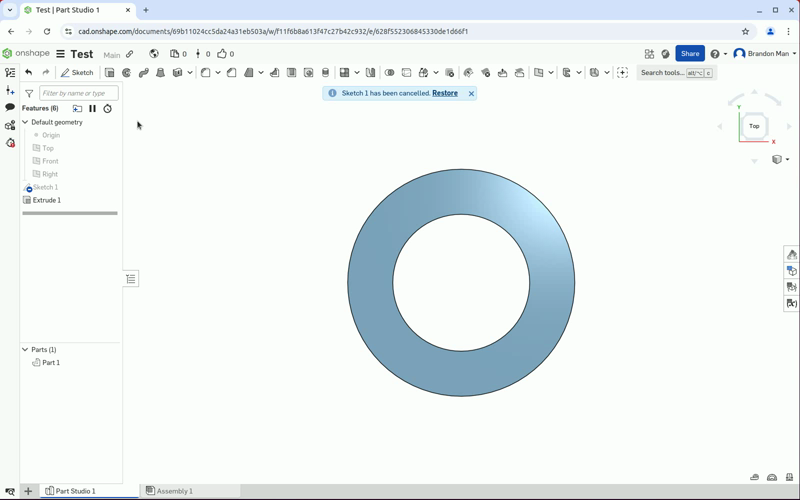
mouse_move(73, 189)
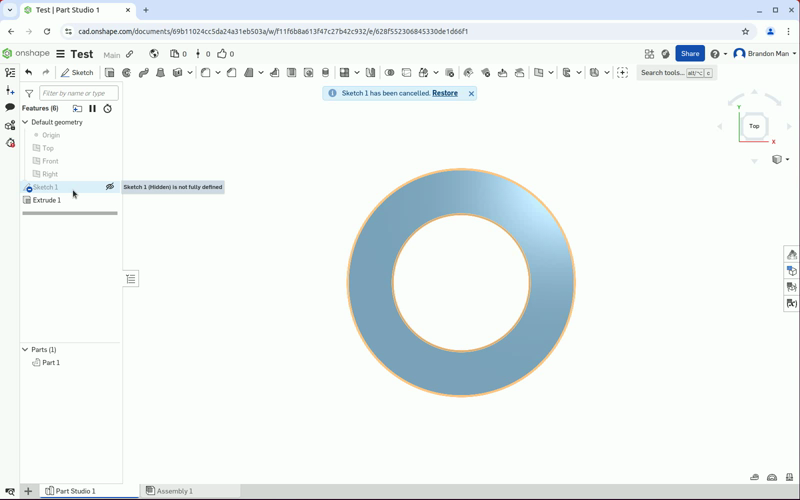
click(73, 189)
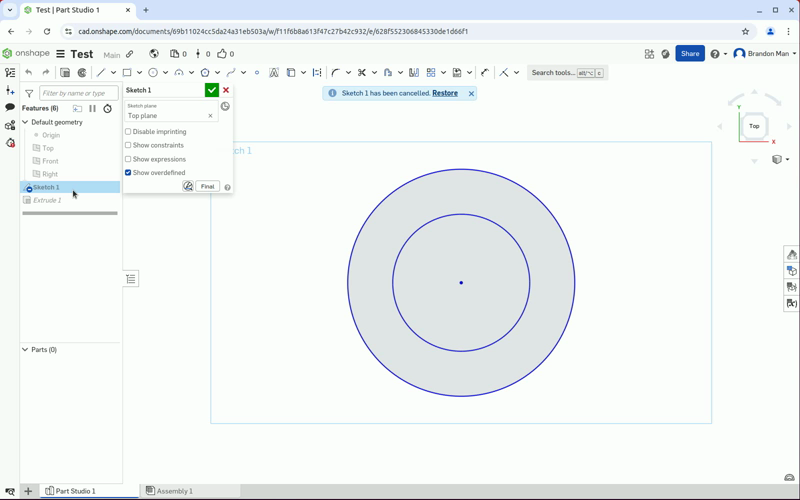
mouse_move(229, 92)
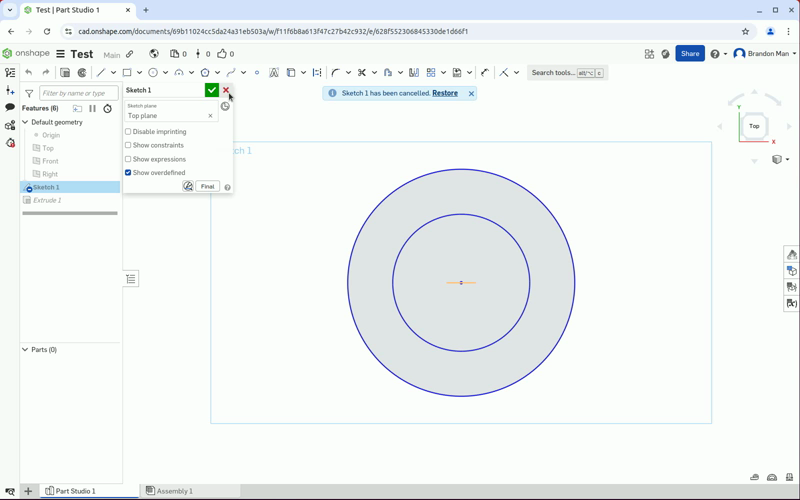
click(229, 92)
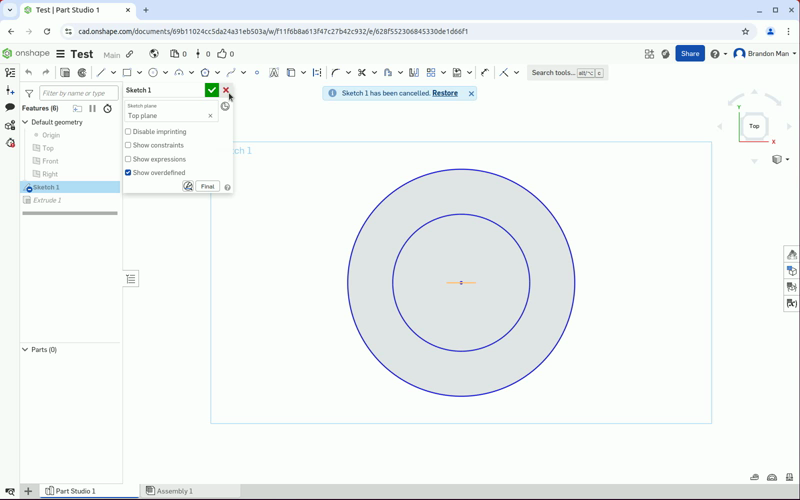
key(shift+s)
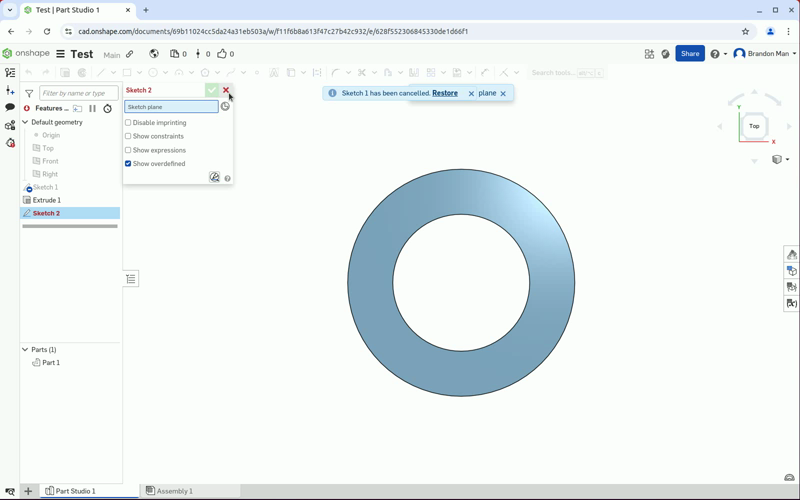
mouse_move(73, 150)
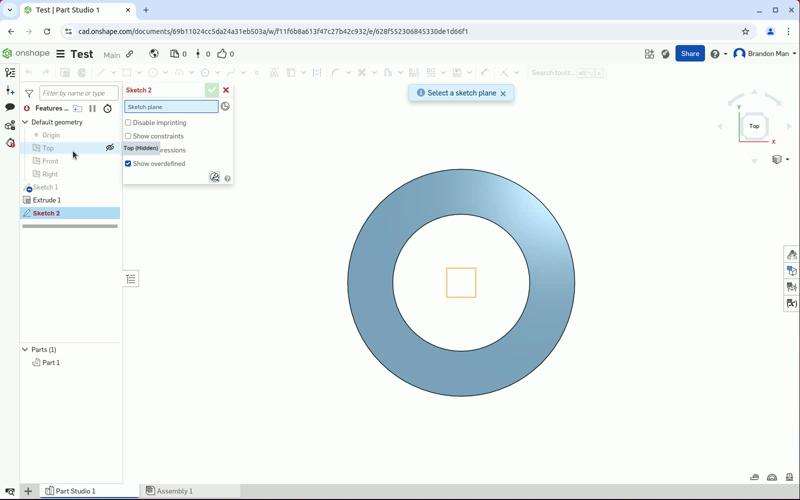
click(73, 150)
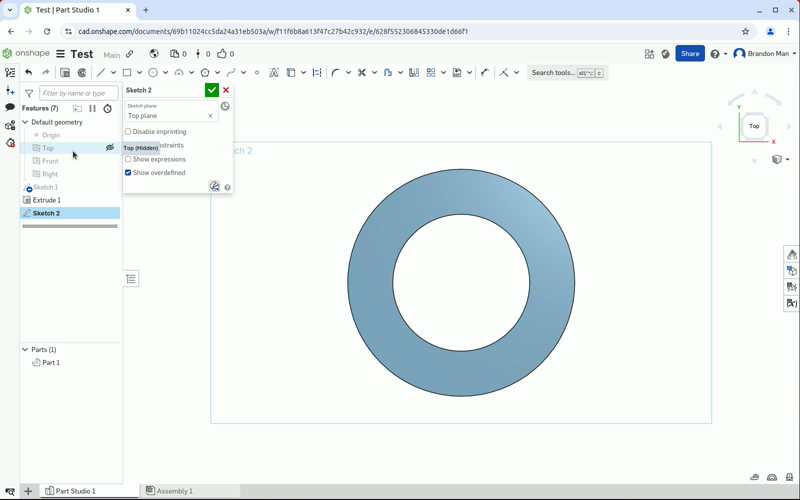
mouse_move(73, 352)
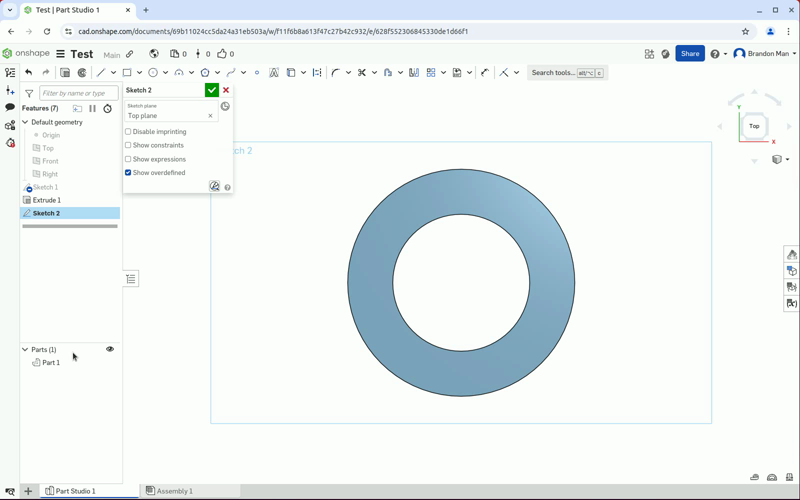
key(y)
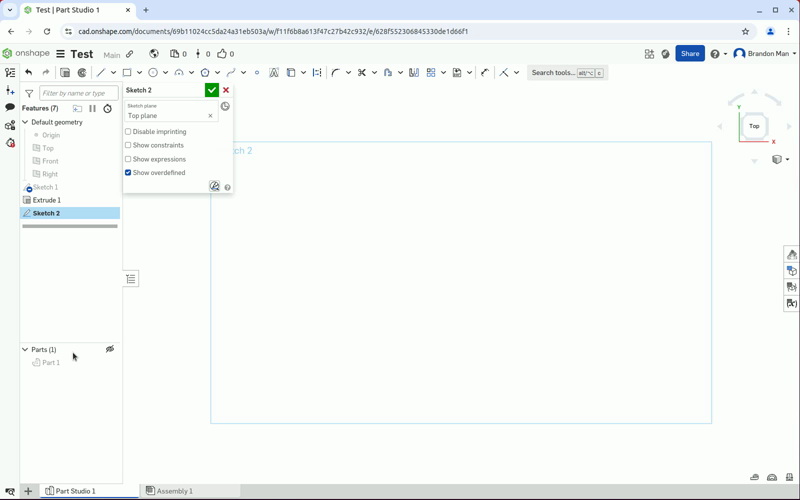
key(c)
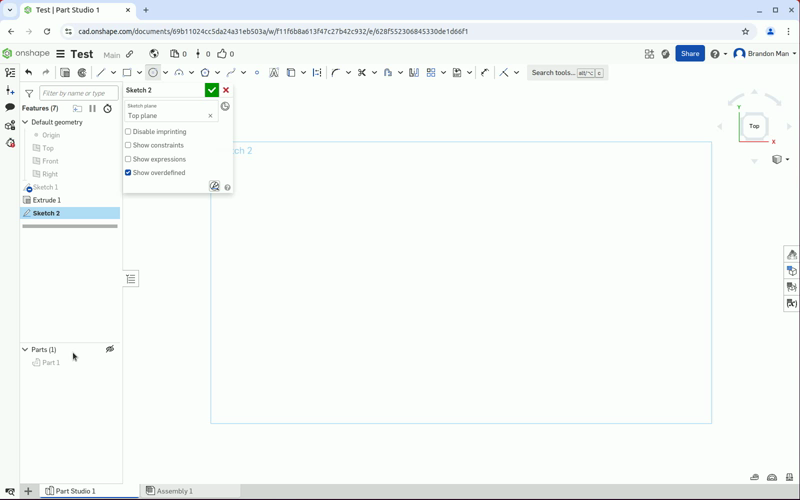
key_down(shift)
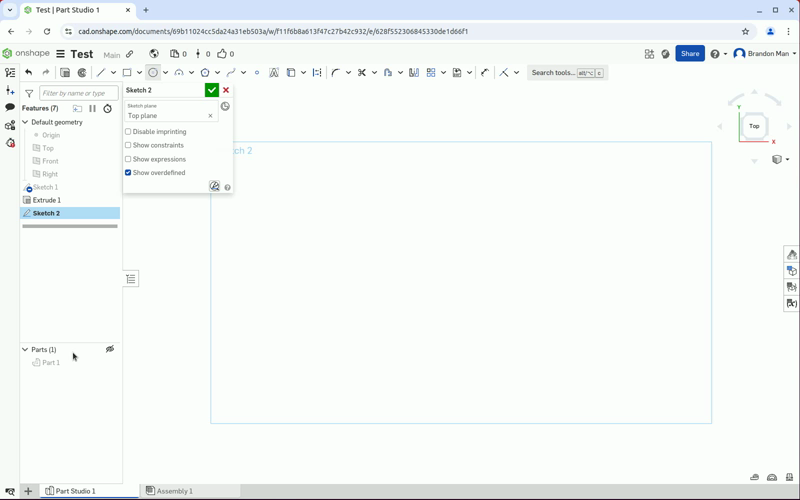
mouse_move(461, 282)
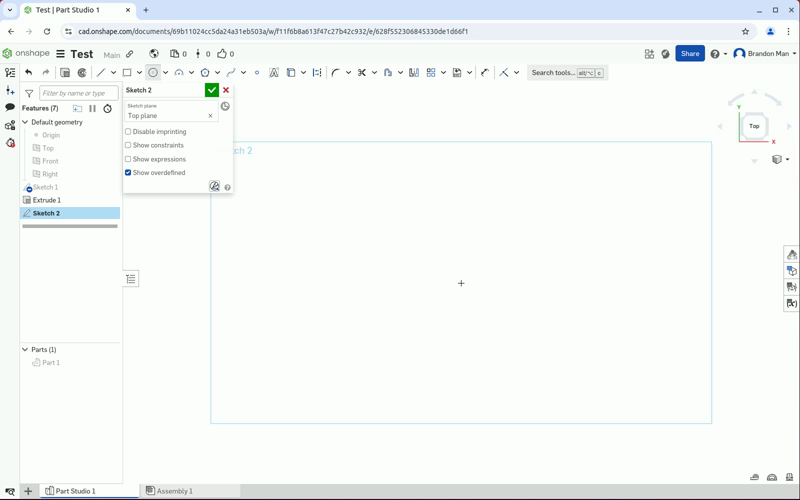
click(461, 282)
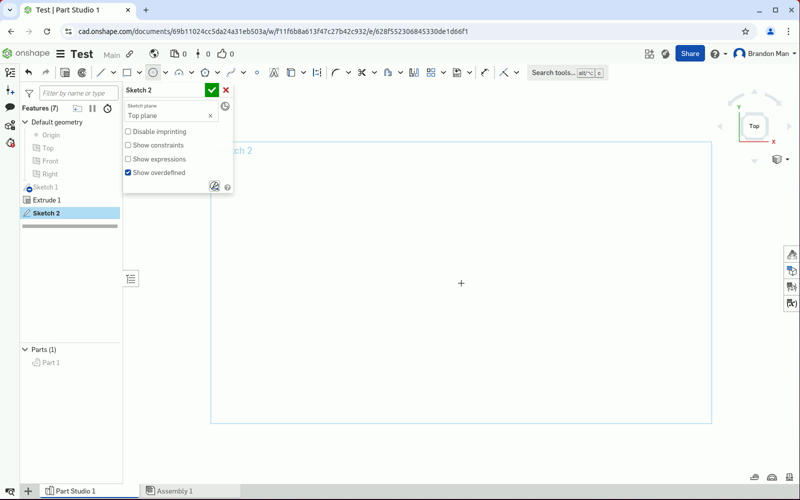
key_up(shift)
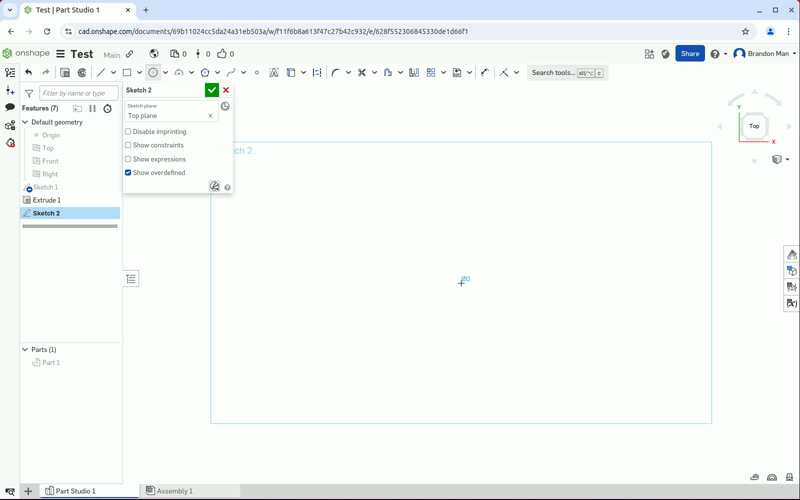
mouse_move(522, 282)
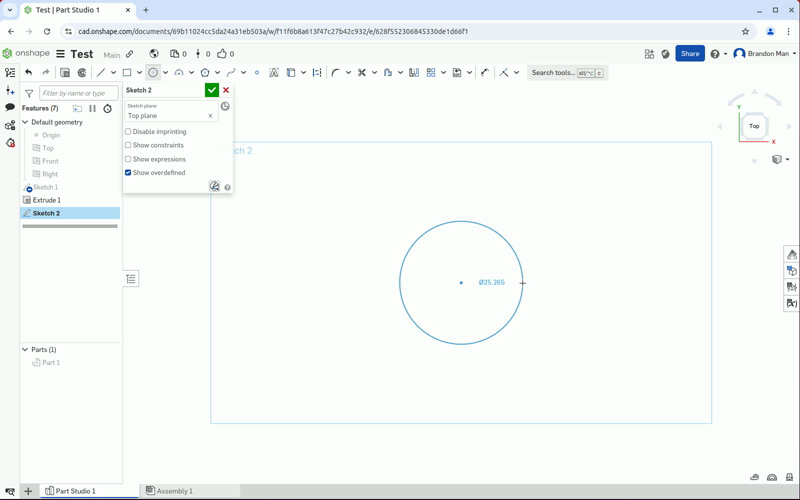
click(522, 282)
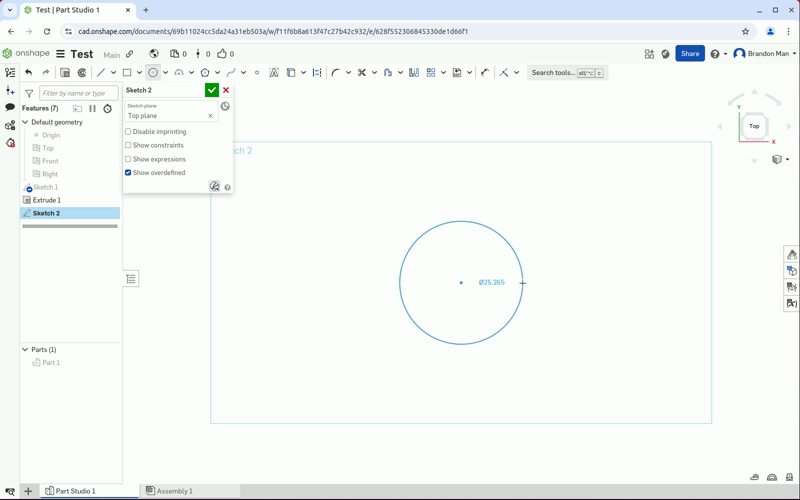
key(esc)
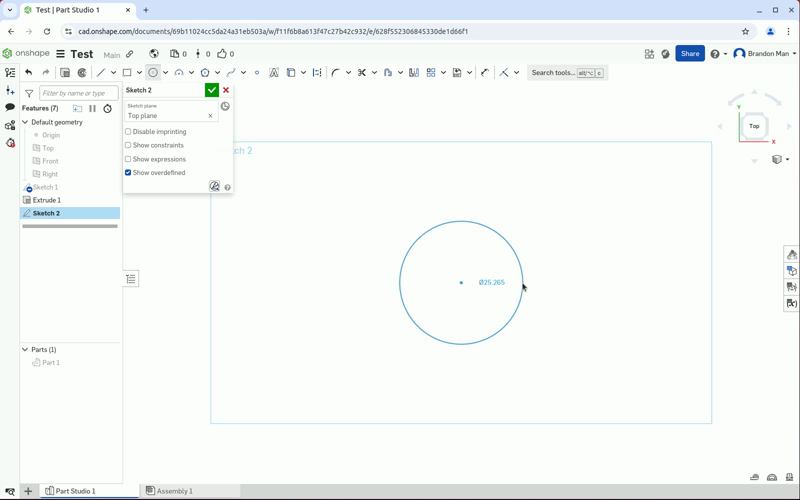
key(c)
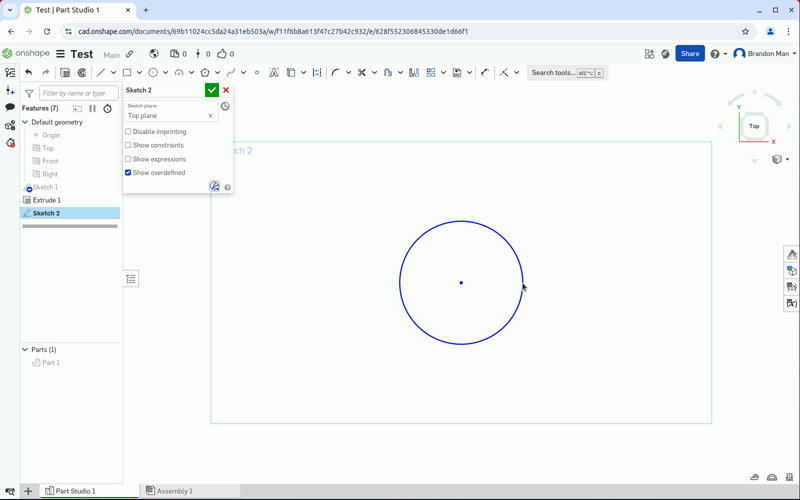
key_down(shift)
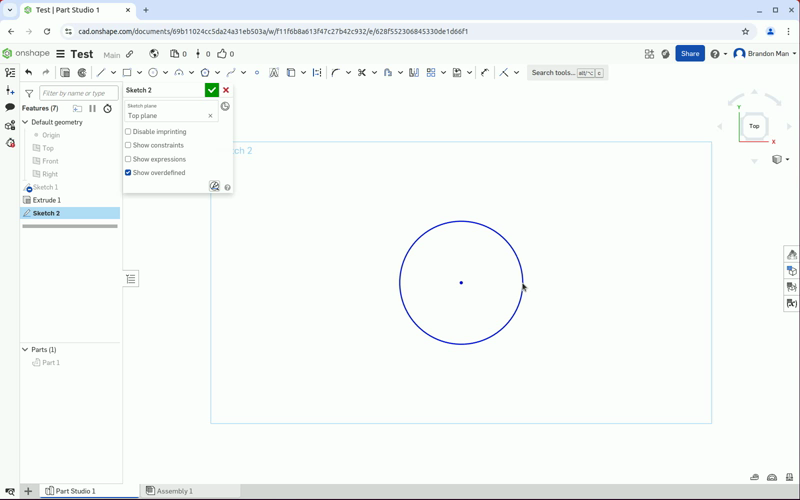
mouse_move(461, 282)
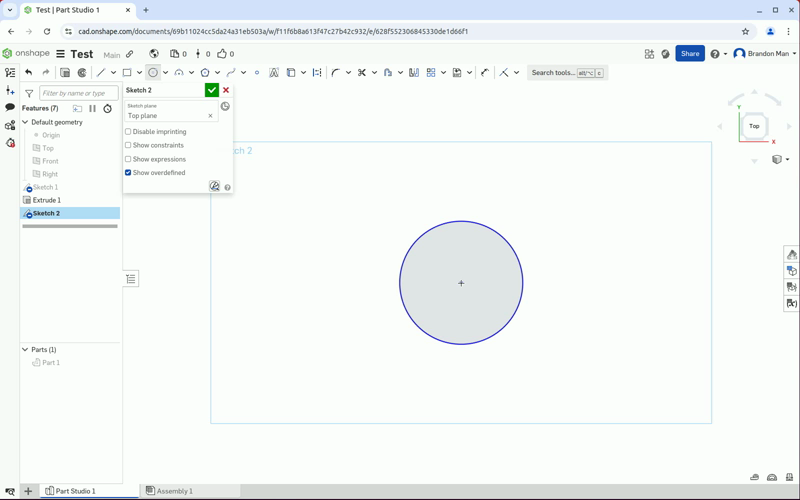
click(461, 282)
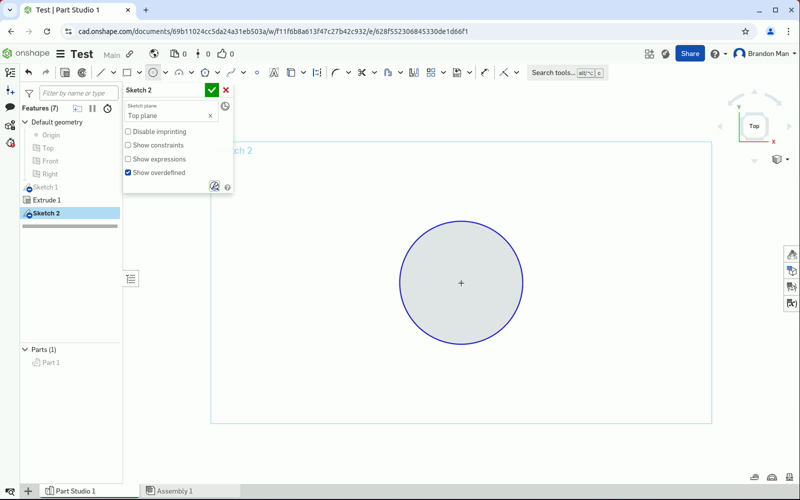
key_up(shift)
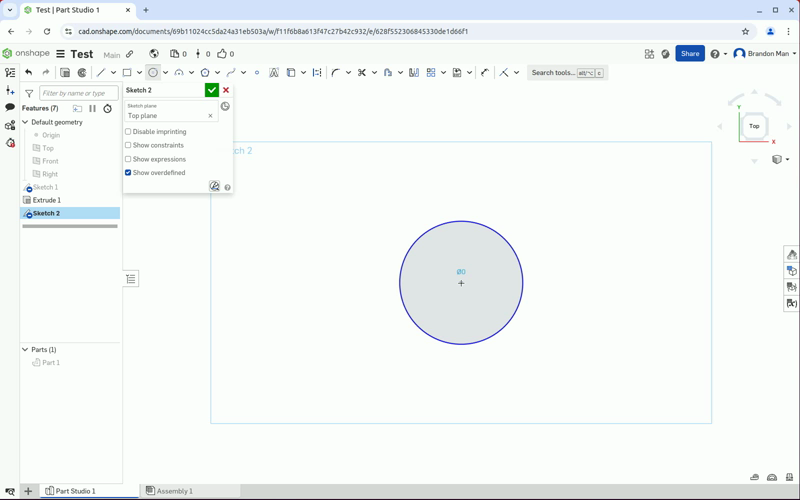
mouse_move(467, 282)
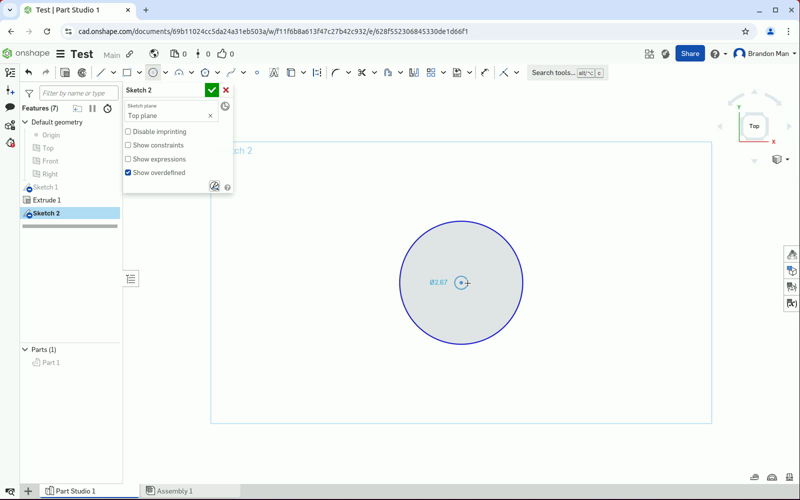
click(467, 282)
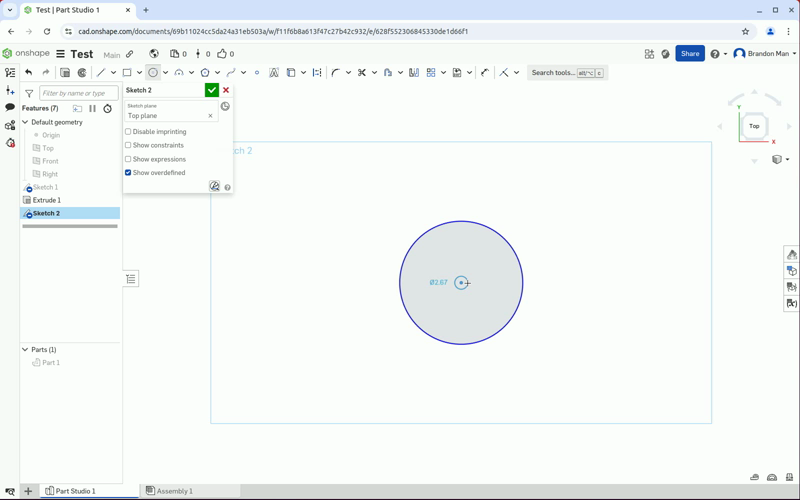
key(esc)
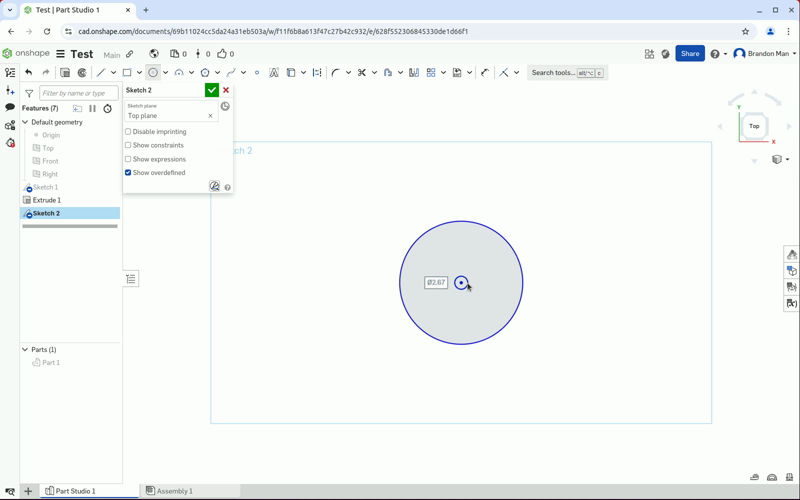
mouse_move(443, 251)
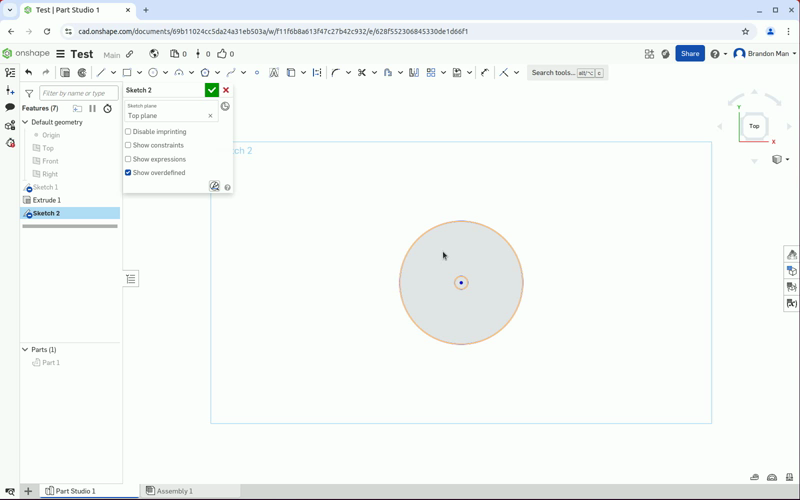
click(443, 251)
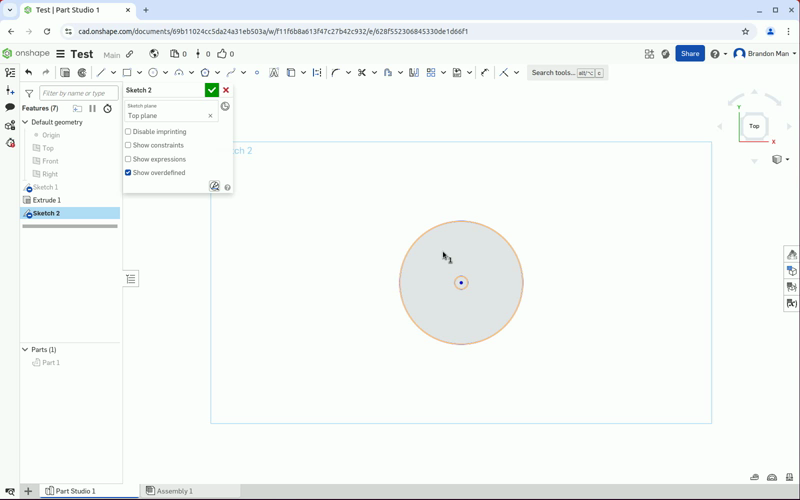
mouse_move(73, 352)
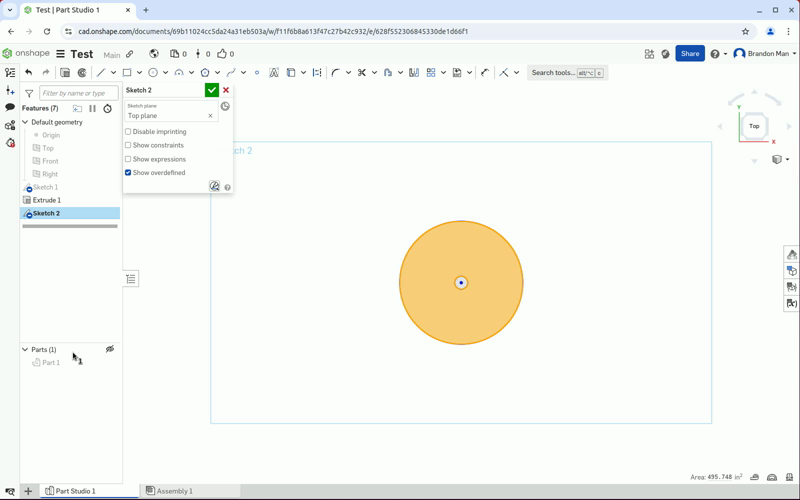
key(shift+y)
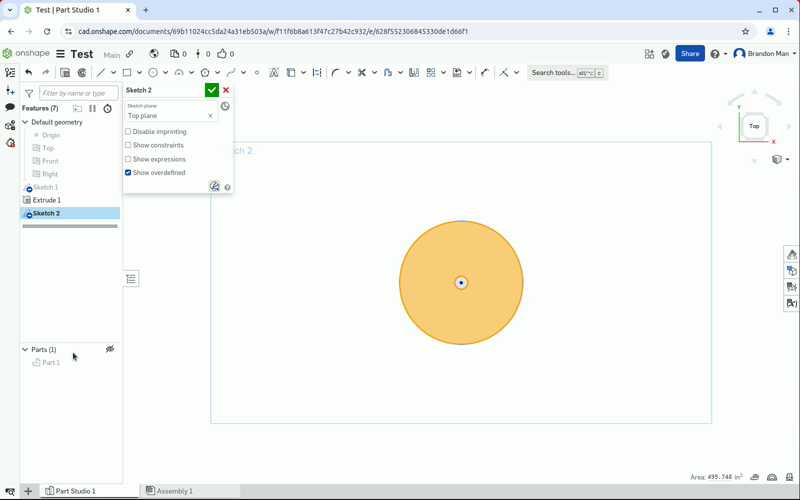
key(shift+e)
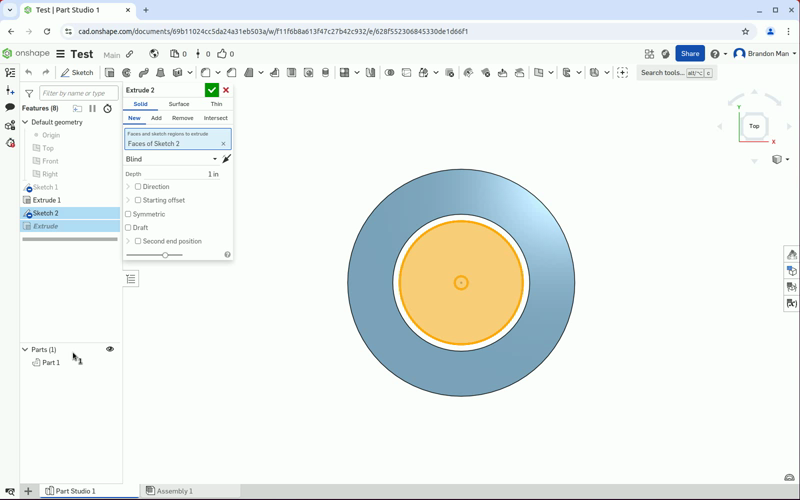
mouse_move(143, 106)
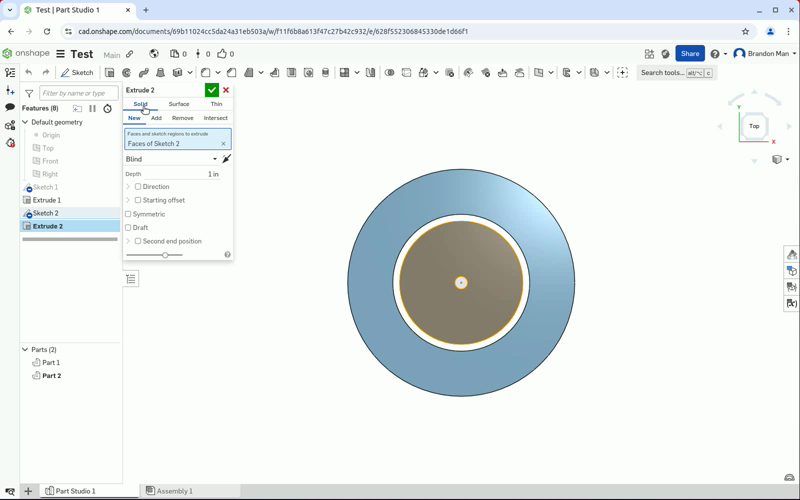
click(143, 106)
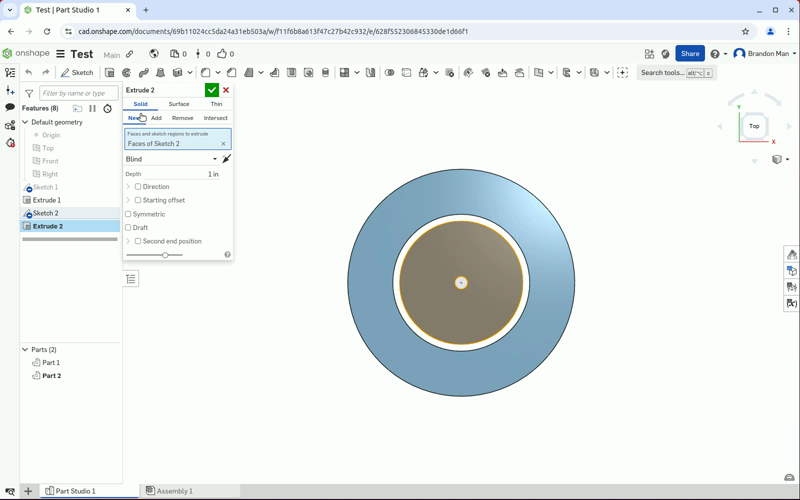
mouse_move(137, 120)
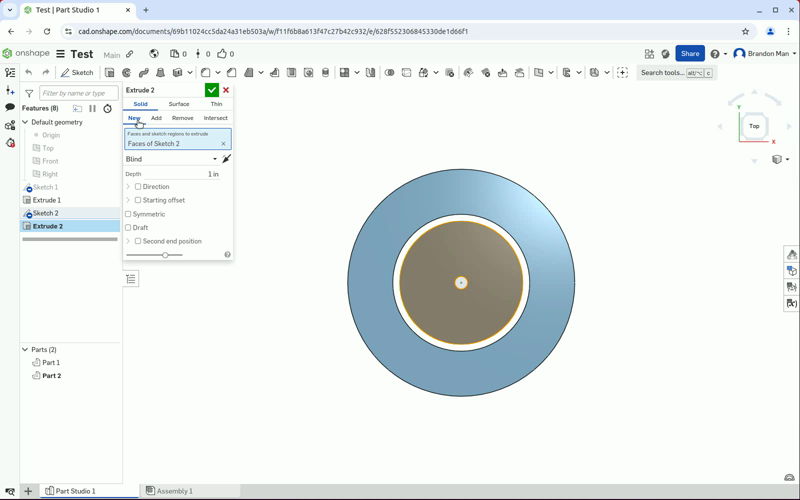
click(137, 120)
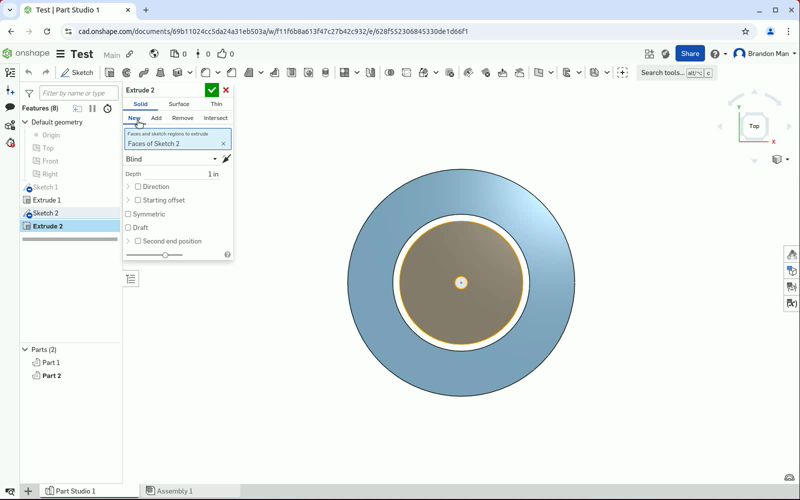
key(tab, 4)
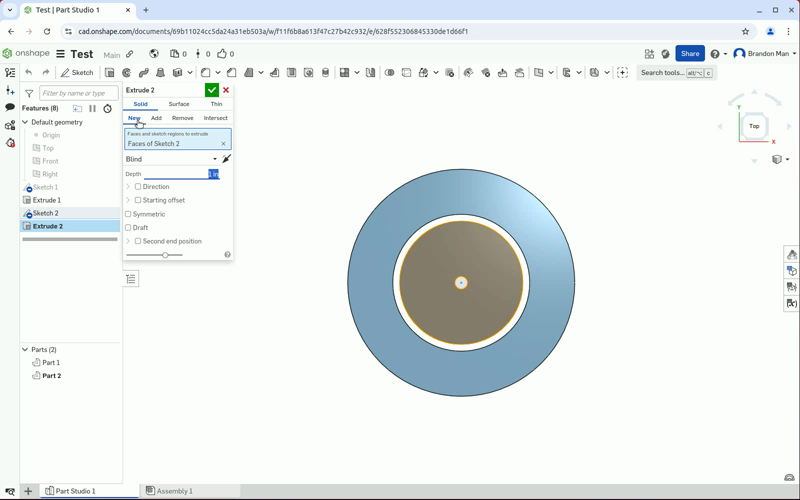
text(1.685)
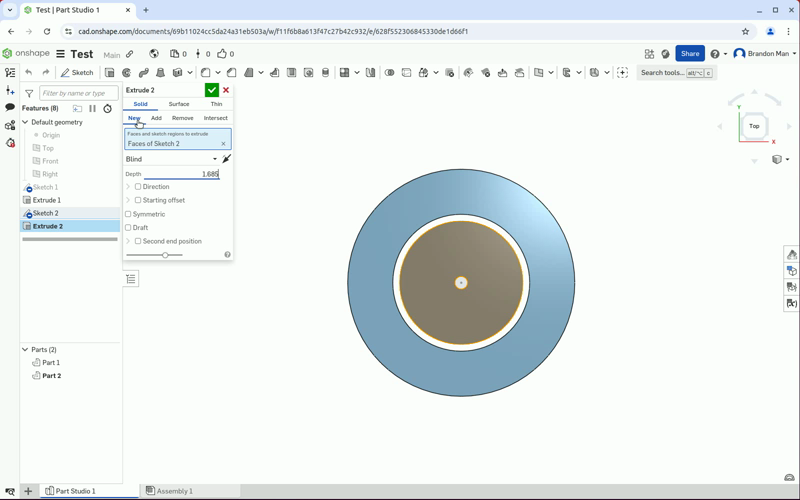
key(enter)
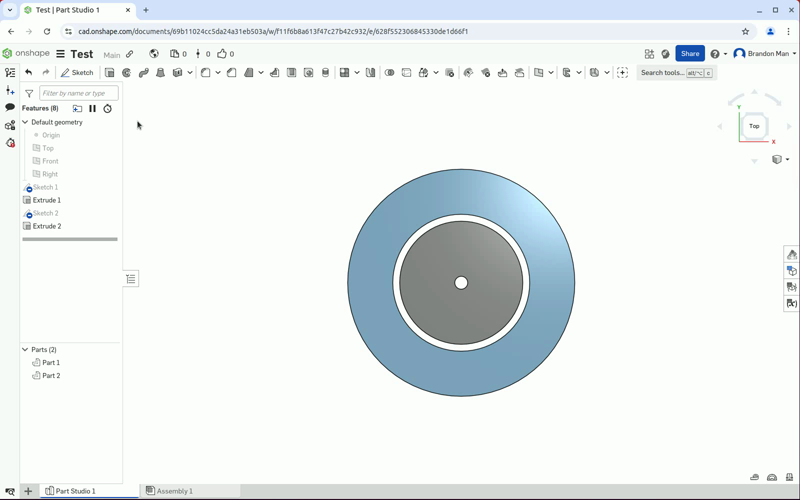
key(shift+h)
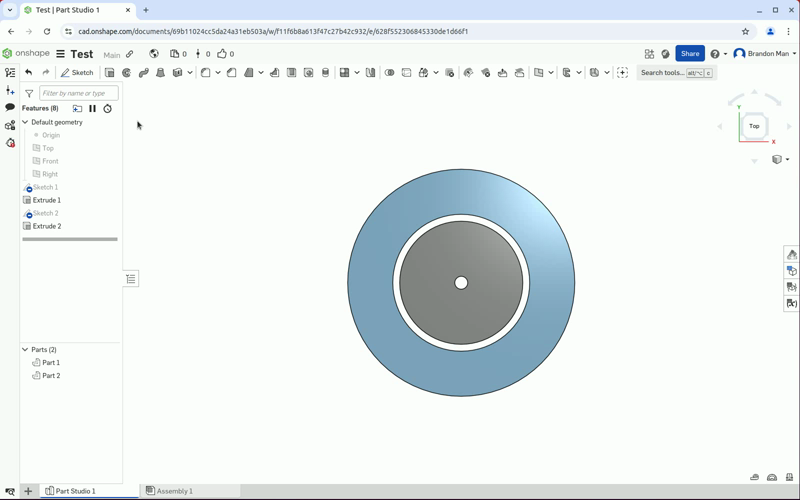
key(shift+h)
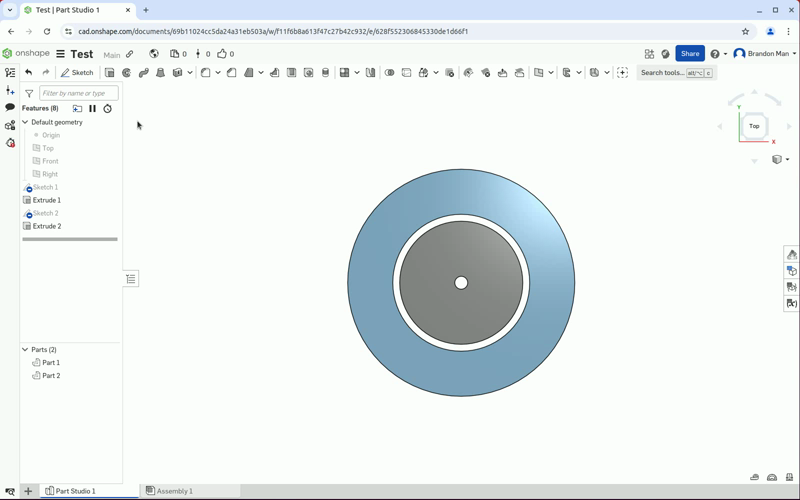
mouse_move(73, 189)
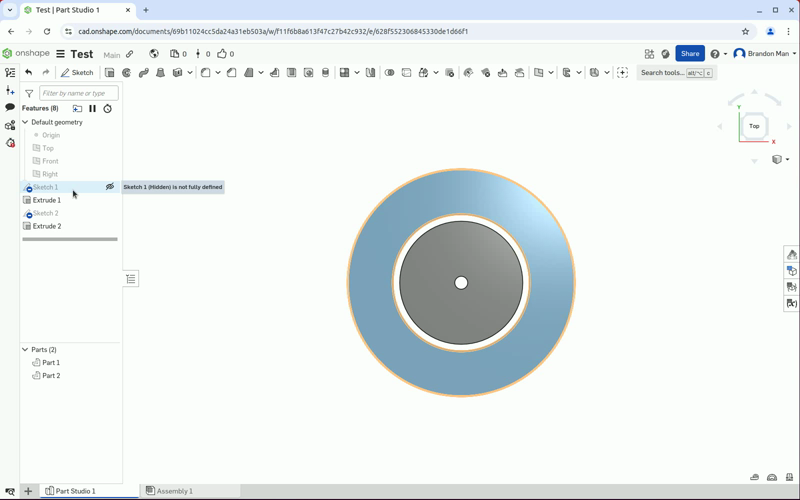
click(73, 189)
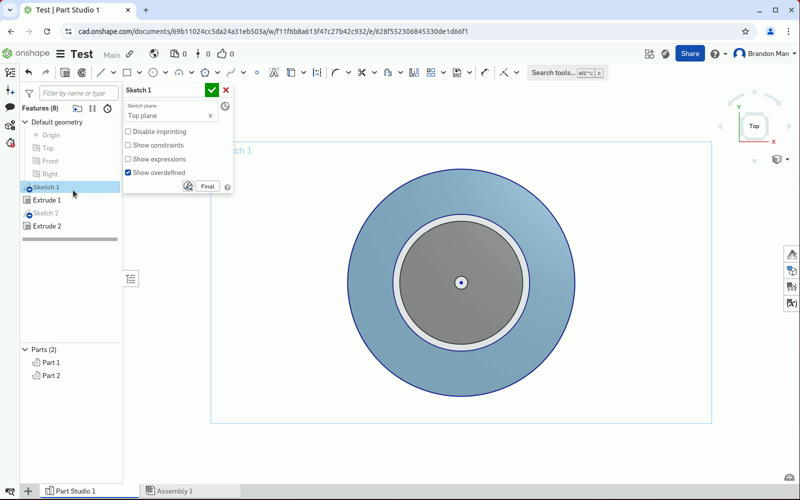
mouse_move(229, 92)
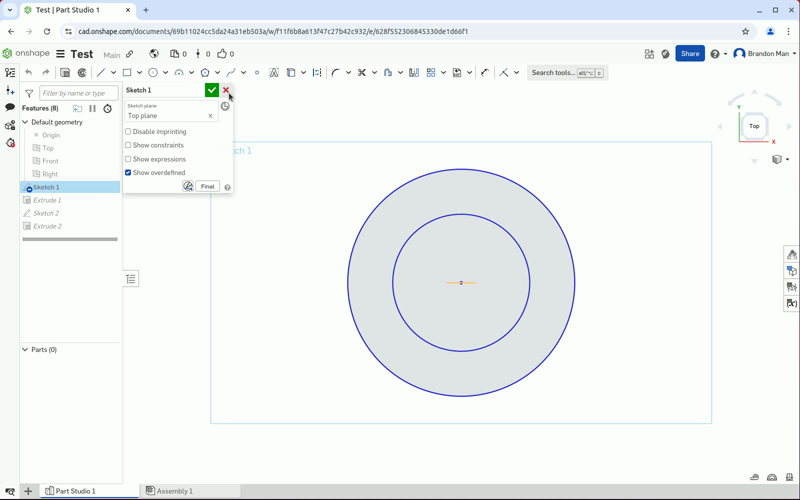
click(229, 92)
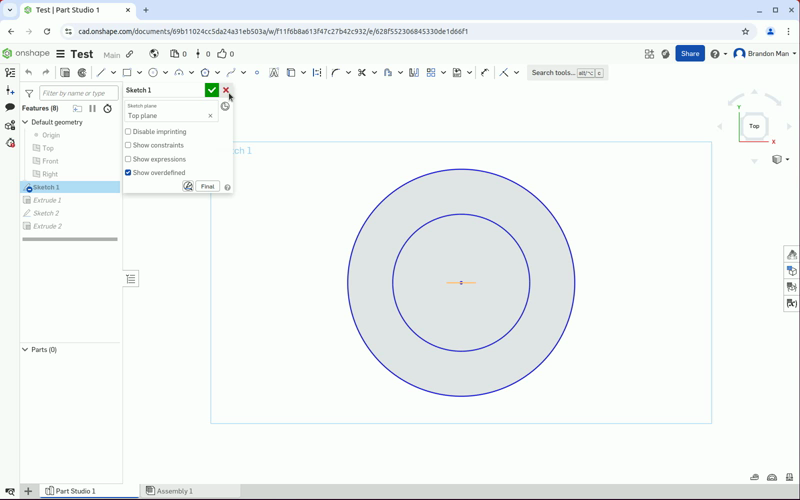
key(shift+s)
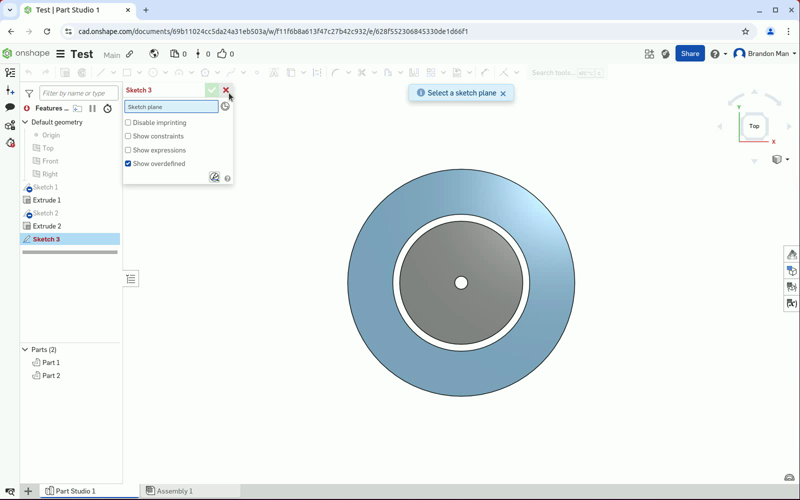
mouse_move(73, 150)
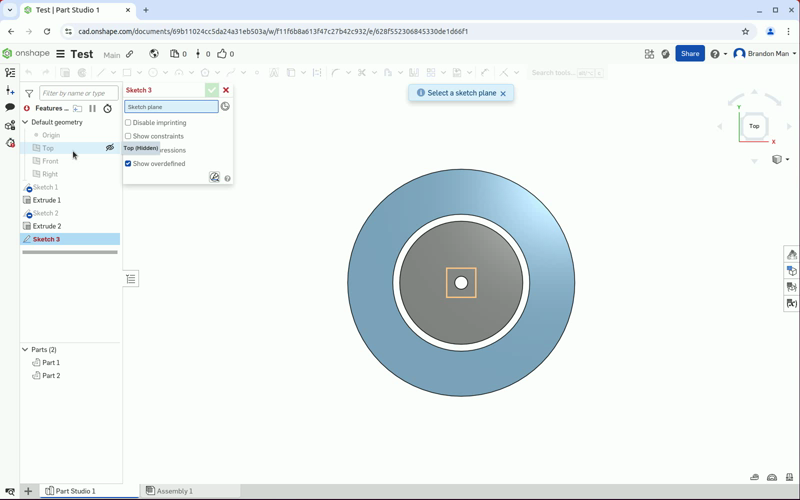
click(73, 150)
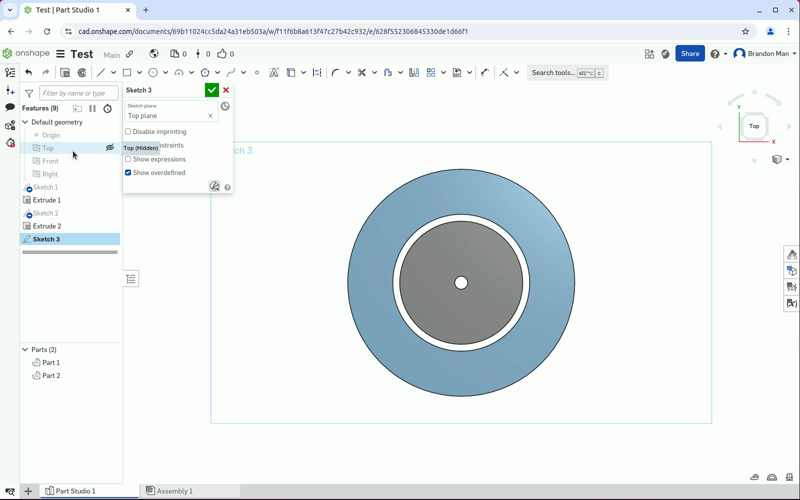
mouse_move(73, 352)
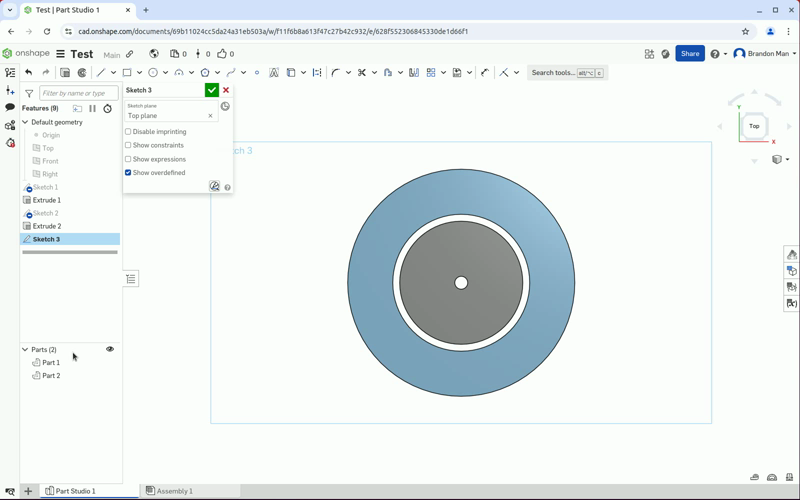
key(y)
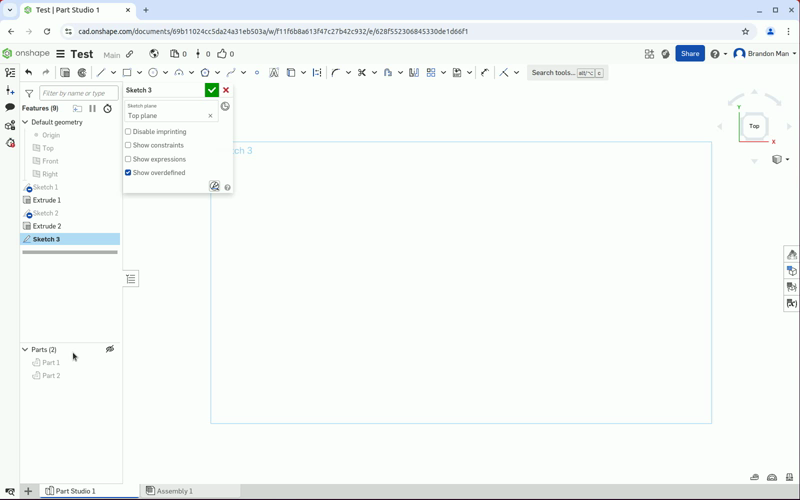
key(c)
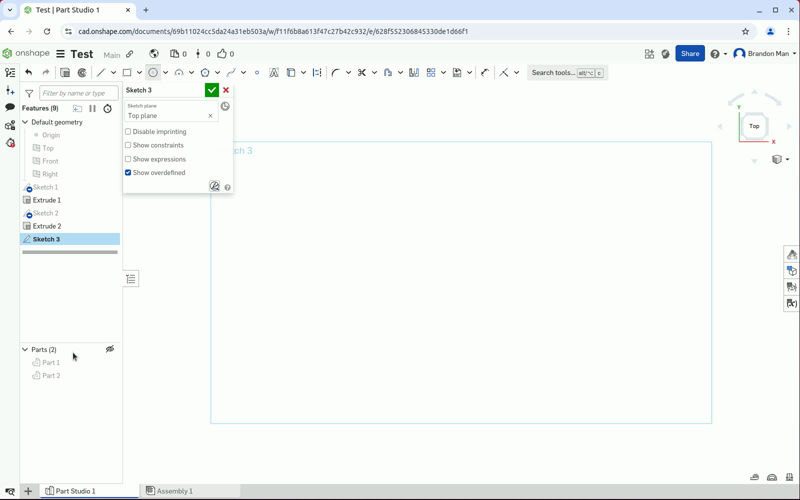
key_down(shift)
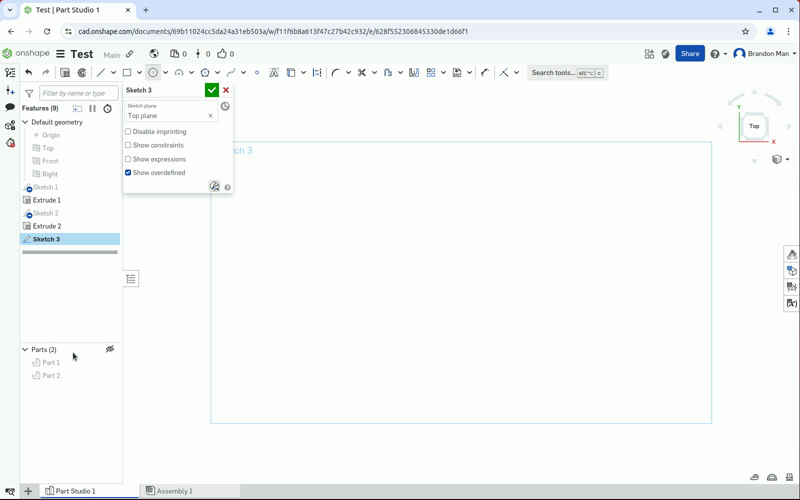
mouse_move(461, 282)
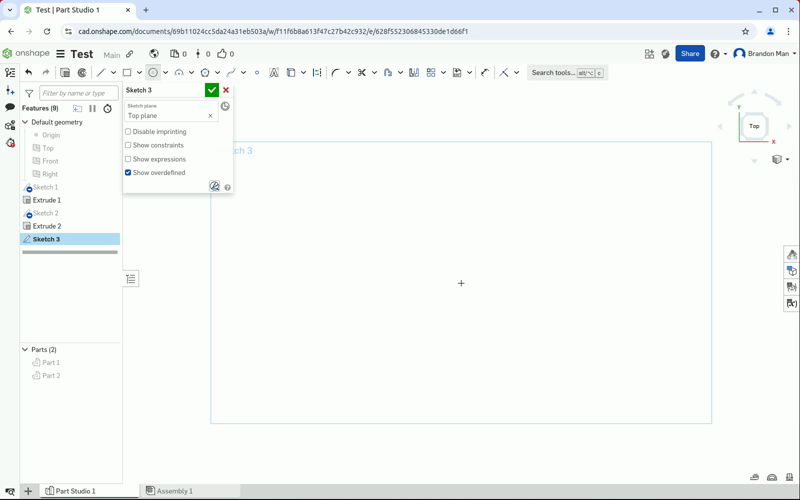
click(461, 282)
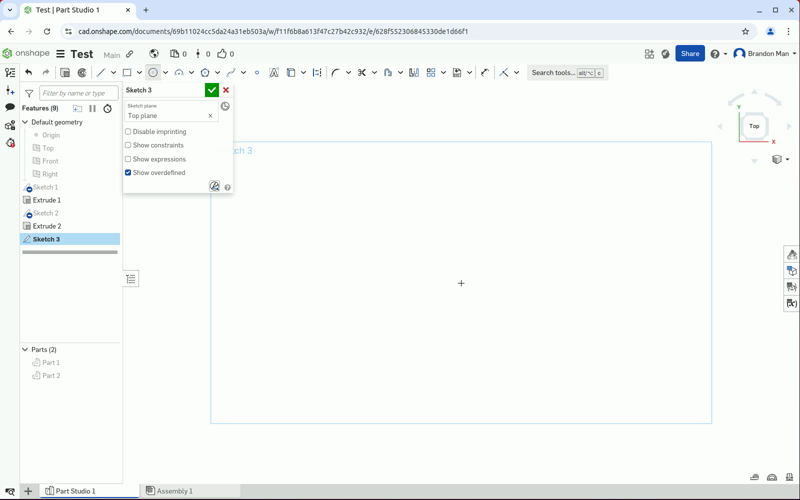
key_up(shift)
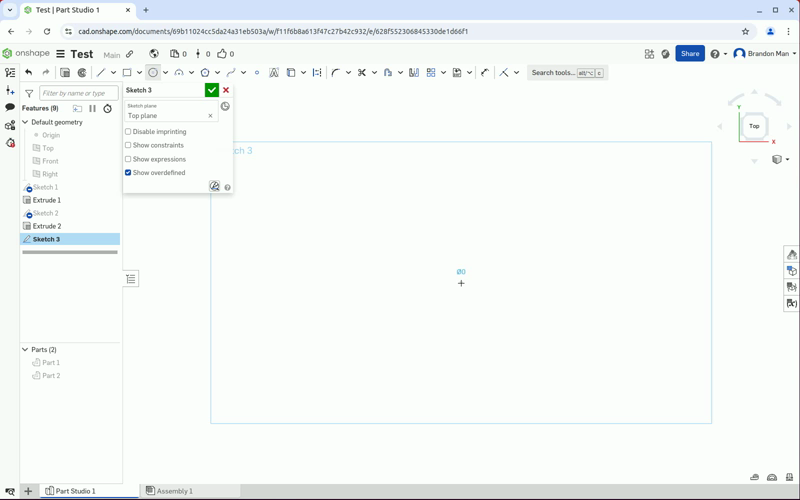
mouse_move(531, 282)
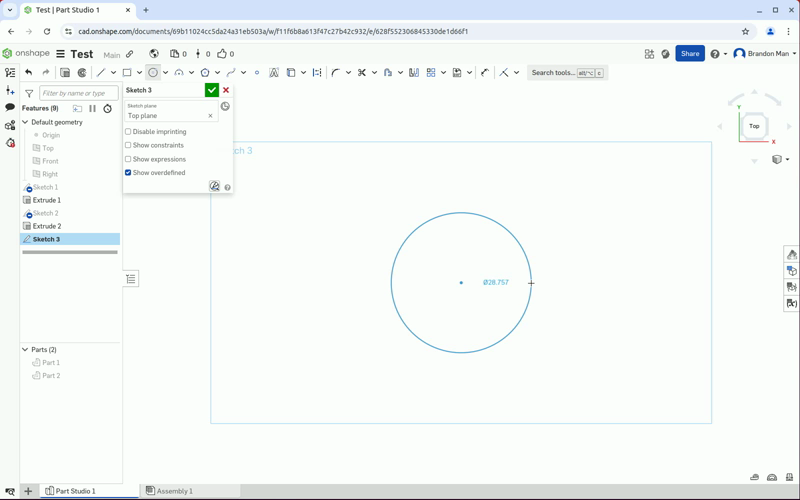
click(531, 282)
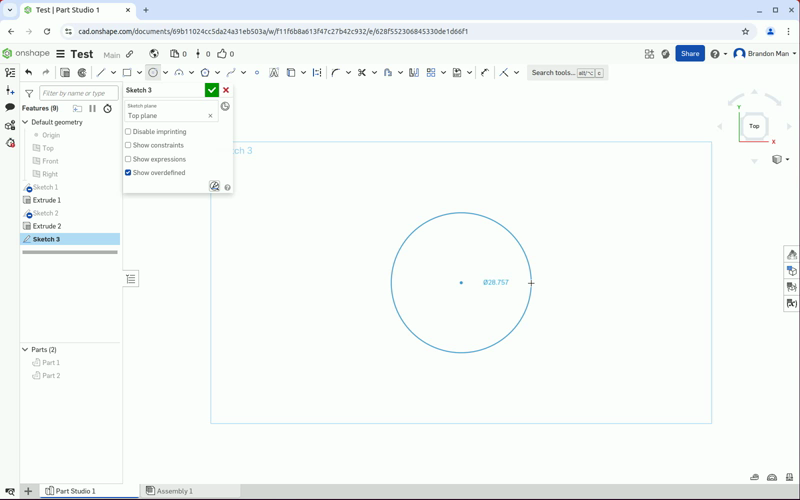
key(esc)
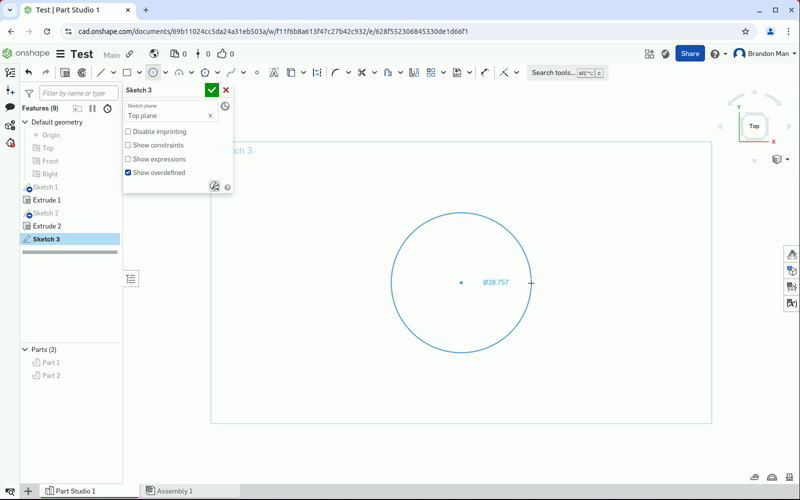
key(c)
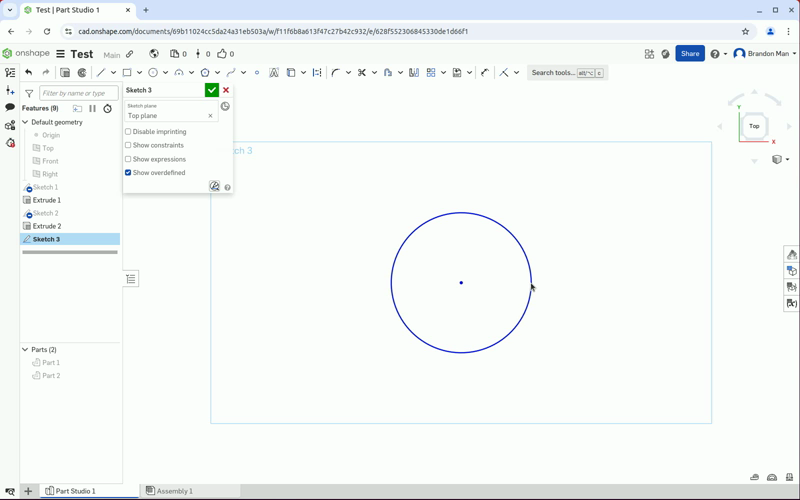
key_down(shift)
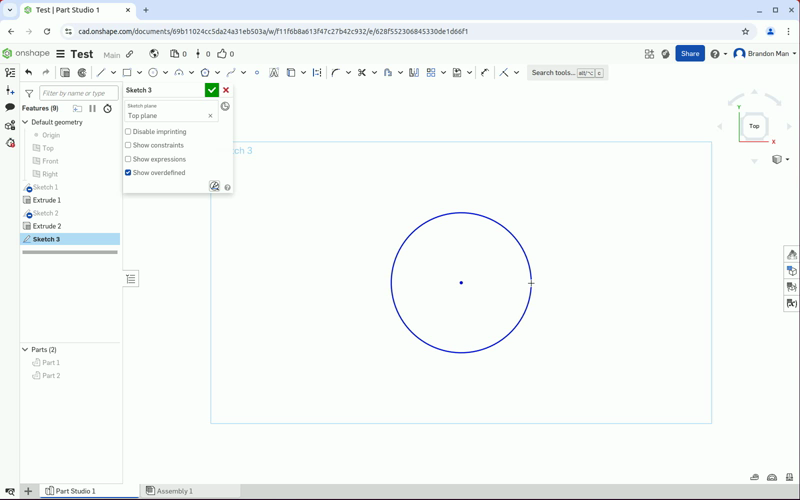
mouse_move(461, 282)
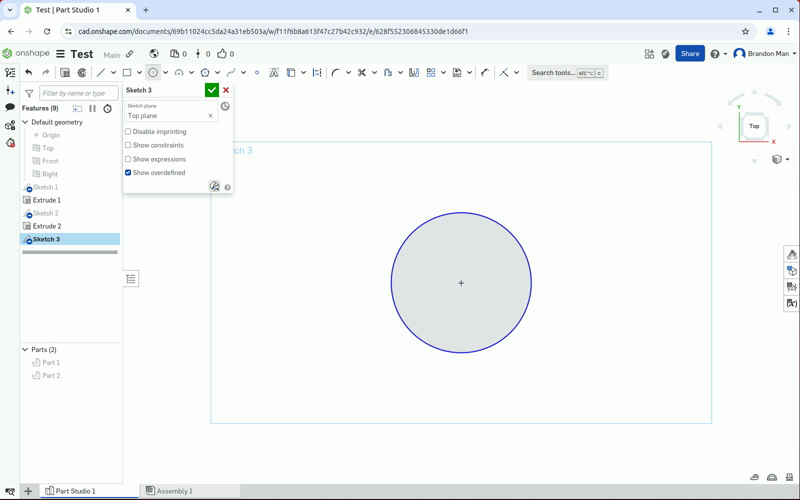
click(461, 282)
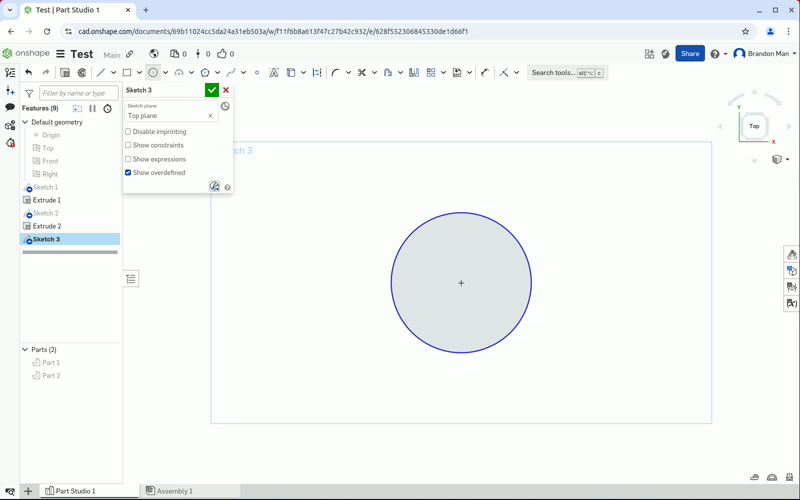
key_up(shift)
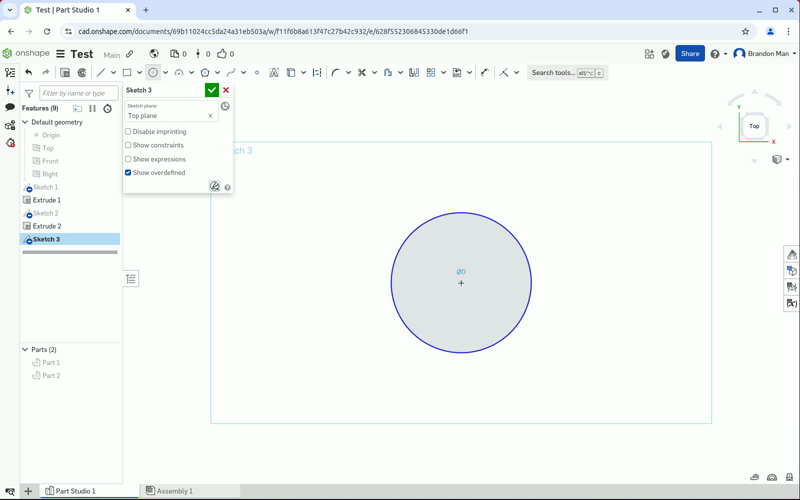
mouse_move(523, 282)
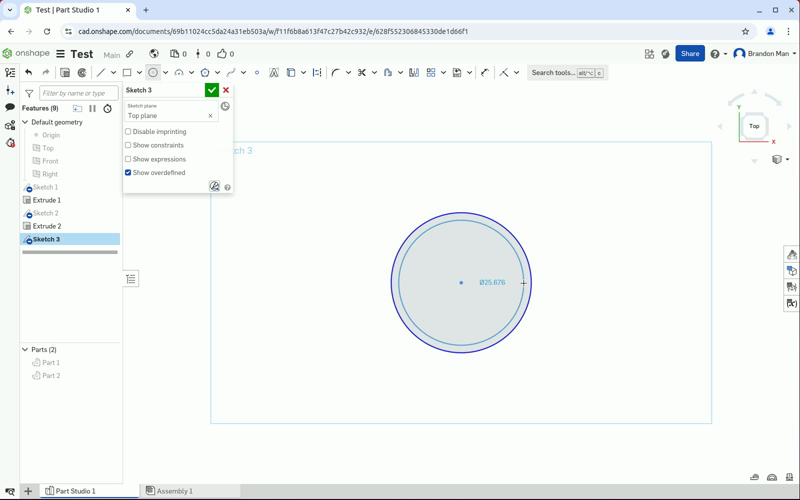
click(523, 282)
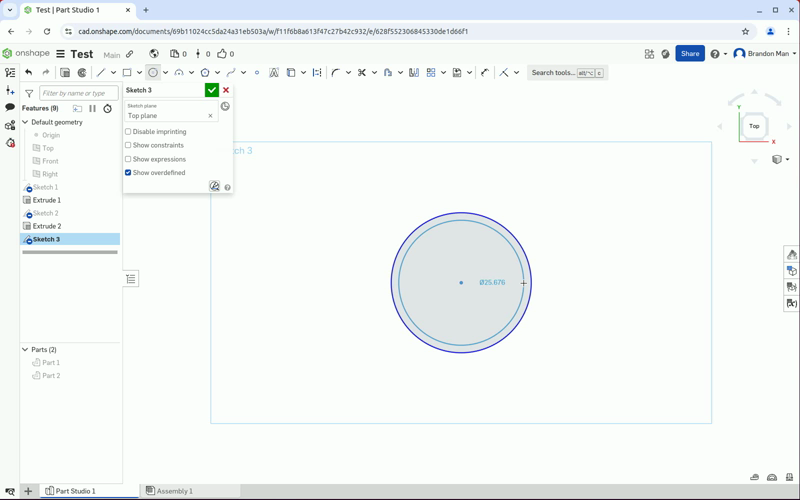
key(esc)
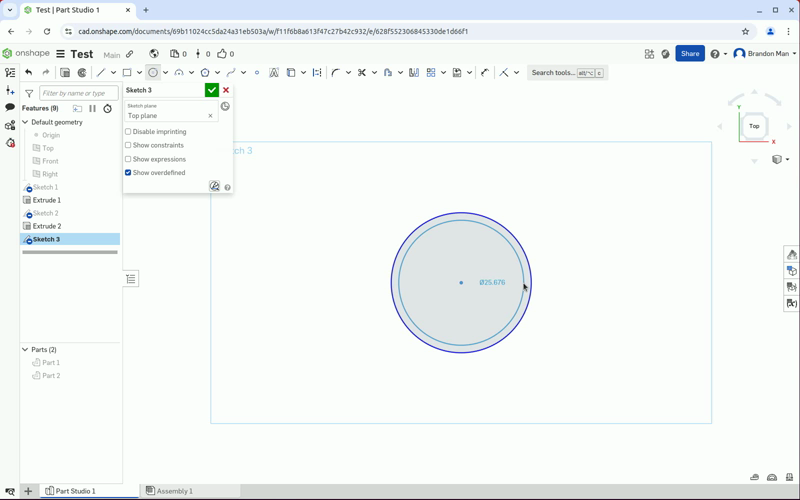
mouse_move(406, 245)
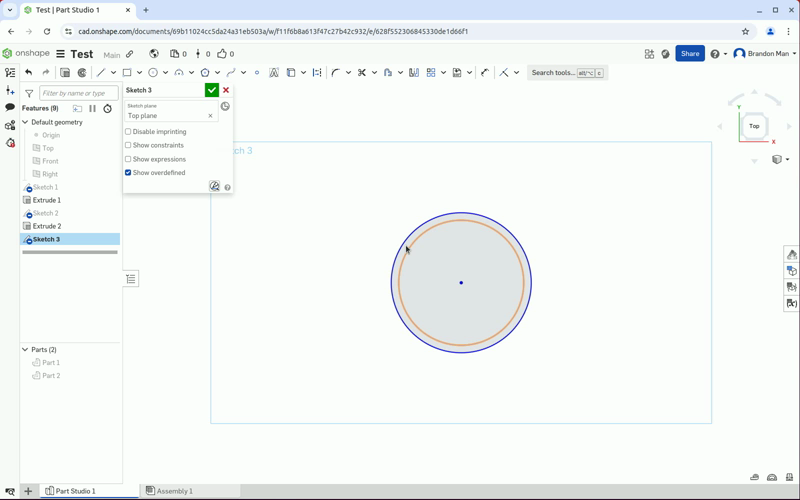
click(406, 245)
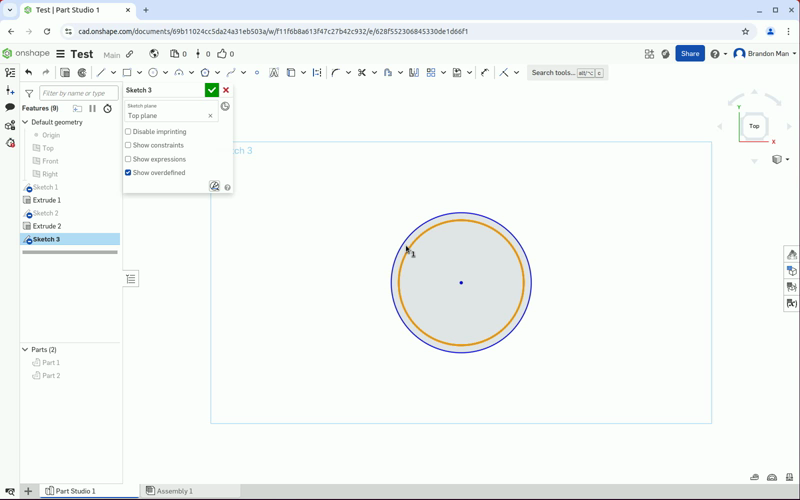
mouse_move(73, 352)
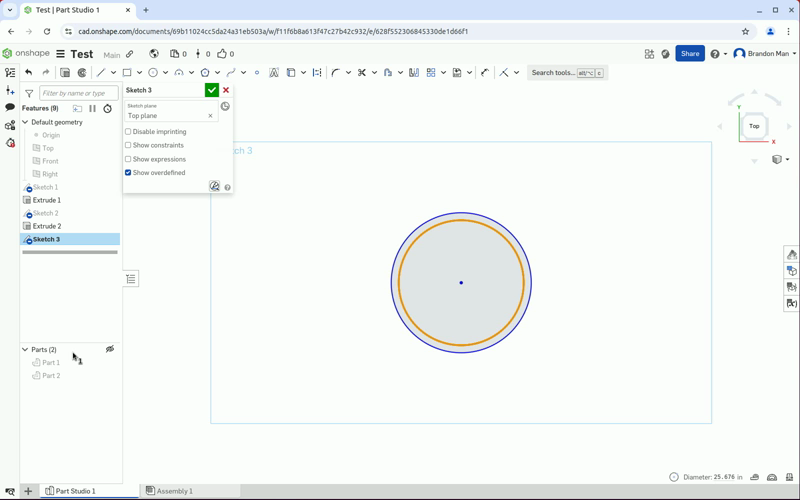
key(shift+y)
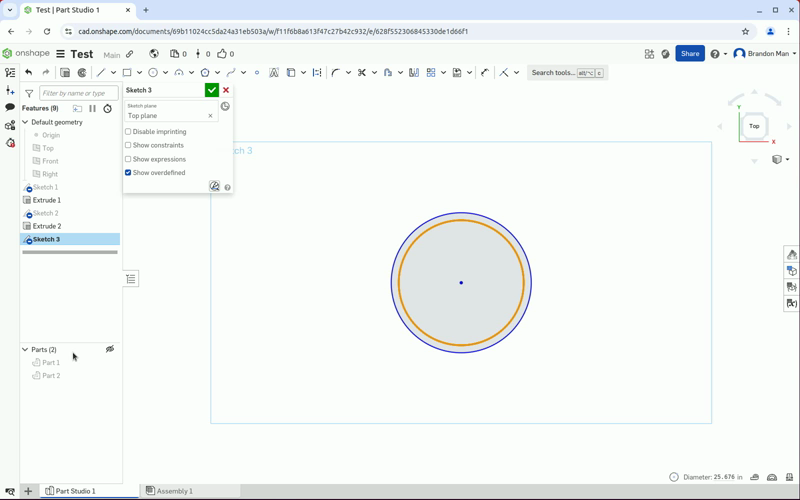
key(shift+e)
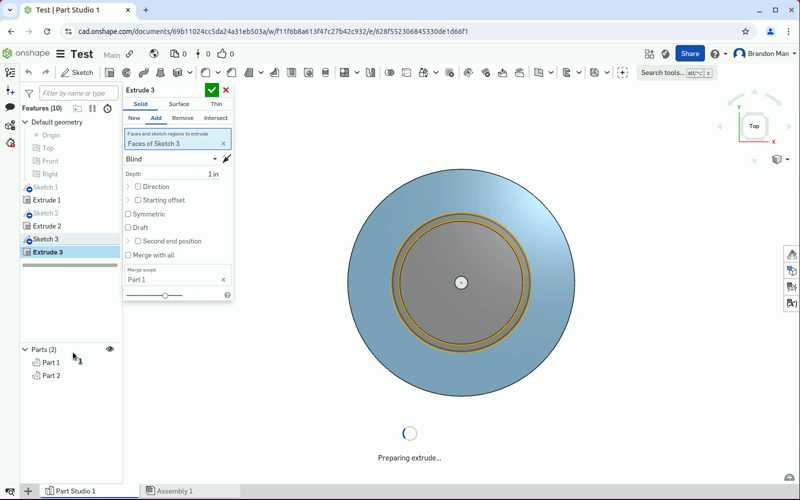
mouse_move(143, 106)
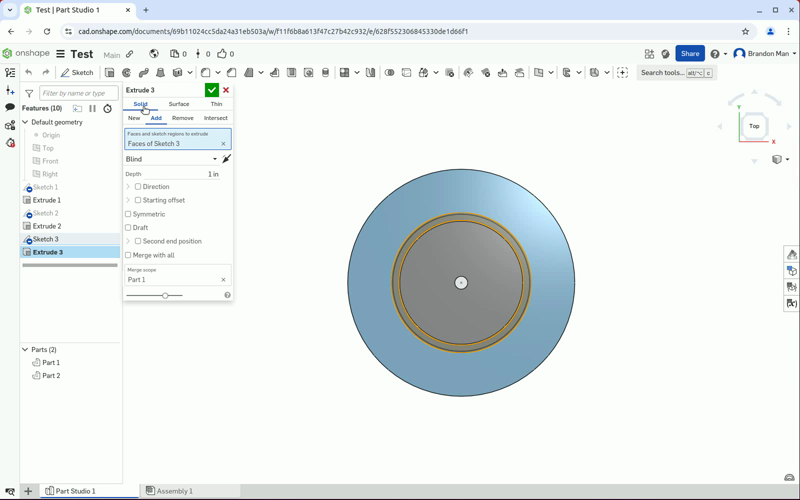
click(143, 106)
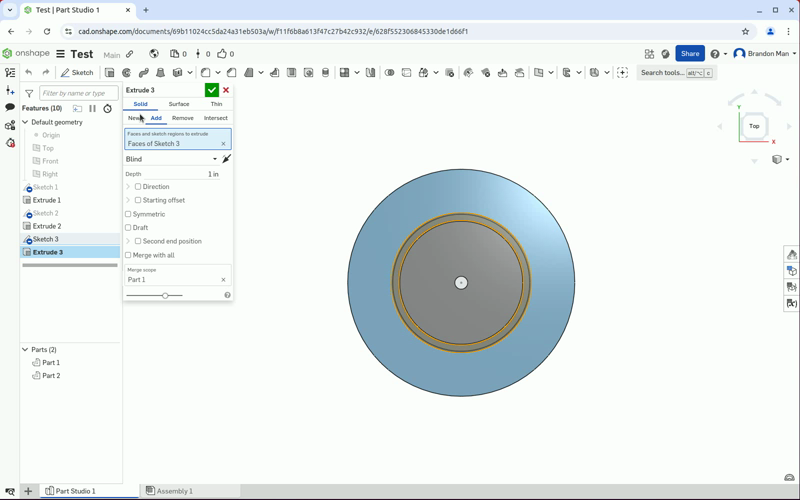
mouse_move(137, 120)
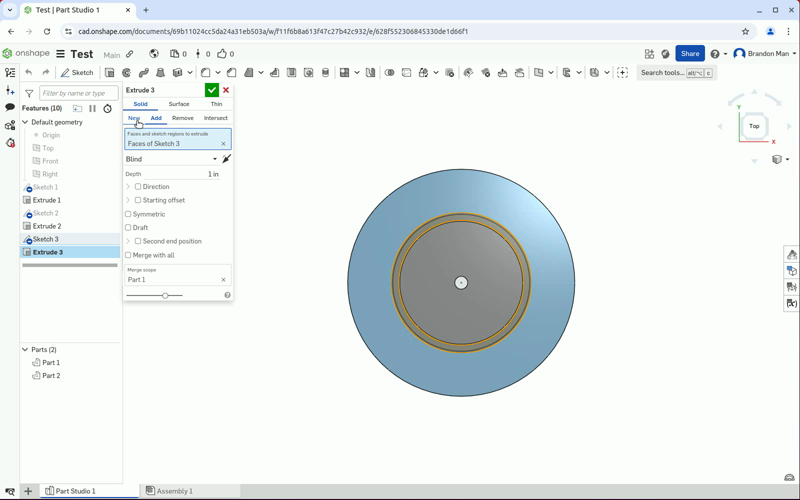
click(137, 120)
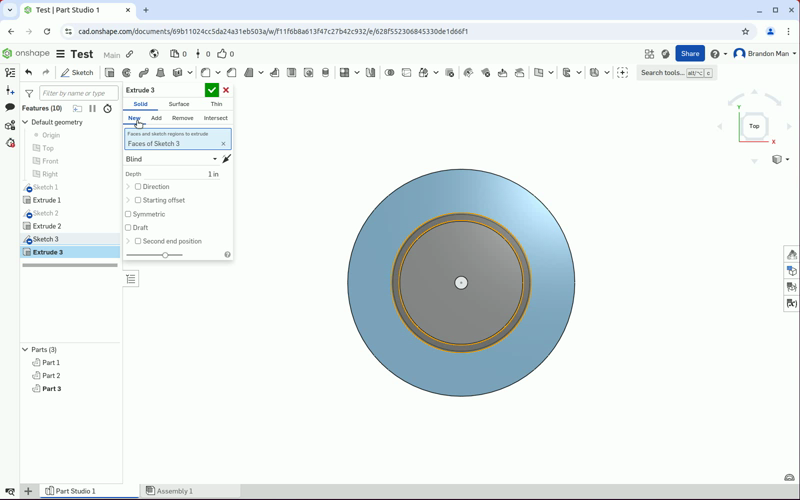
key(tab, 4)
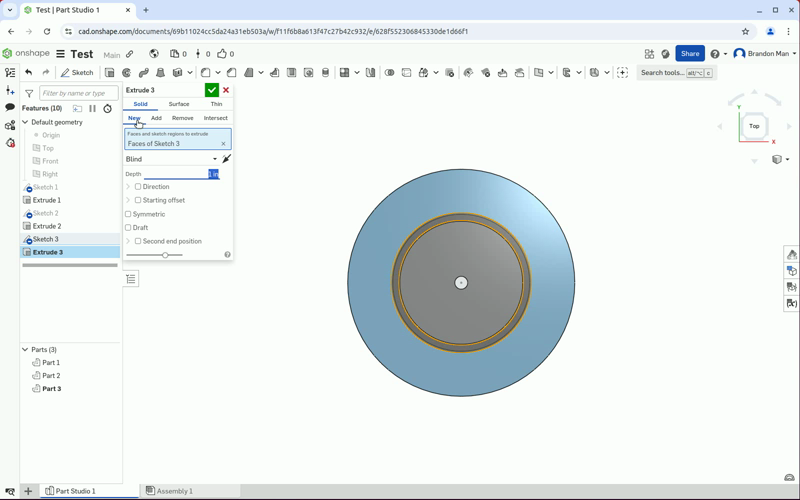
text(1.685)
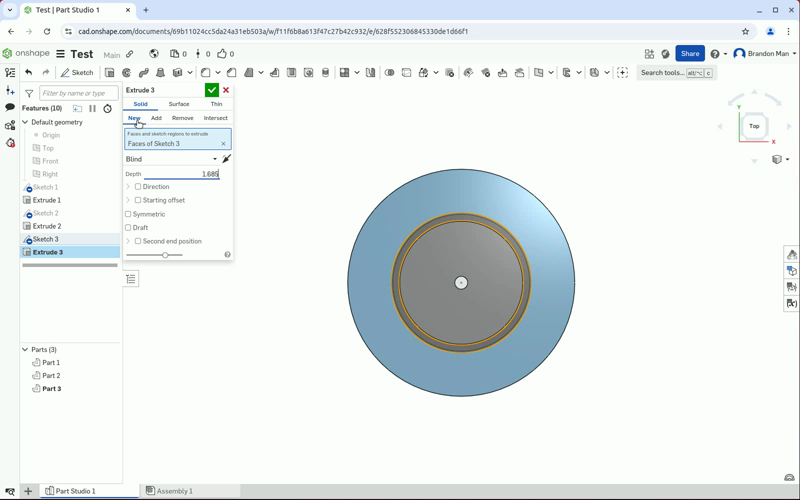
key(enter)
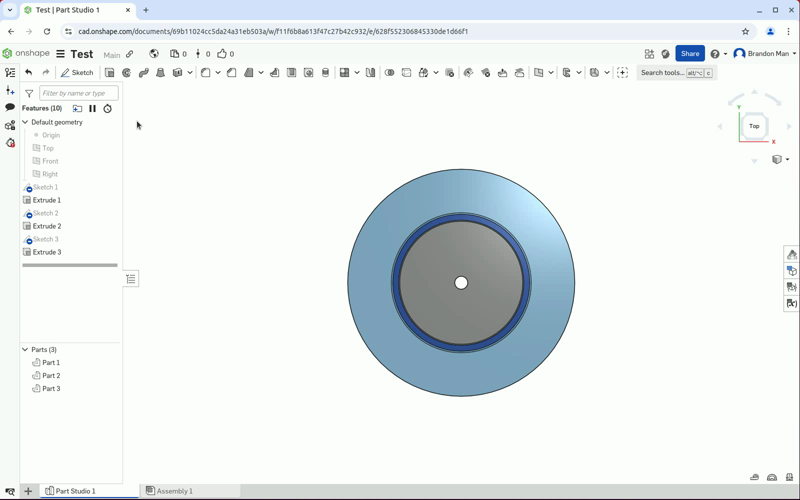
key(shift+h)
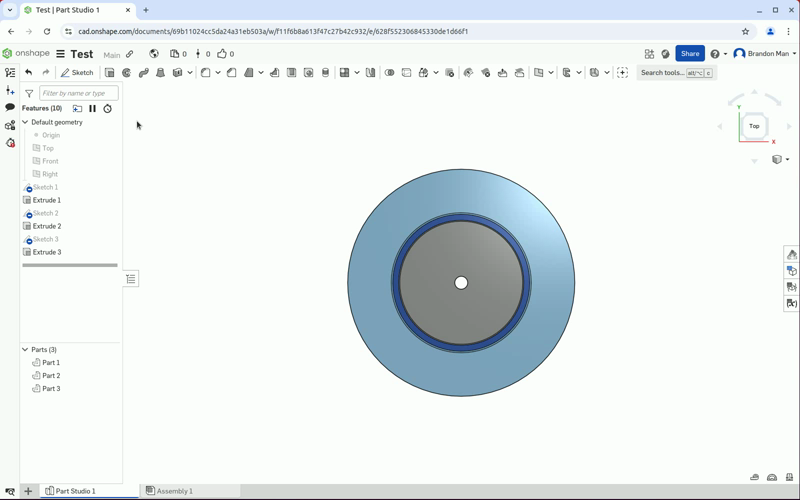
key(shift+h)
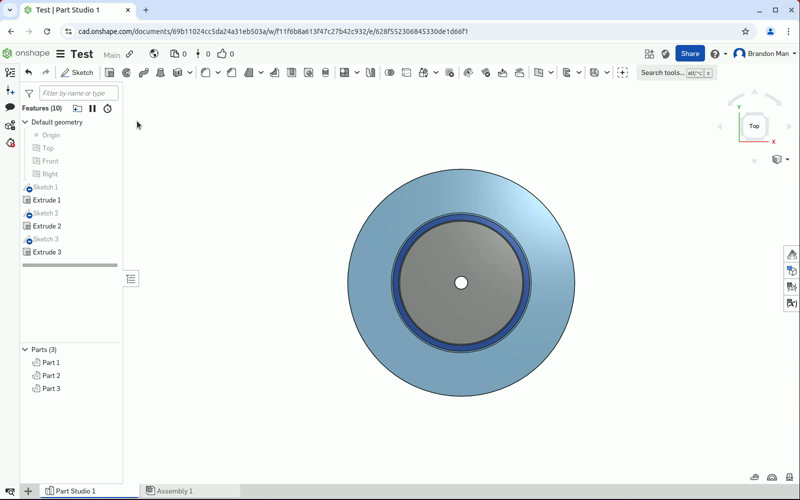
mouse_move(73, 189)
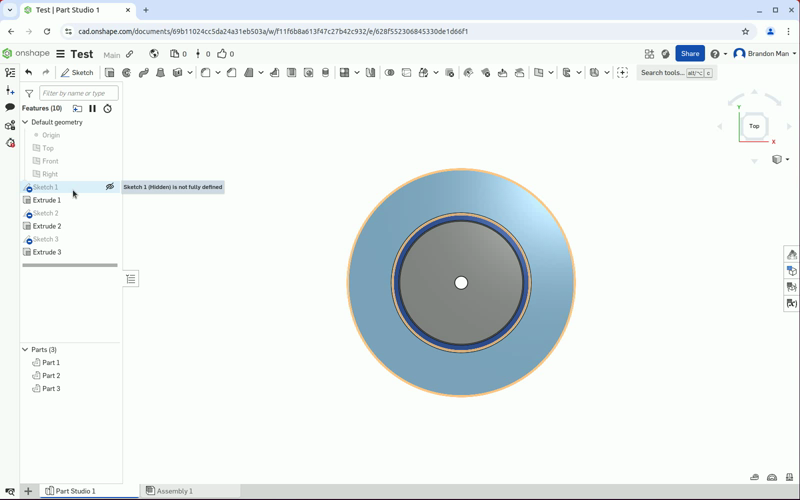
click(73, 189)
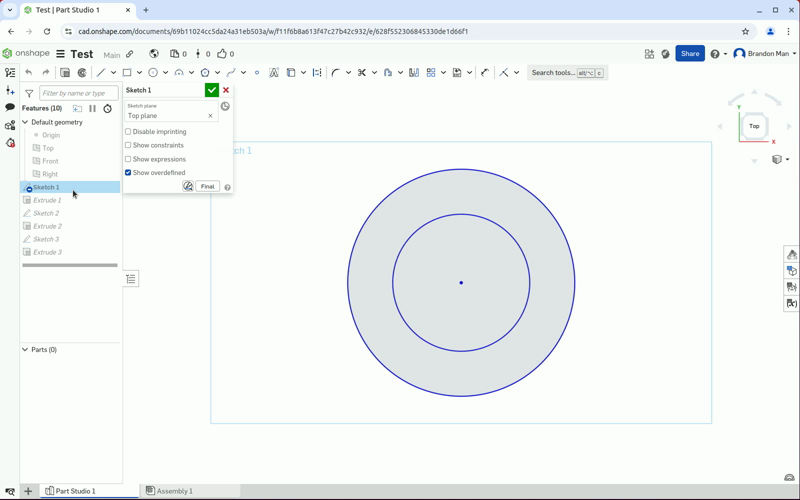
mouse_move(229, 92)
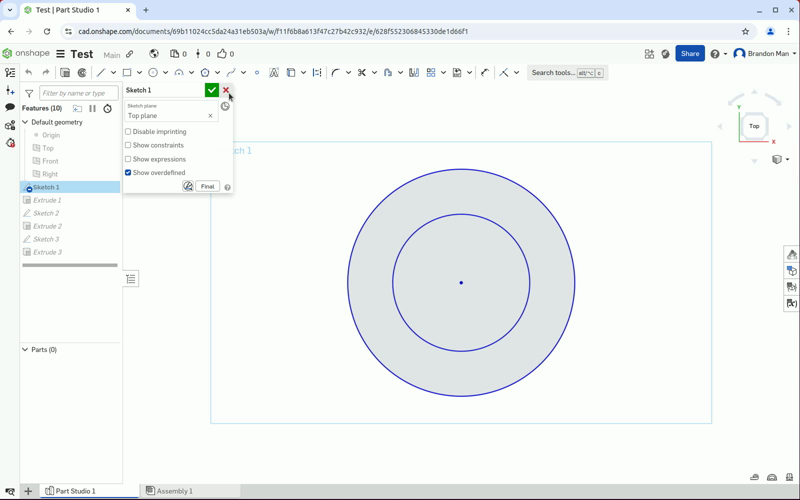
click(229, 92)
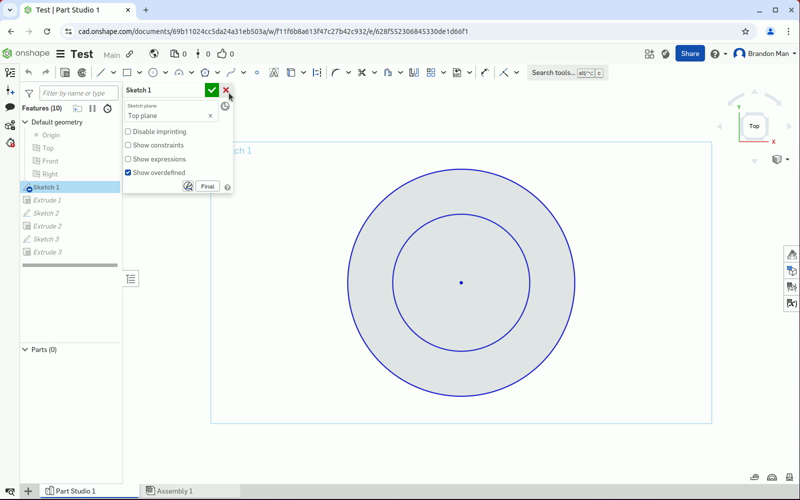
key(shift+s)
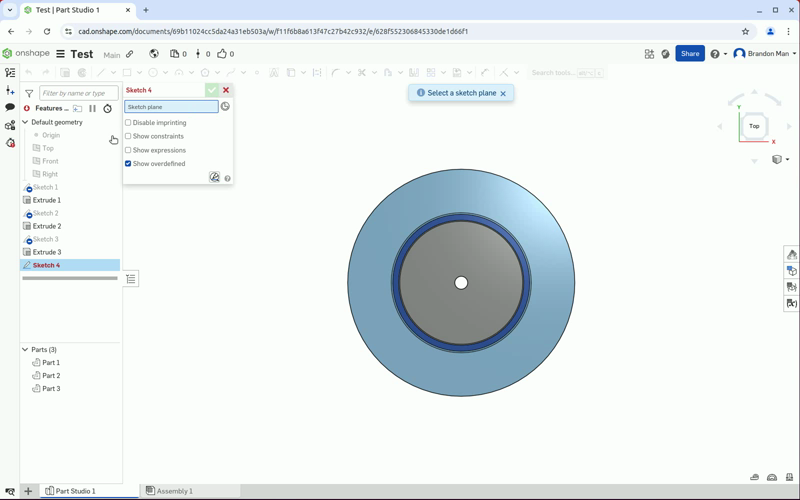
mouse_move(73, 150)
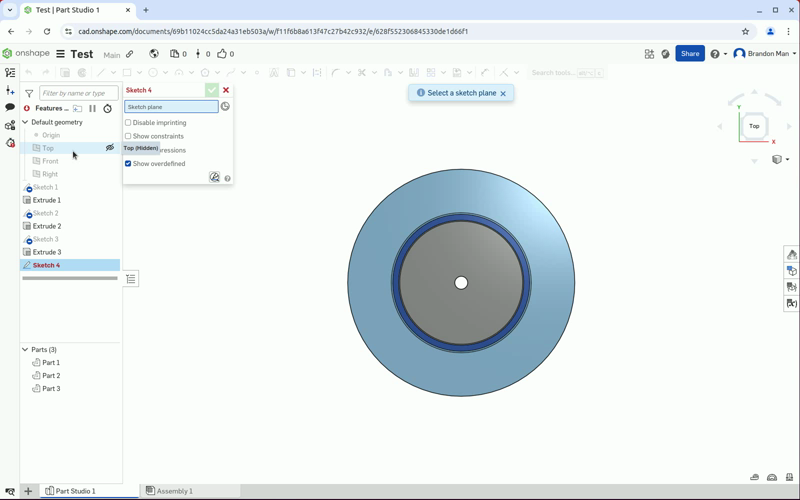
click(73, 150)
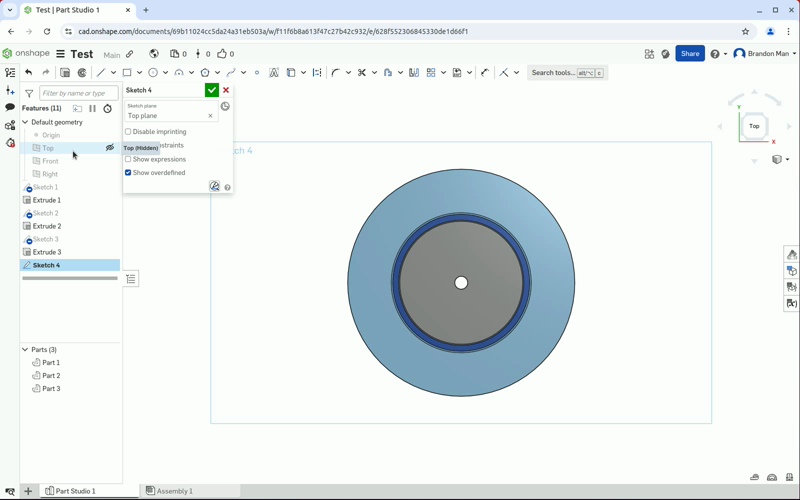
mouse_move(73, 352)
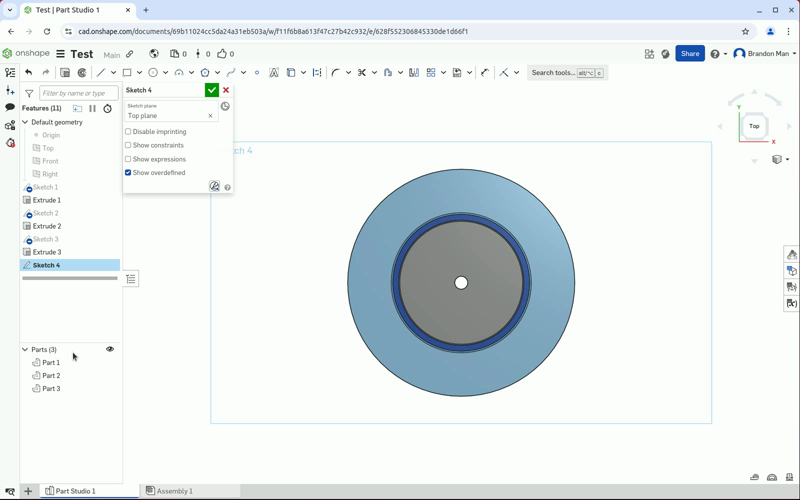
key(y)
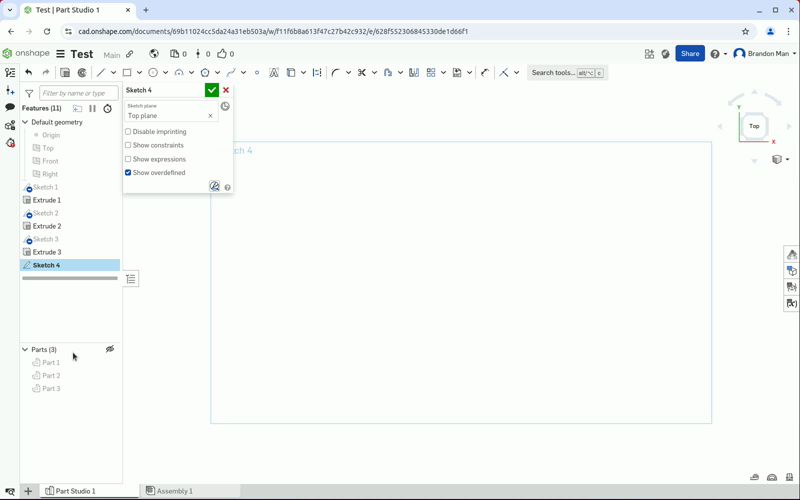
key(c)
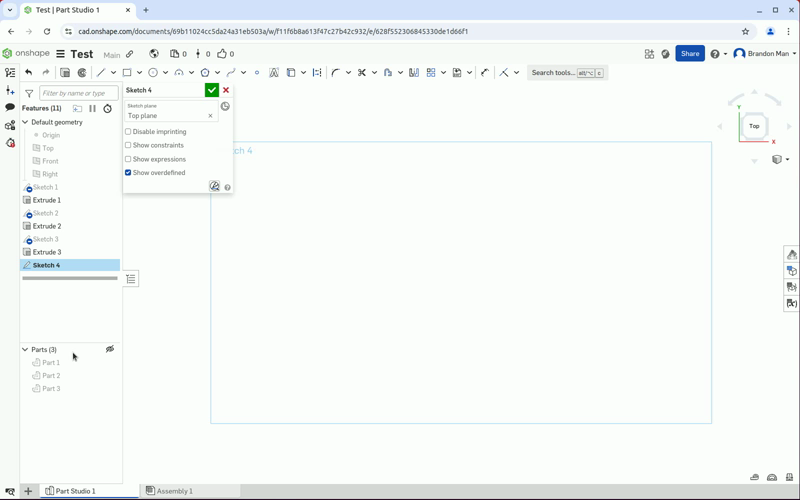
key_down(shift)
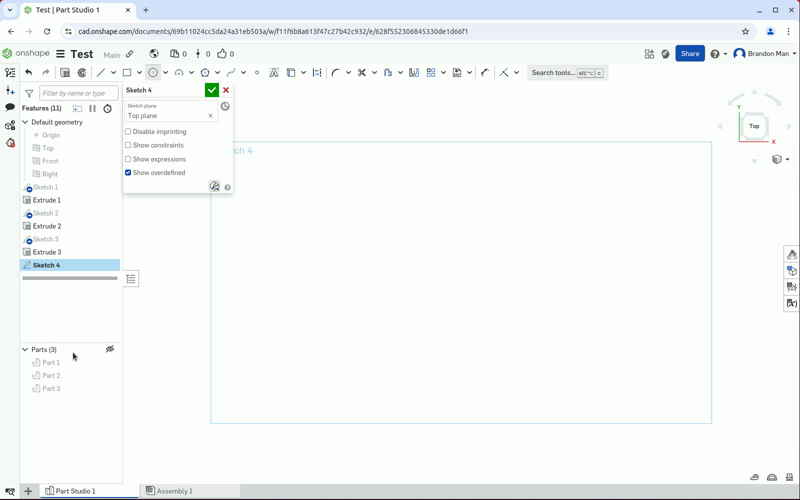
mouse_move(461, 282)
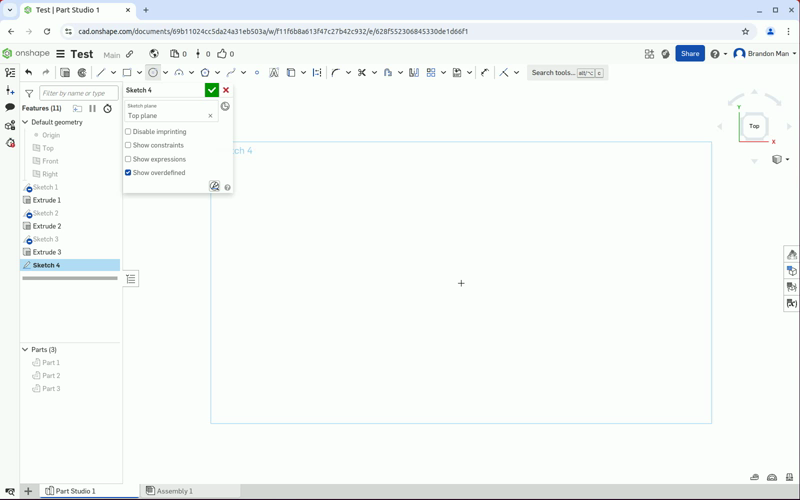
click(461, 282)
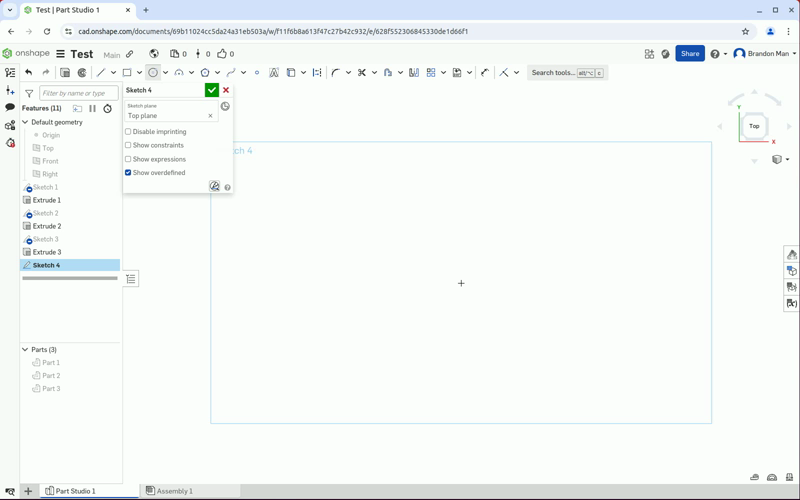
key_up(shift)
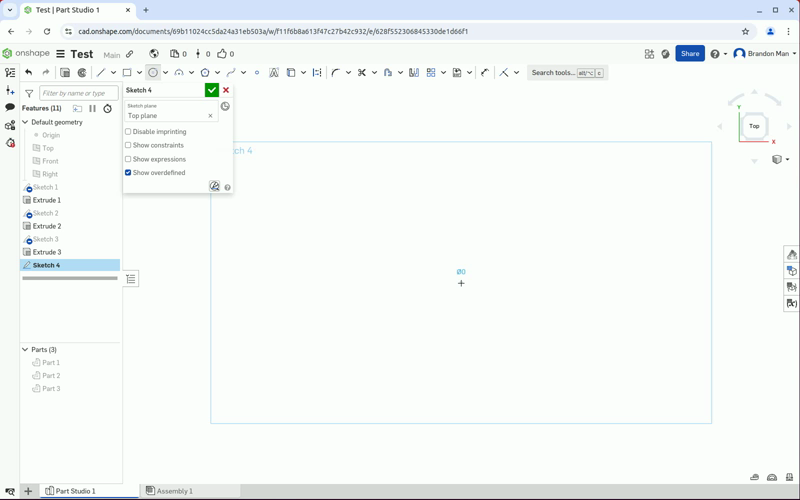
mouse_move(531, 282)
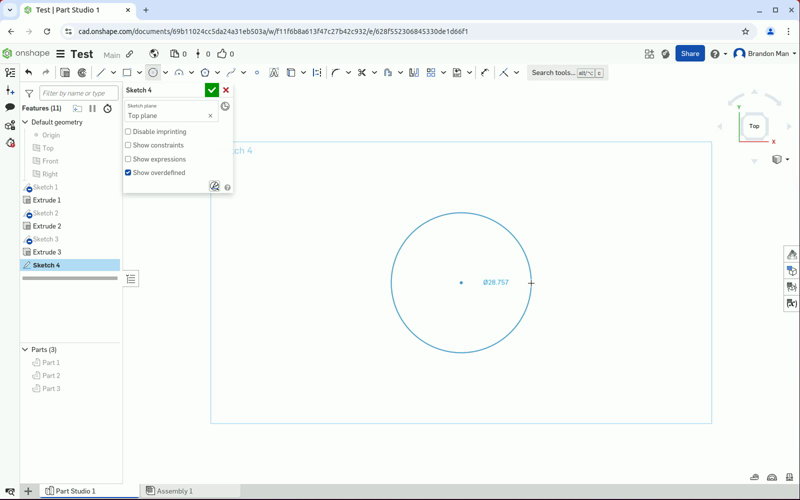
click(531, 282)
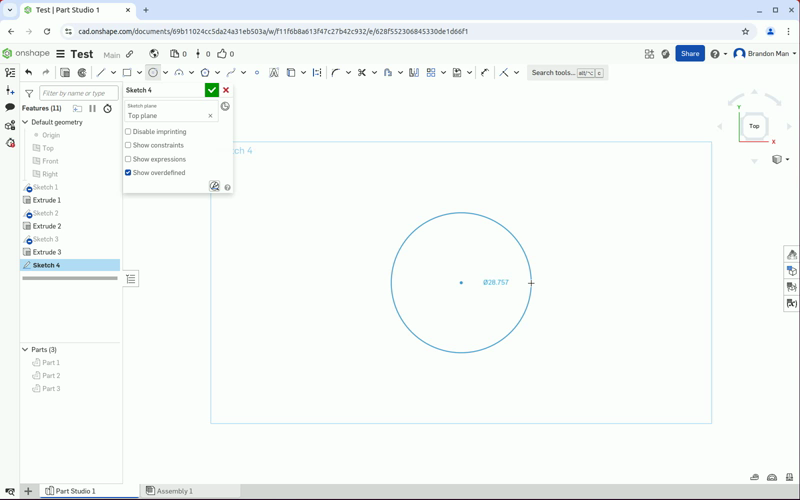
key(esc)
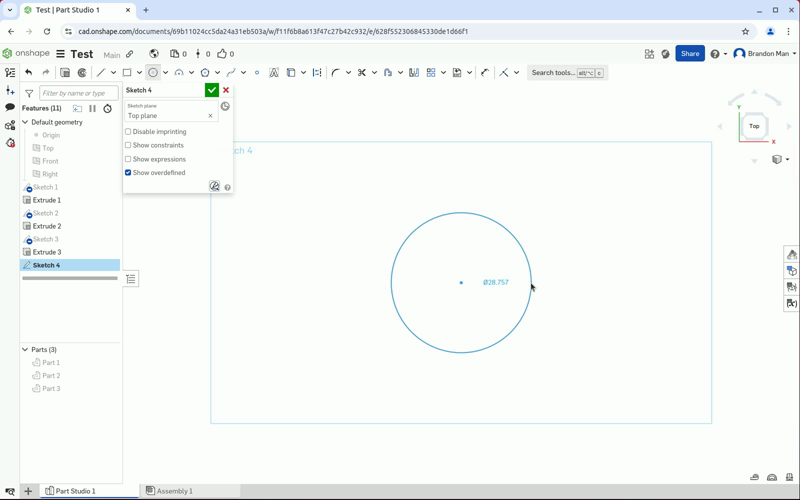
key(c)
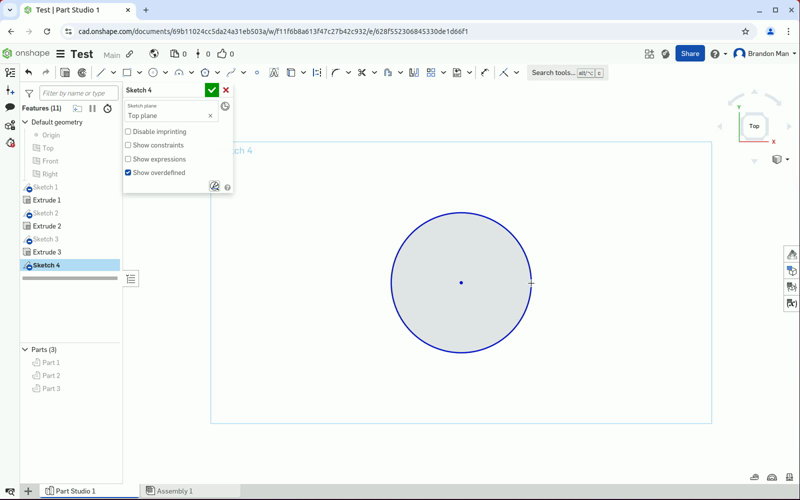
key_down(shift)
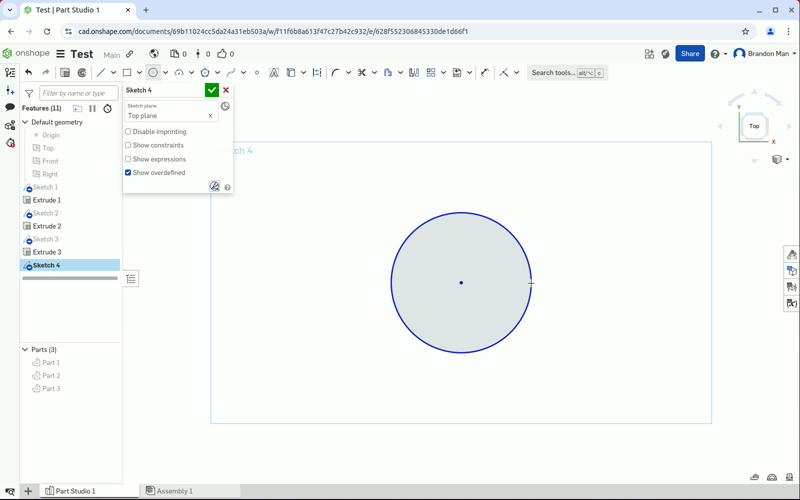
mouse_move(461, 282)
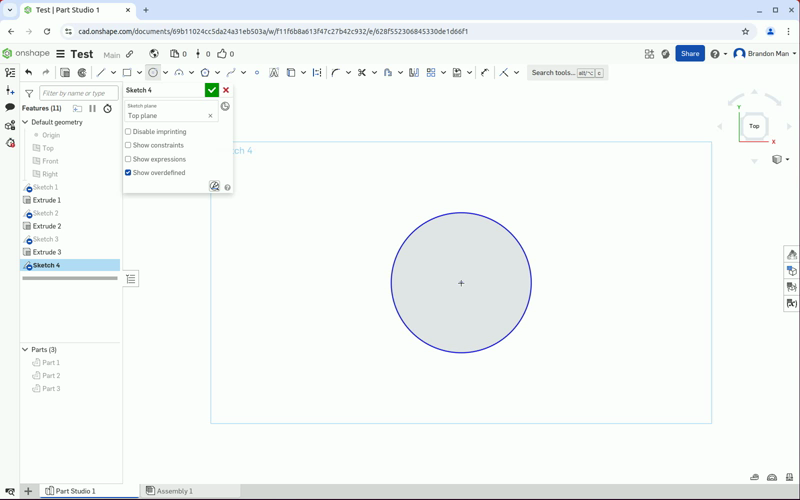
click(461, 282)
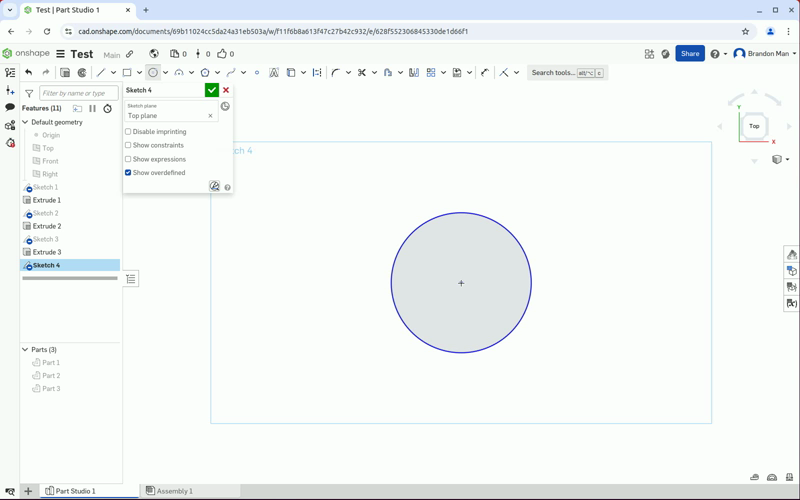
key_up(shift)
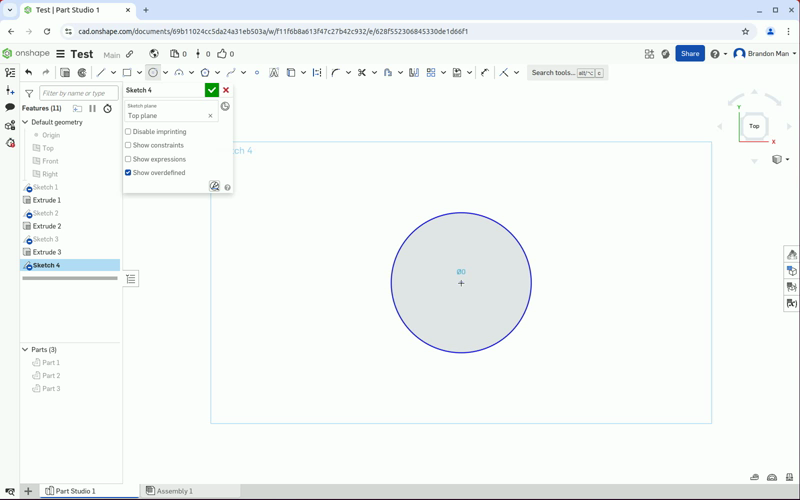
mouse_move(523, 282)
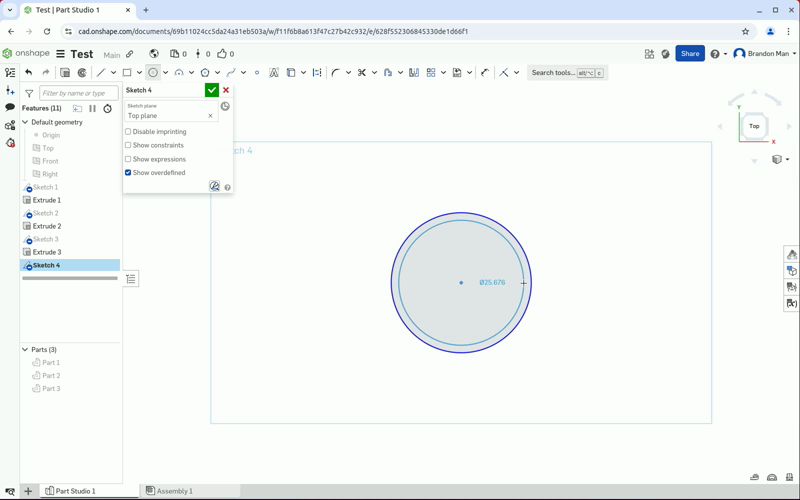
click(523, 282)
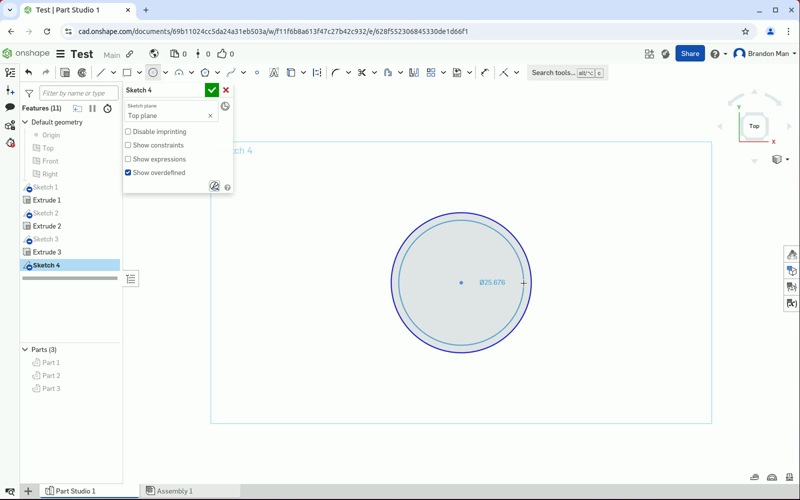
key(esc)
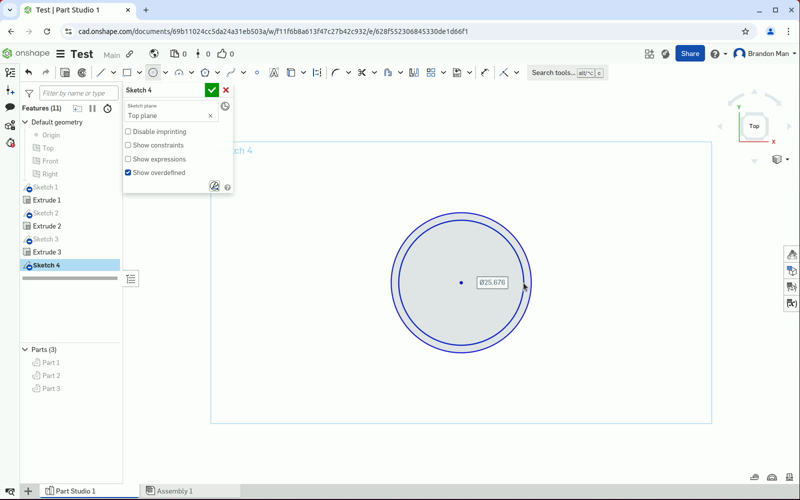
mouse_move(516, 245)
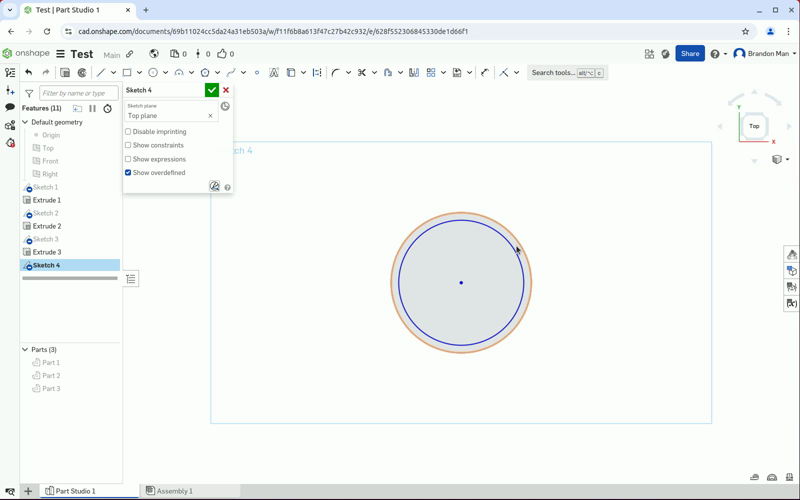
click(516, 245)
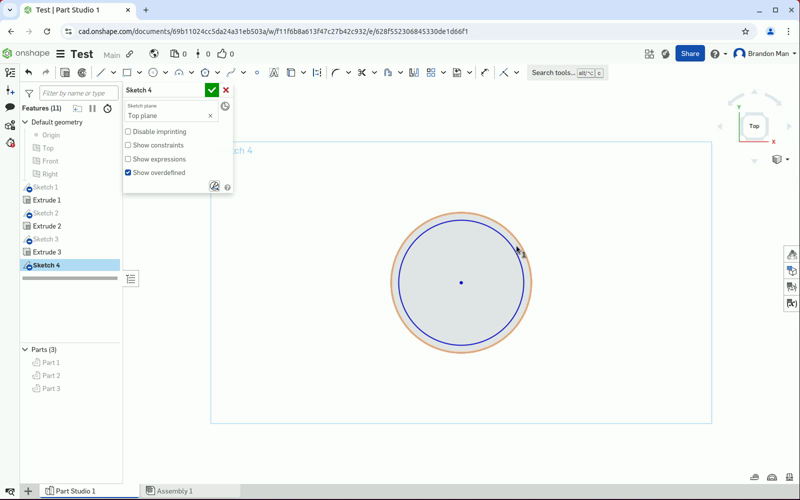
mouse_move(73, 352)
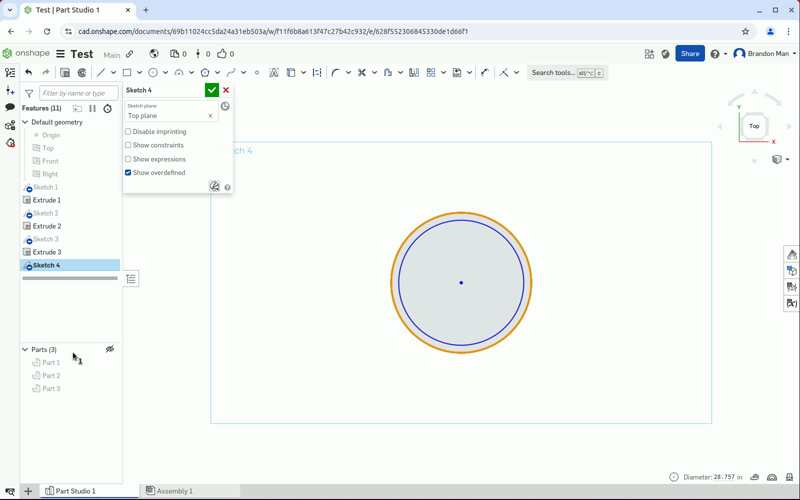
key(shift+y)
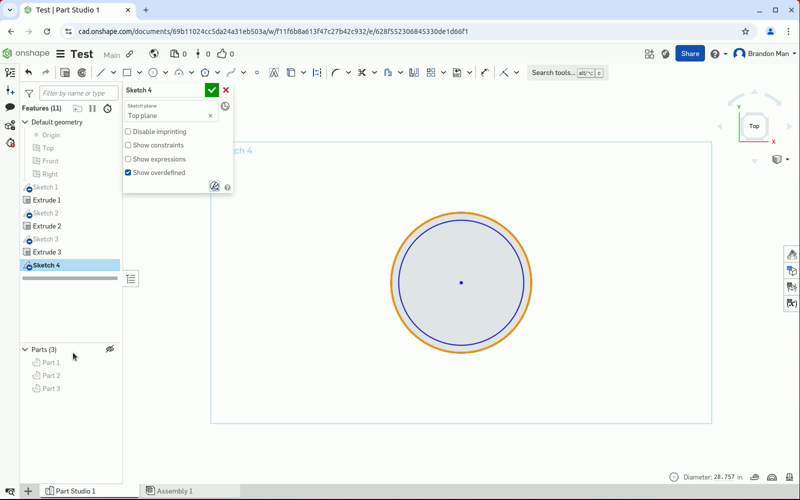
key(shift+e)
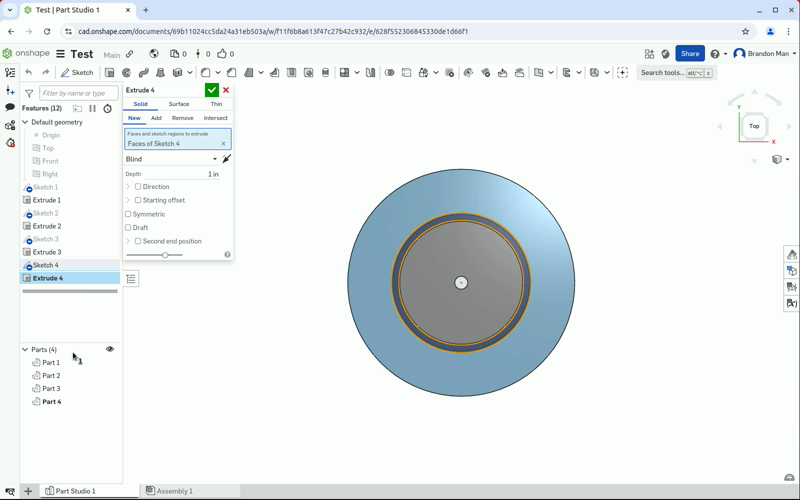
mouse_move(143, 106)
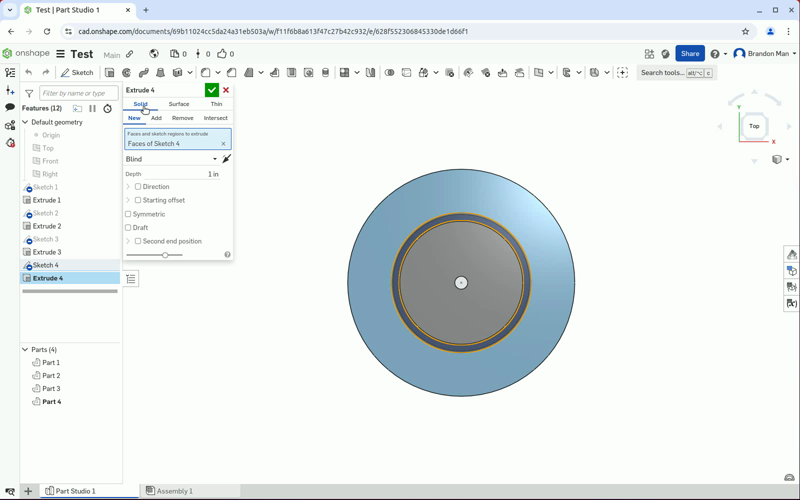
click(143, 106)
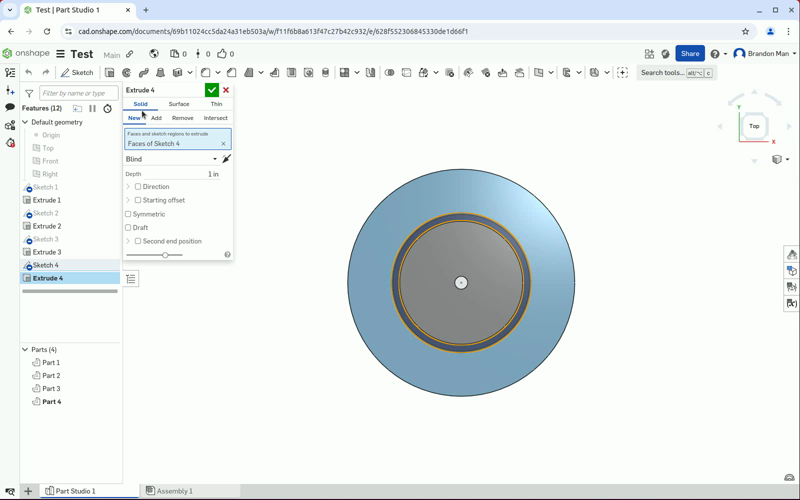
mouse_move(137, 120)
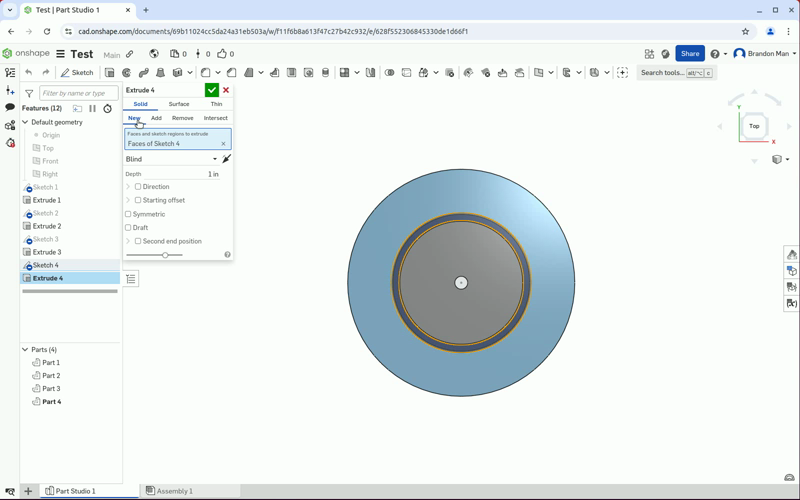
click(137, 120)
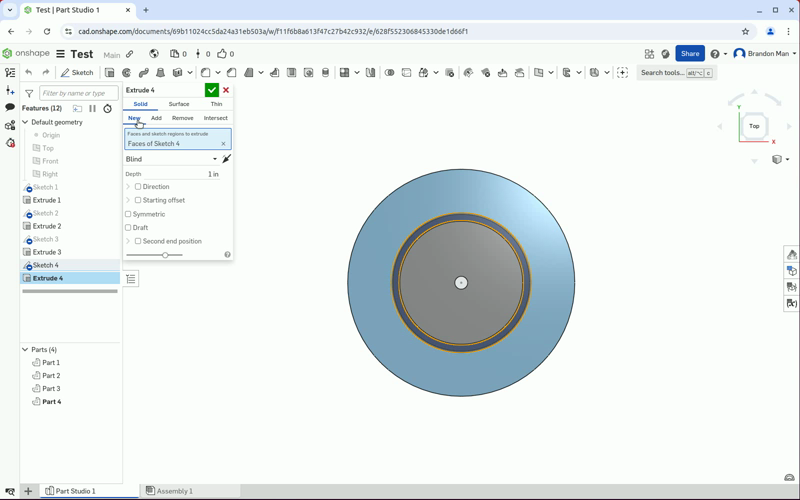
key(tab, 4)
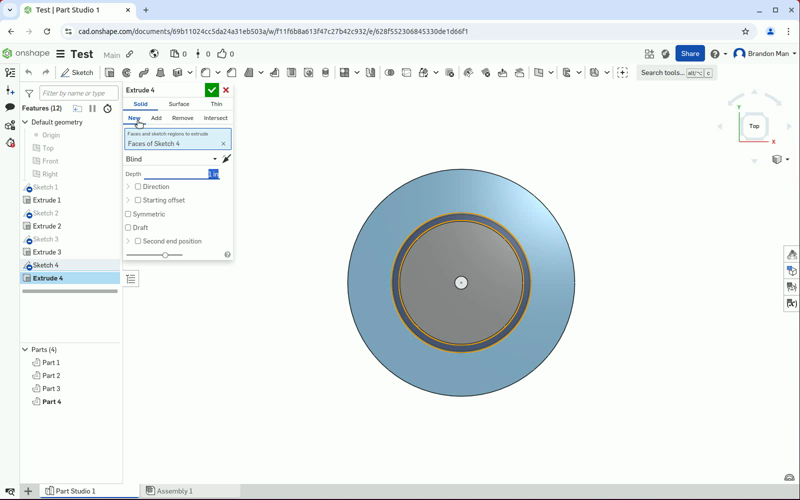
text(17.331)
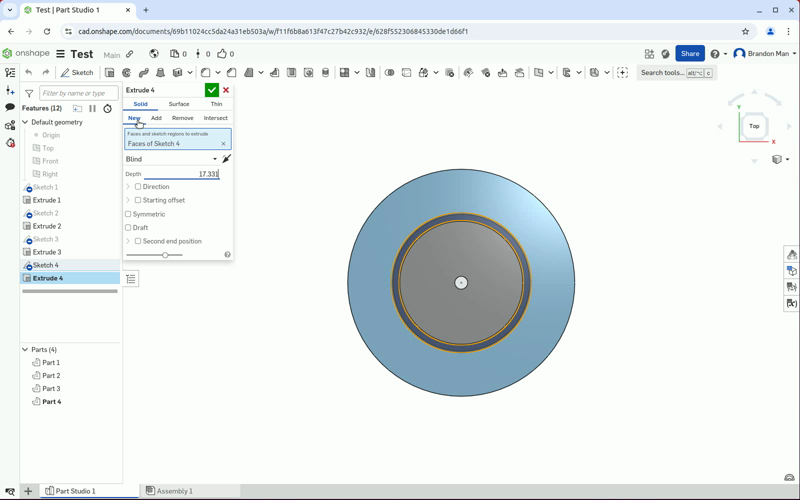
key(enter)
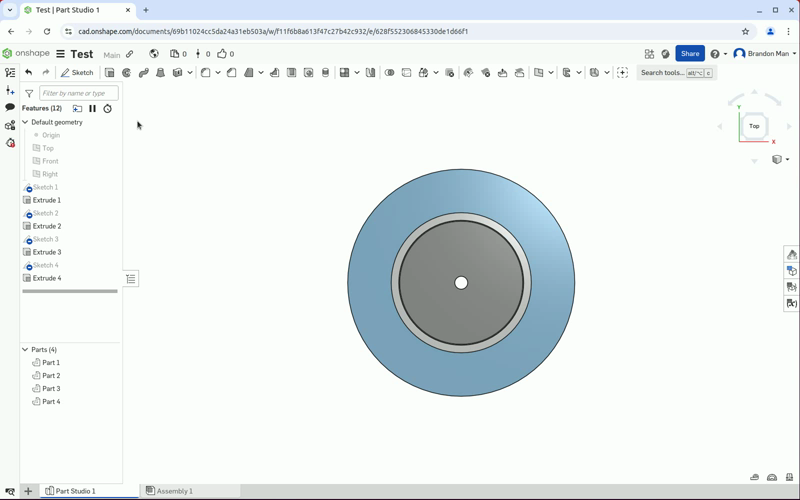
key(shift+h)
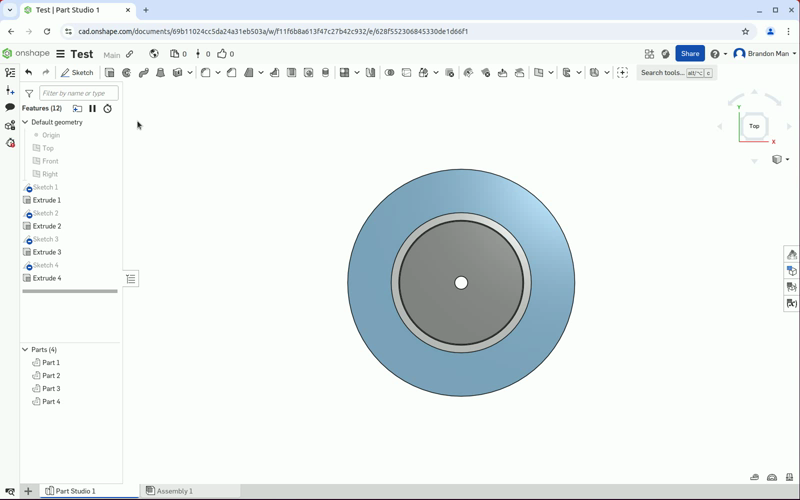
key(shift+h)
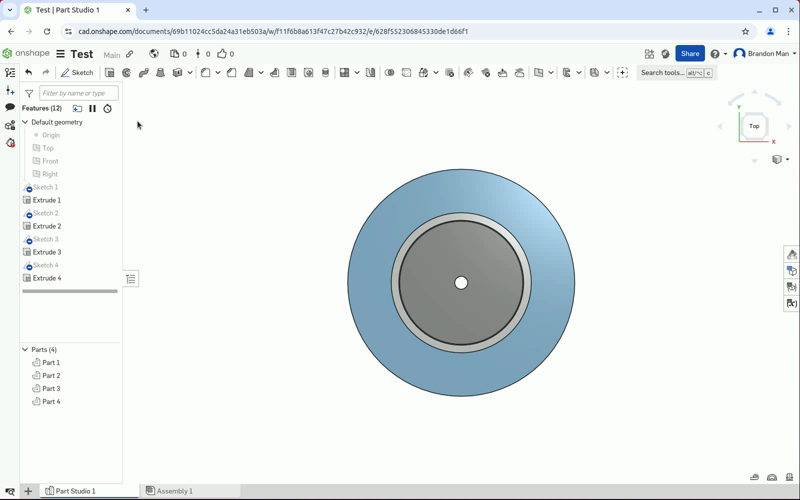
mouse_move(73, 189)
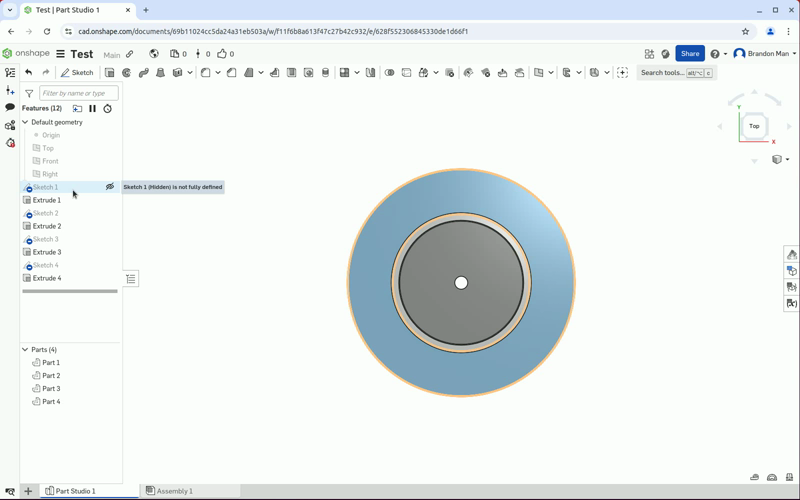
click(73, 189)
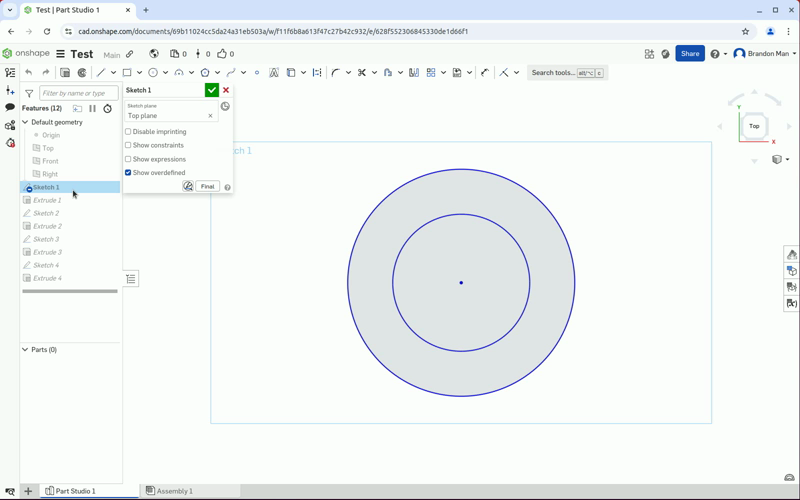
mouse_move(229, 92)
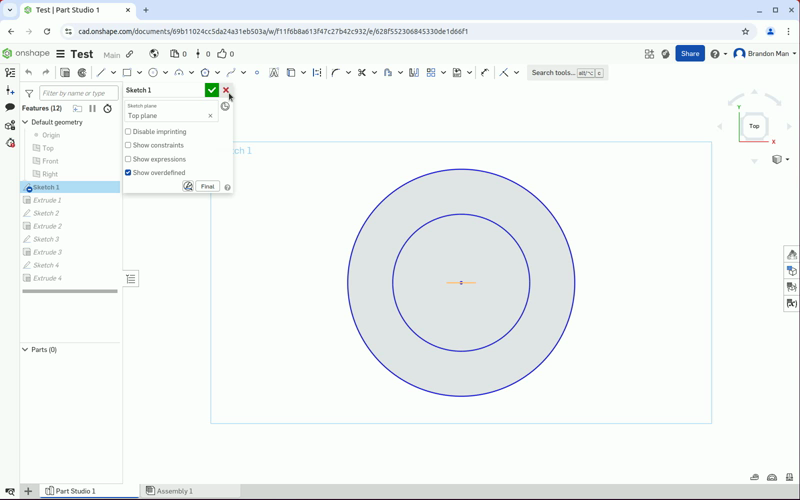
click(229, 92)
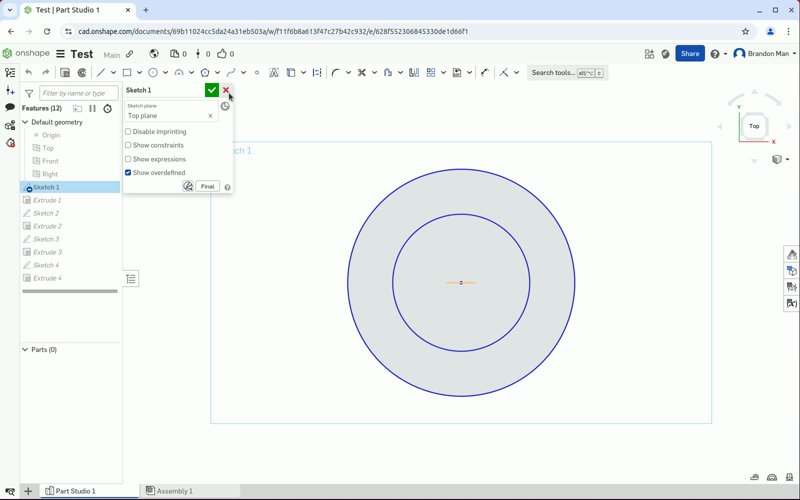
key(shift+s)
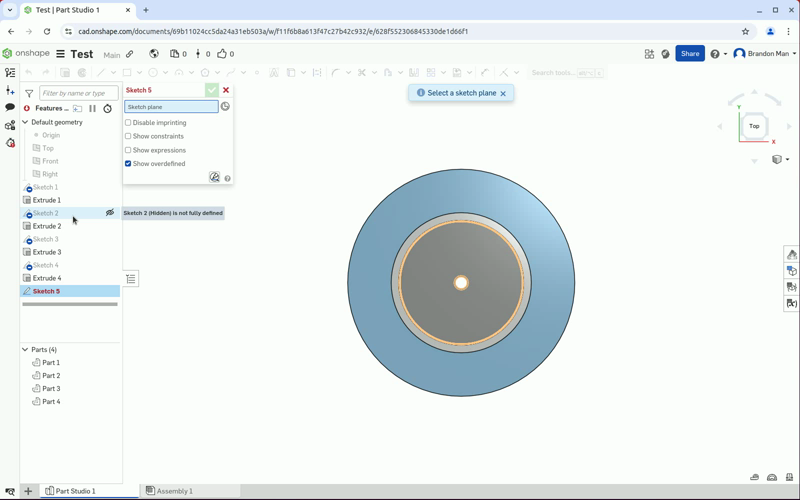
scroll(3)
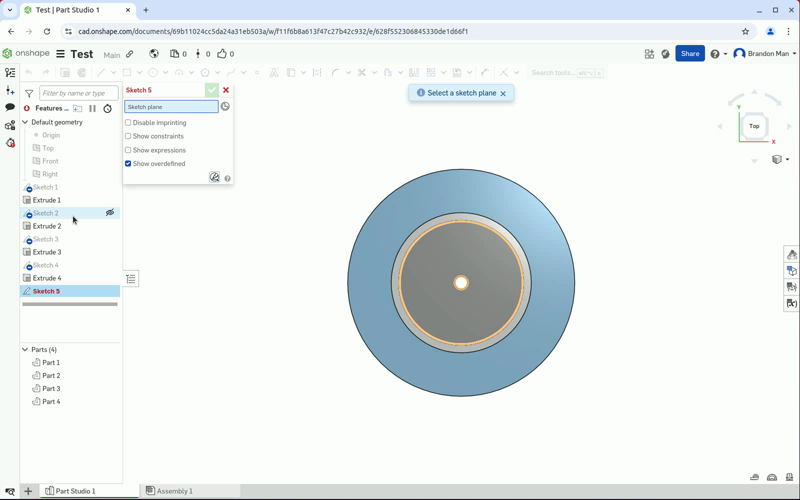
mouse_move(73, 150)
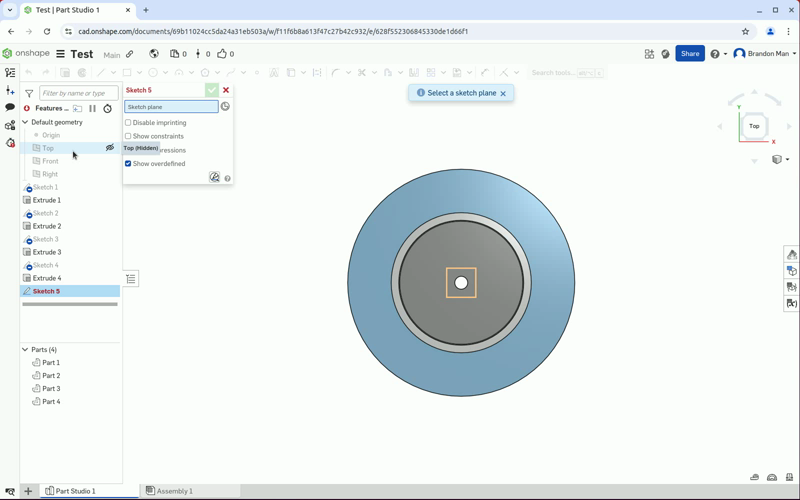
click(73, 150)
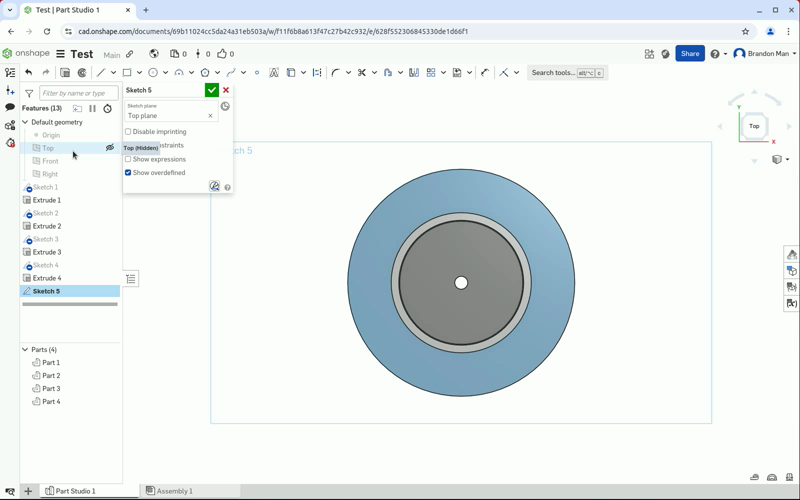
mouse_move(73, 352)
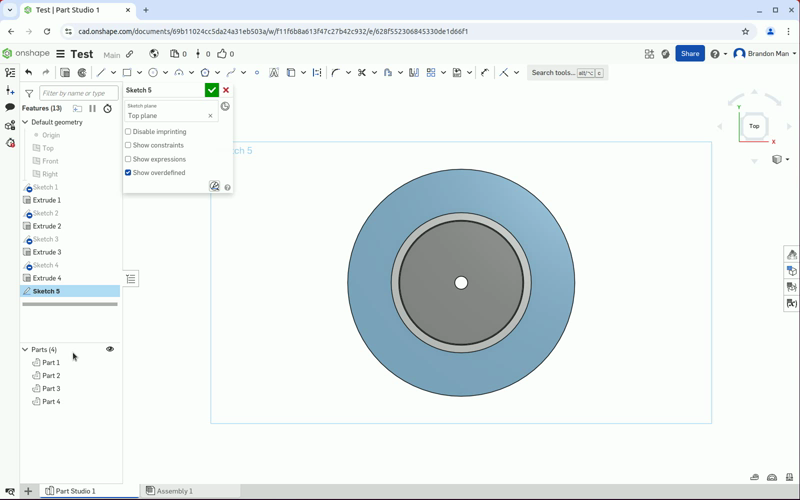
key(y)
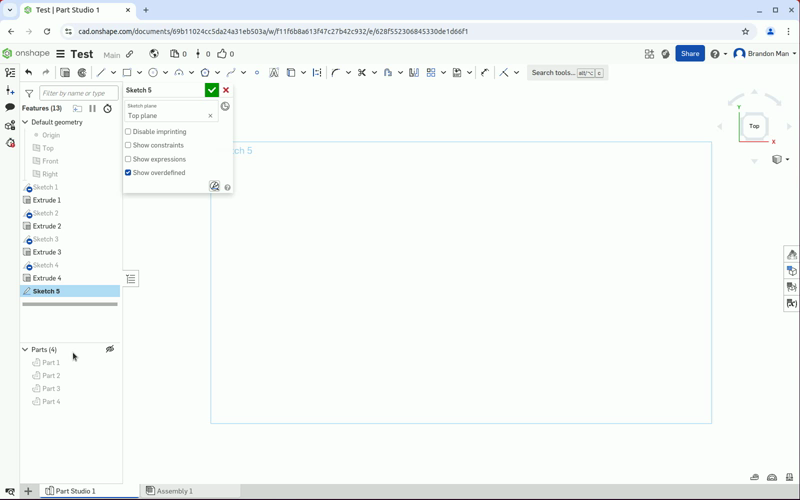
key(c)
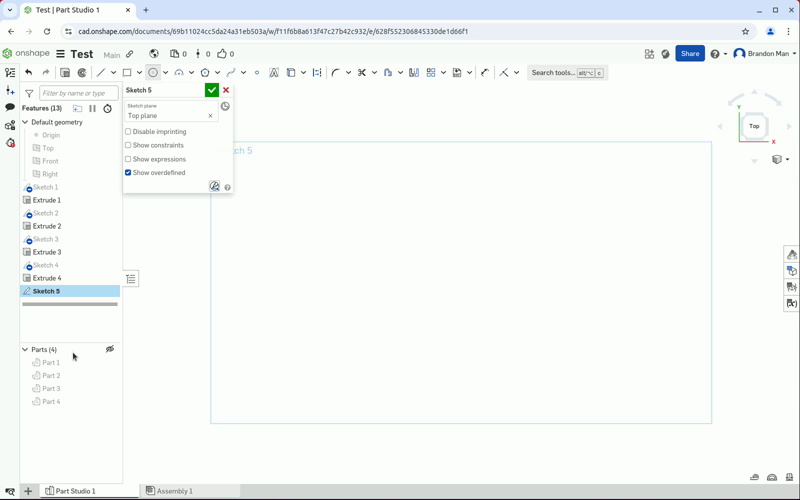
key_down(shift)
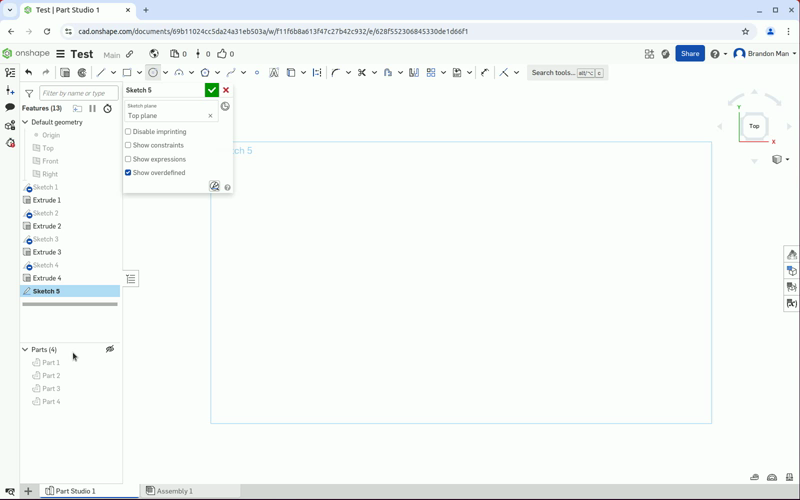
mouse_move(461, 282)
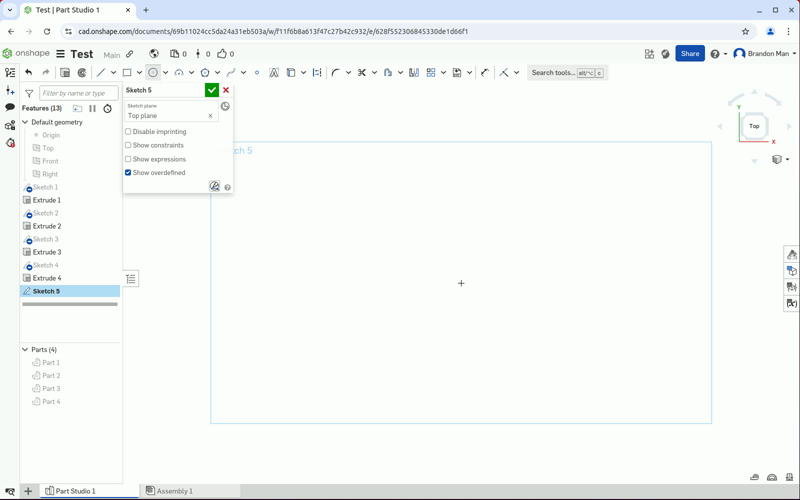
click(461, 282)
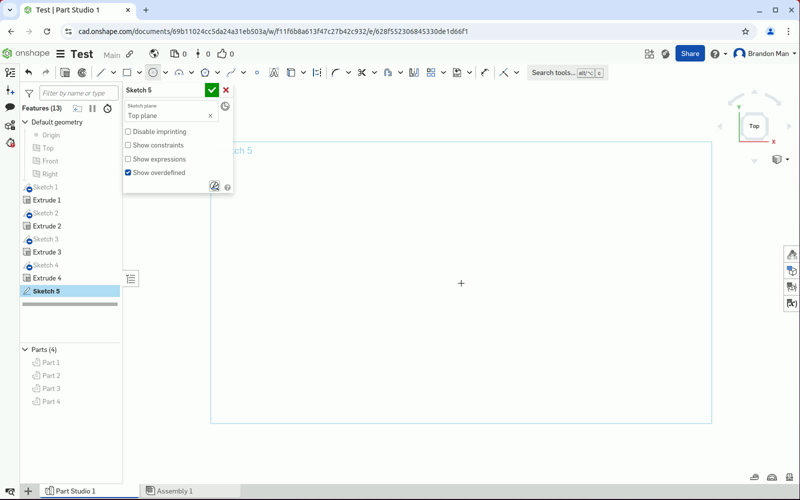
key_up(shift)
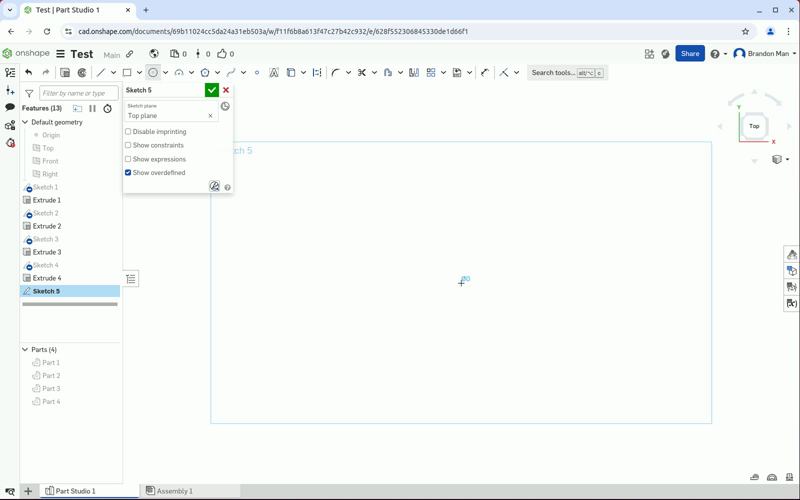
mouse_move(574, 282)
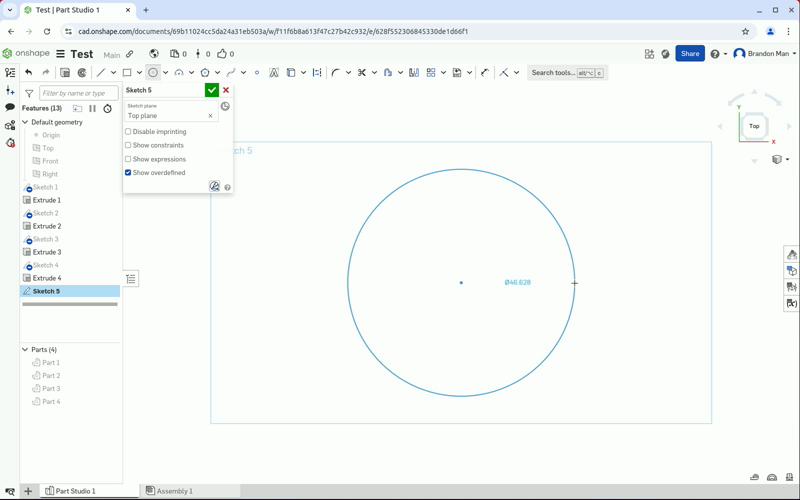
click(574, 282)
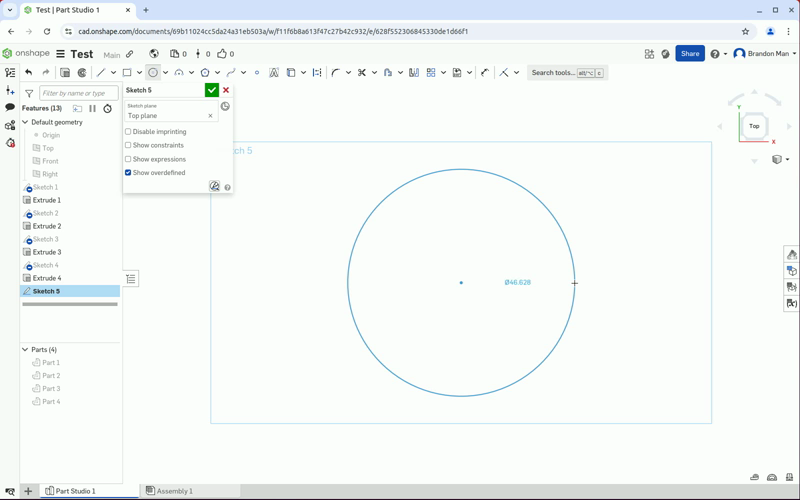
key(esc)
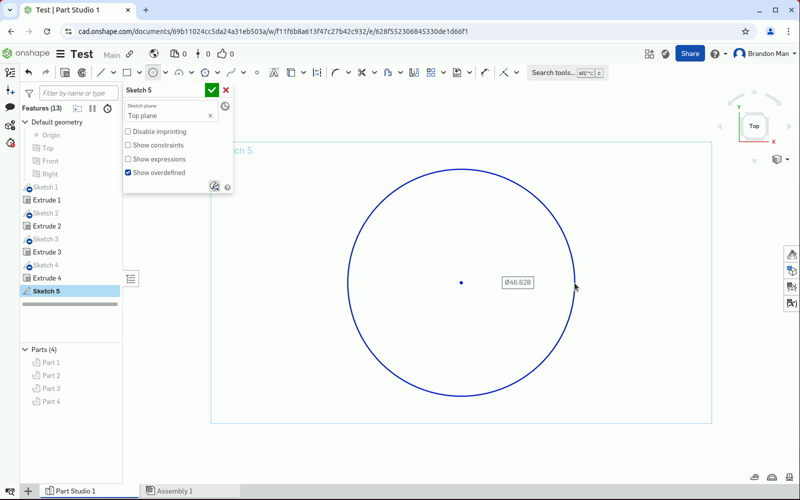
key(c)
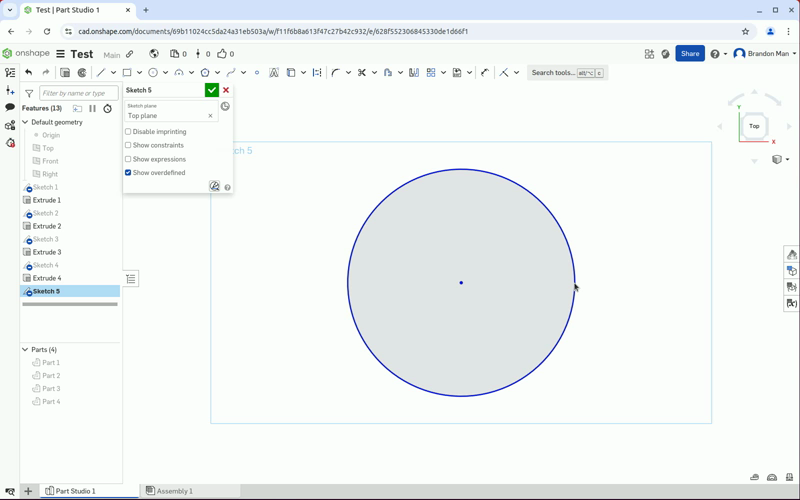
key_down(shift)
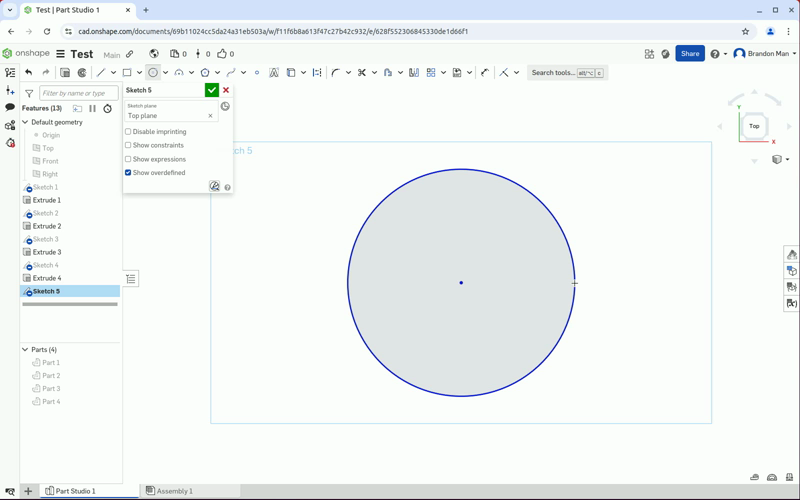
mouse_move(461, 282)
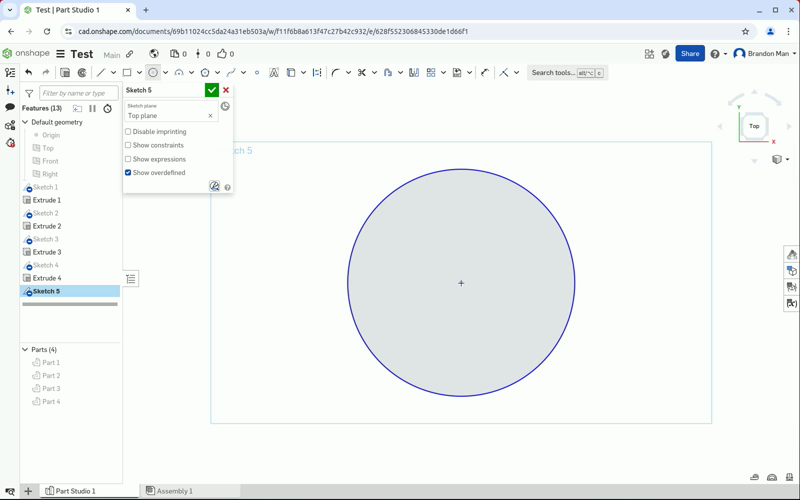
click(461, 282)
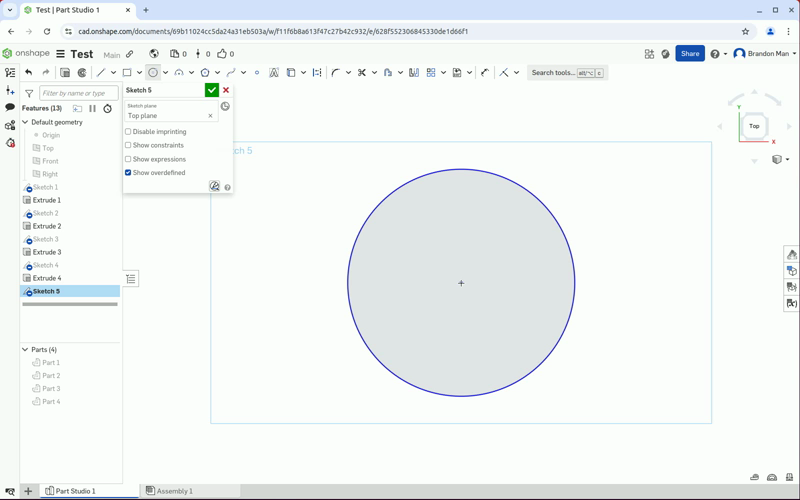
key_up(shift)
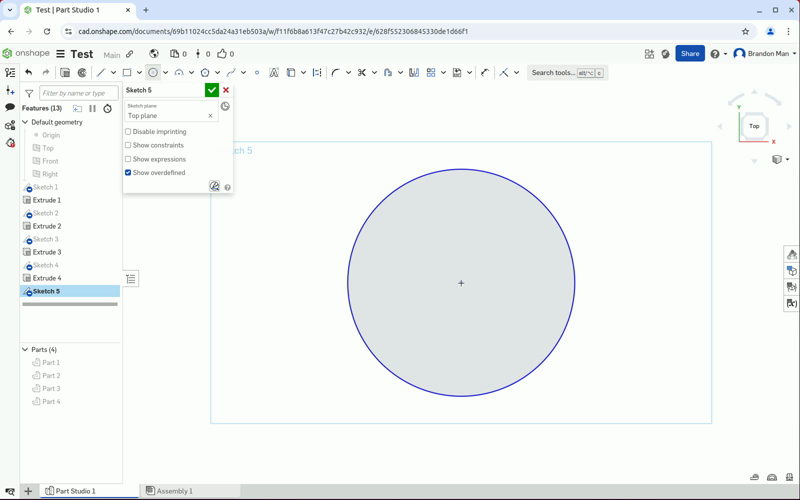
mouse_move(529, 282)
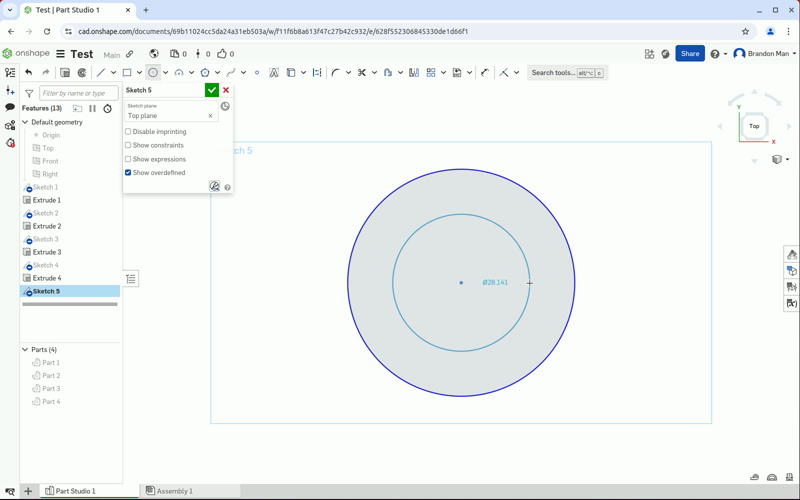
click(529, 282)
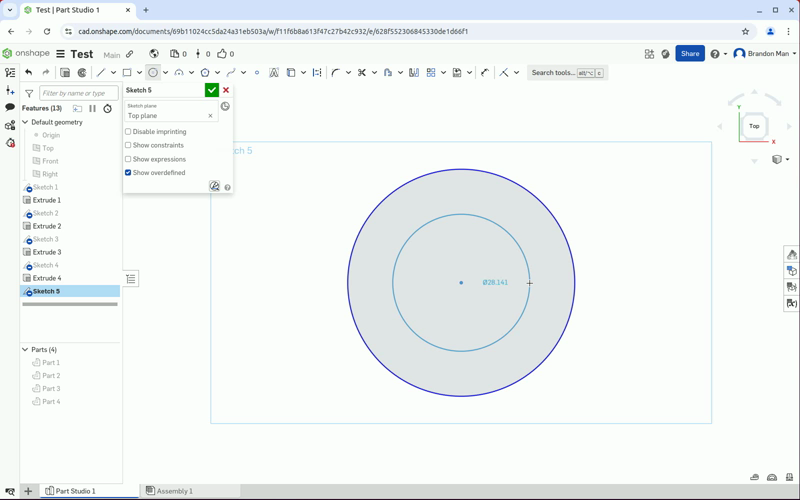
key(esc)
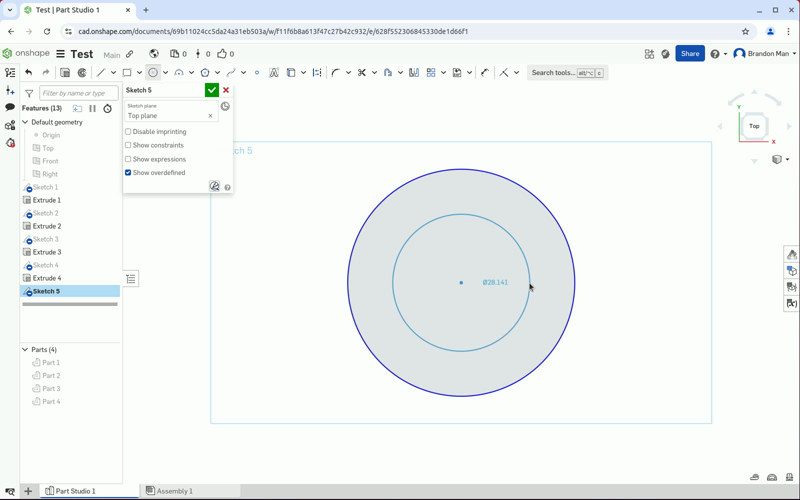
mouse_move(529, 344)
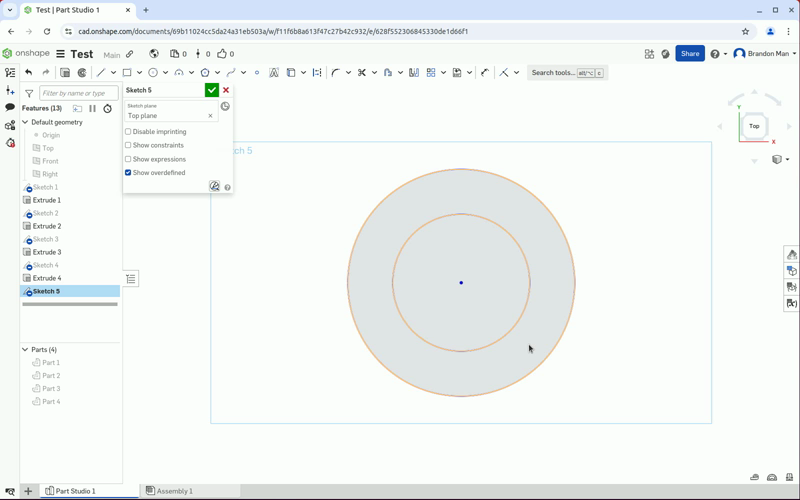
click(529, 344)
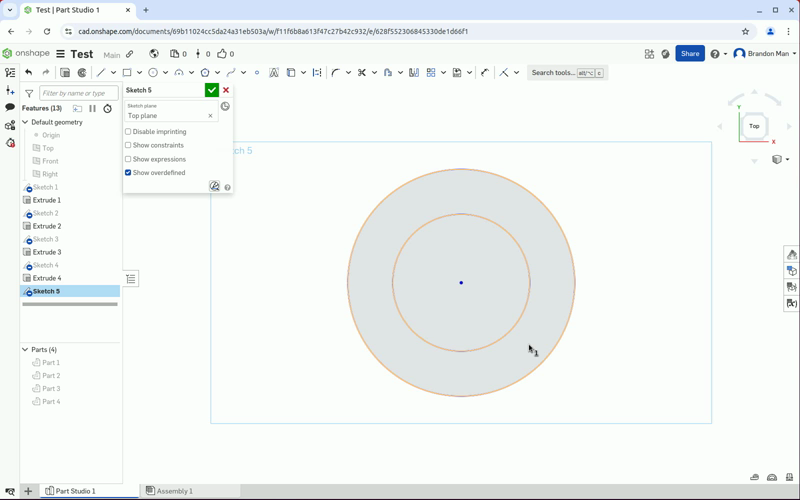
mouse_move(73, 352)
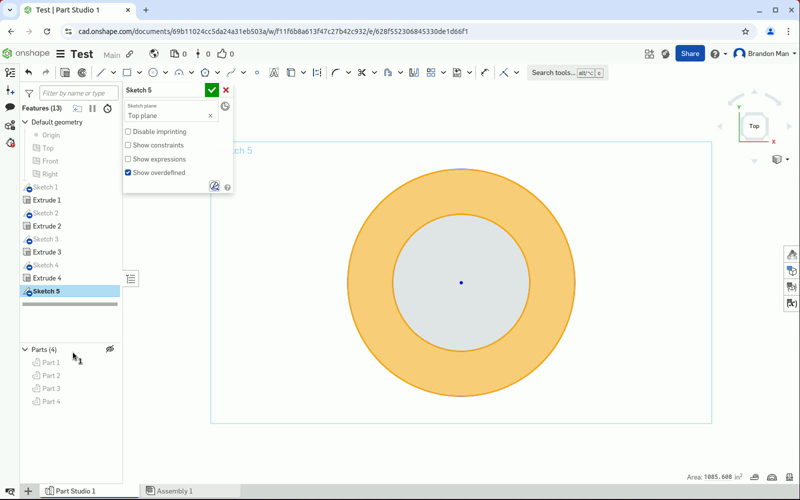
key(shift+y)
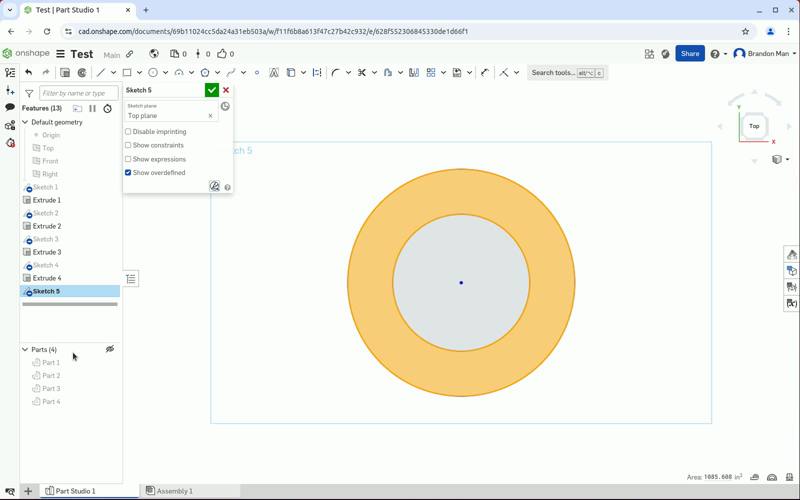
key(shift+e)
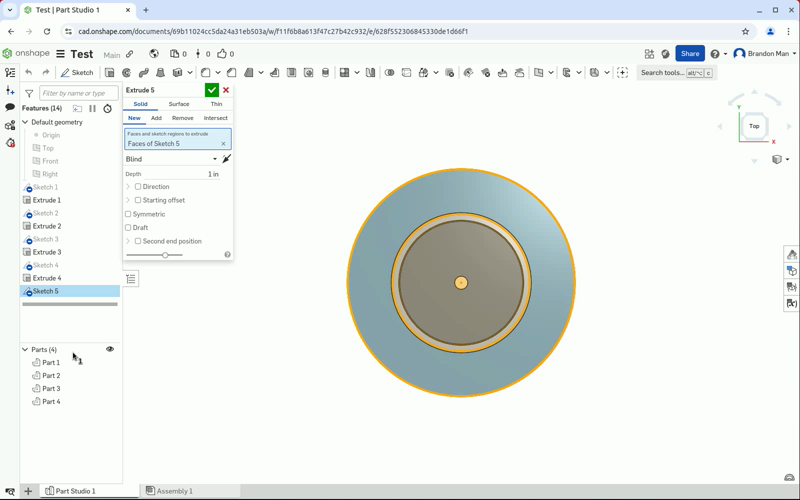
mouse_move(143, 106)
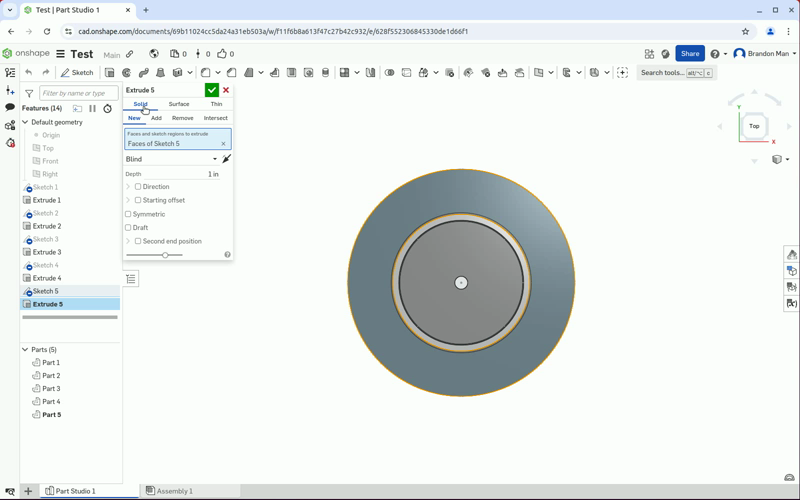
click(143, 106)
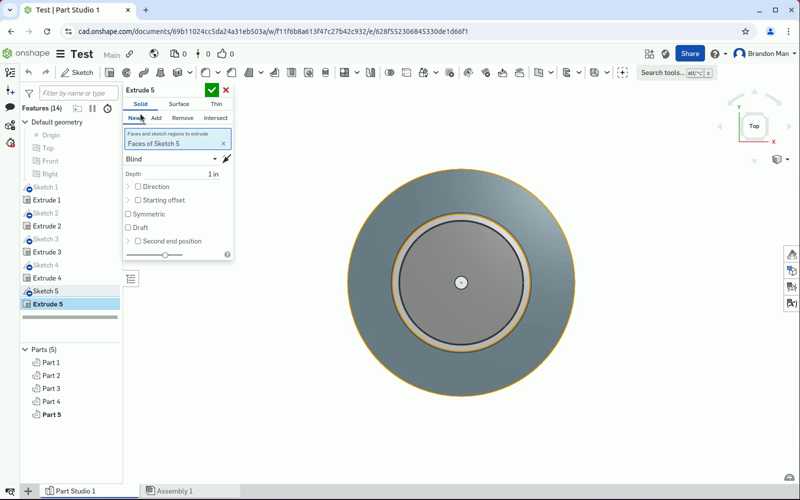
mouse_move(137, 120)
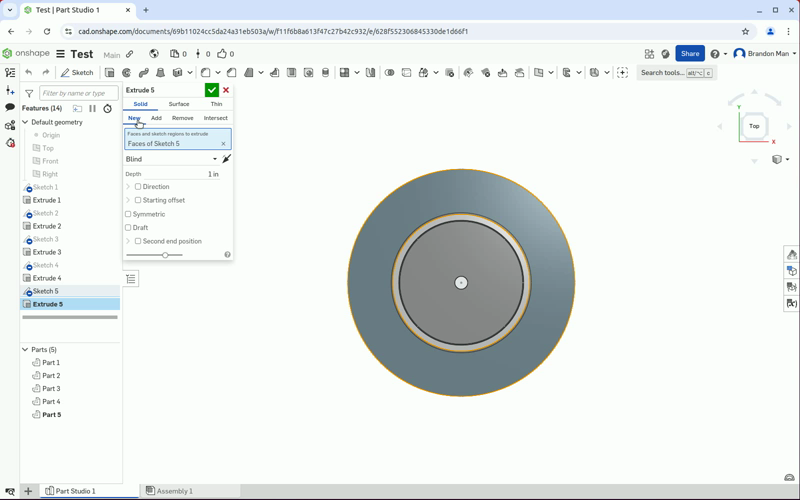
click(137, 120)
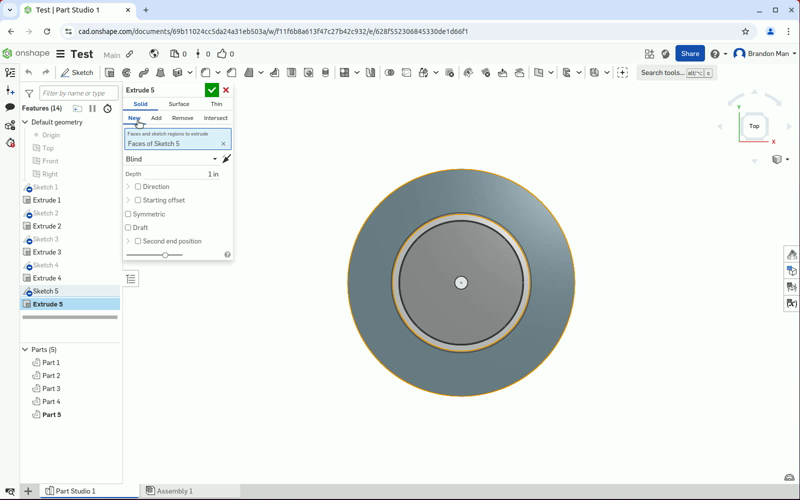
key(tab, 4)
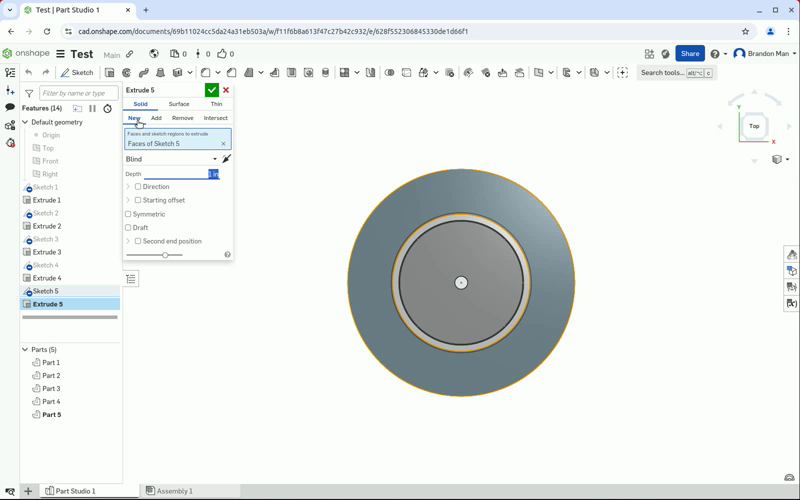
text(1.685)
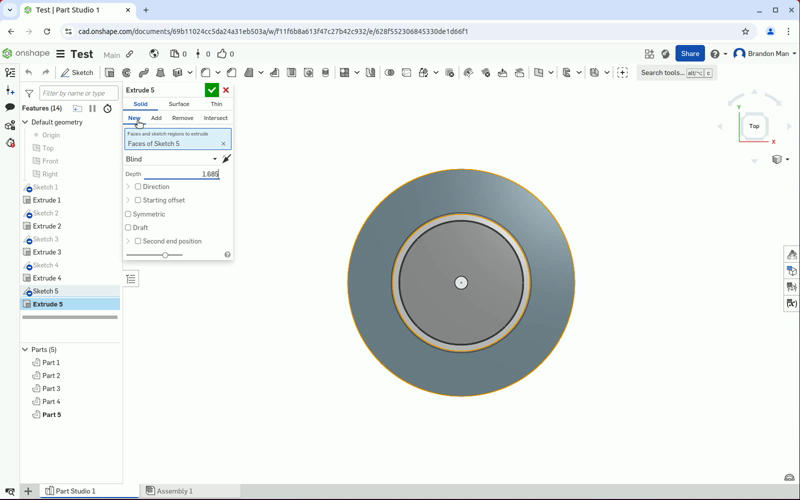
key(enter)
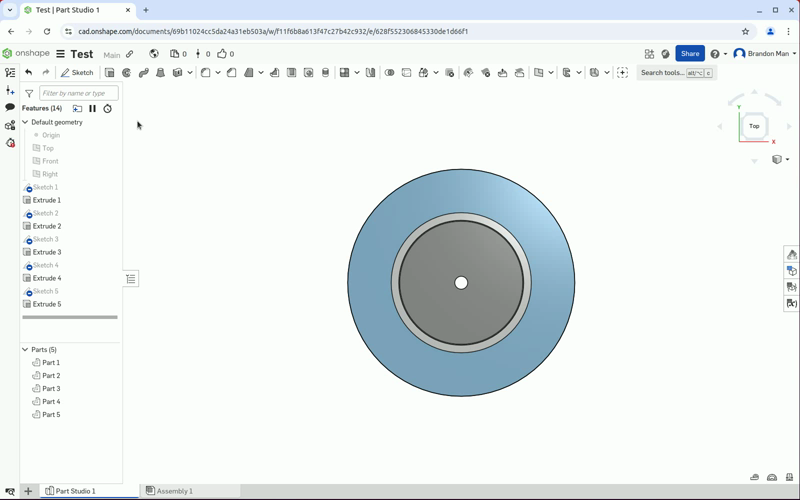
key(shift+h)
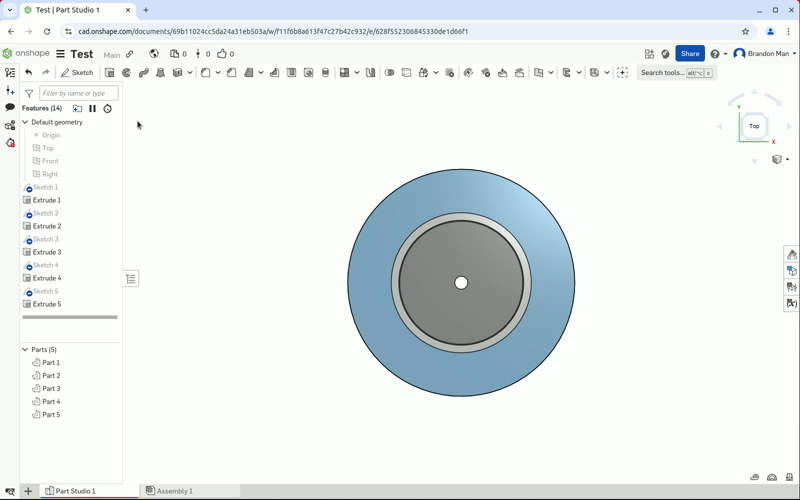
key(shift+h)
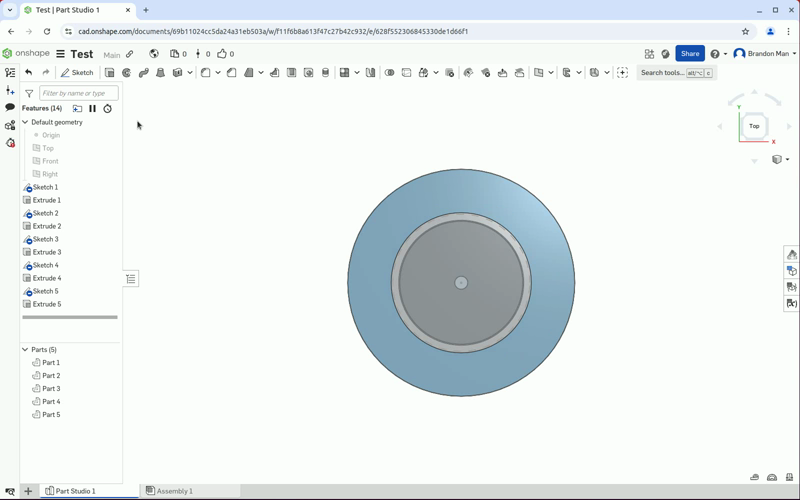
key(shift+7)
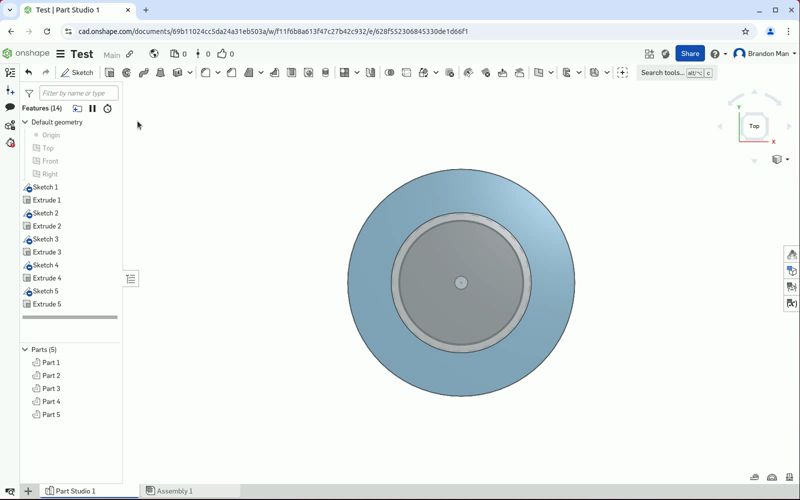
key(up, 3)
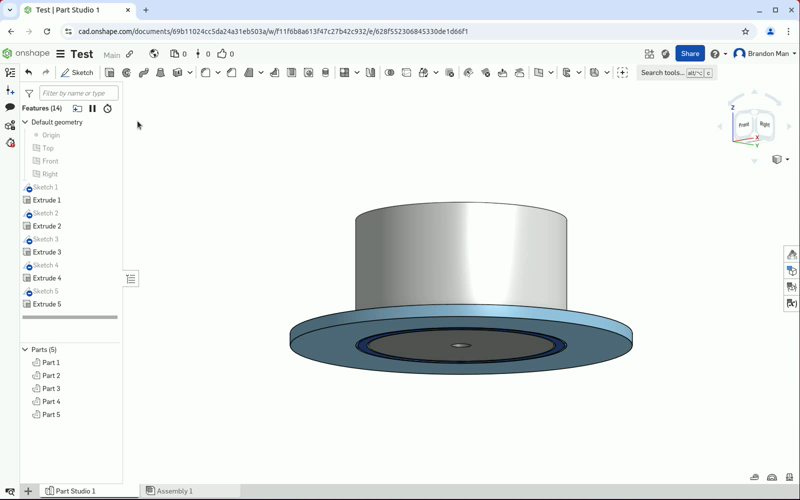
key(left, 3)
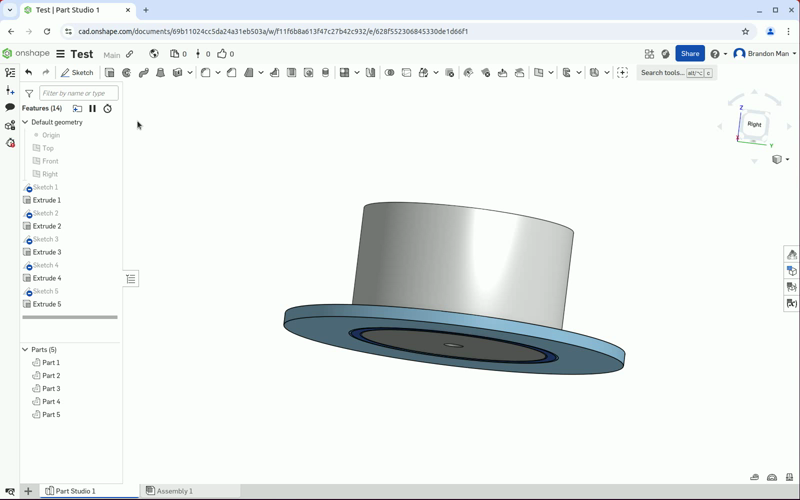
key(right, 3)
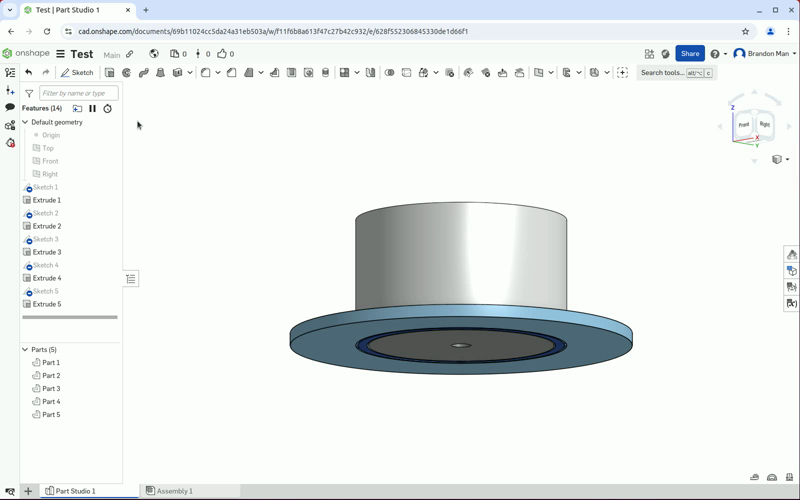
key(down, 3)
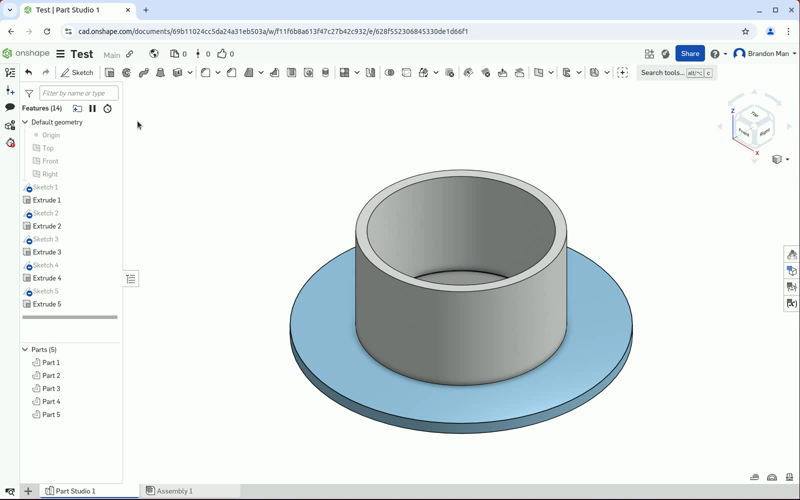
mouse_move(73, 189)
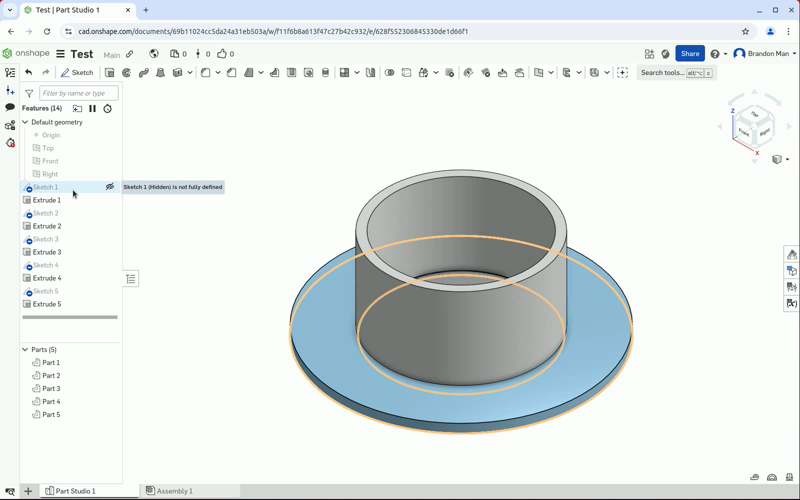
click(73, 189)